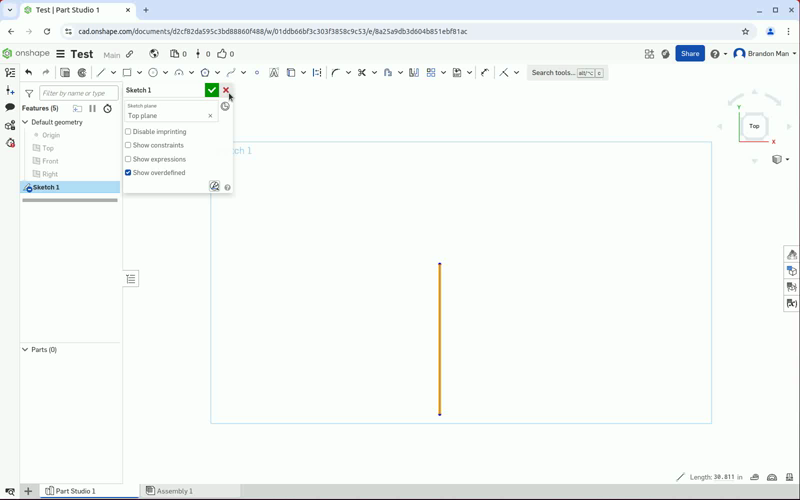
key(shift+h)
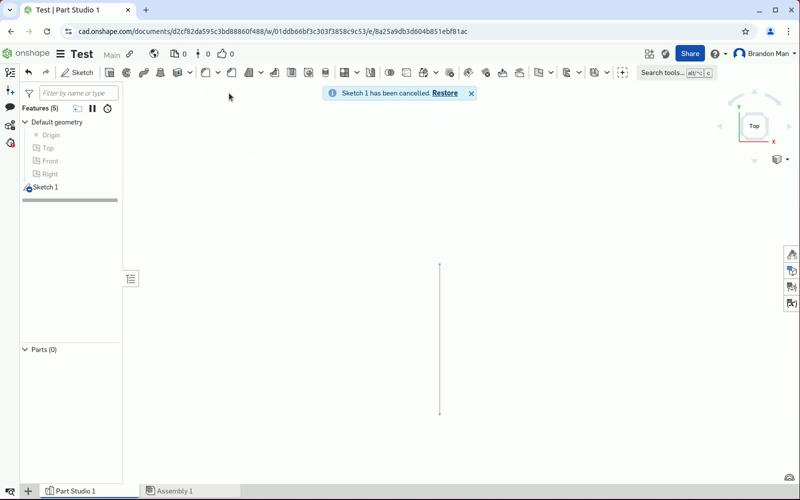
key(shift+s)
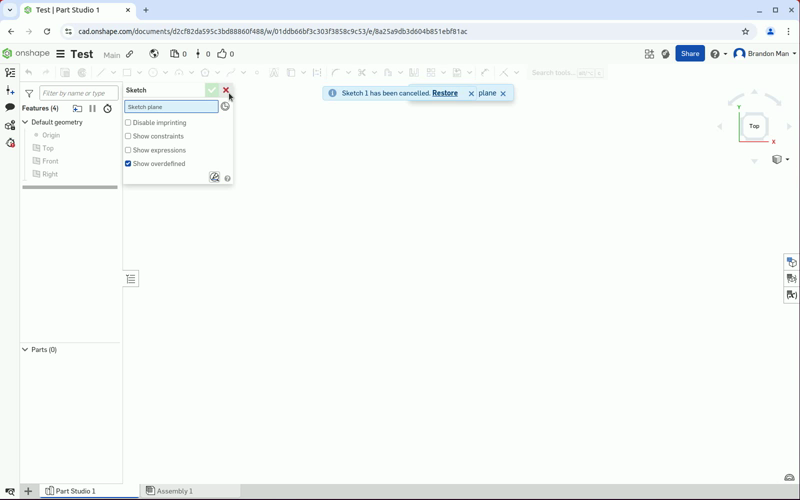
mouse_move(73, 150)
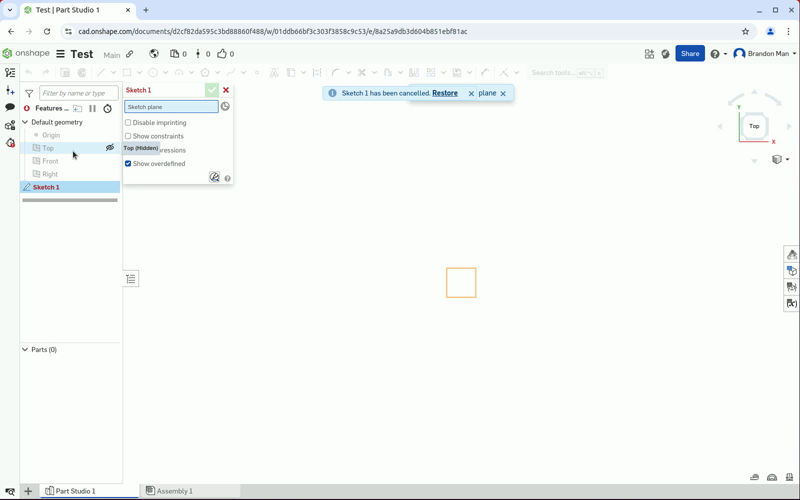
click(73, 150)
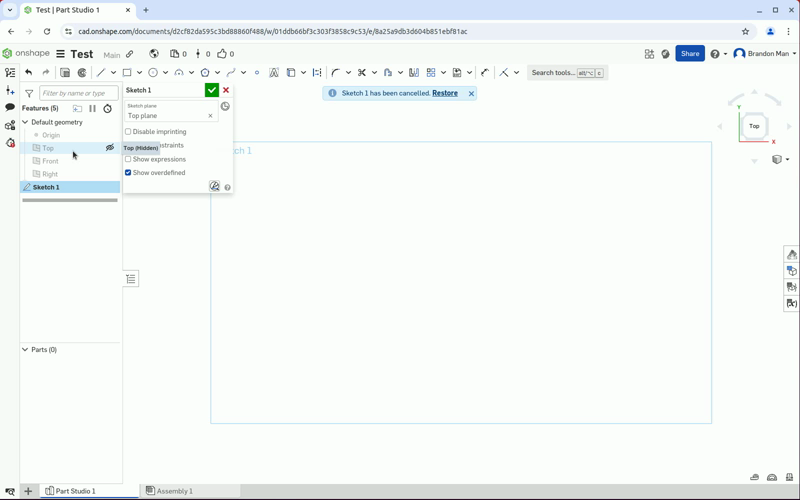
mouse_move(73, 352)
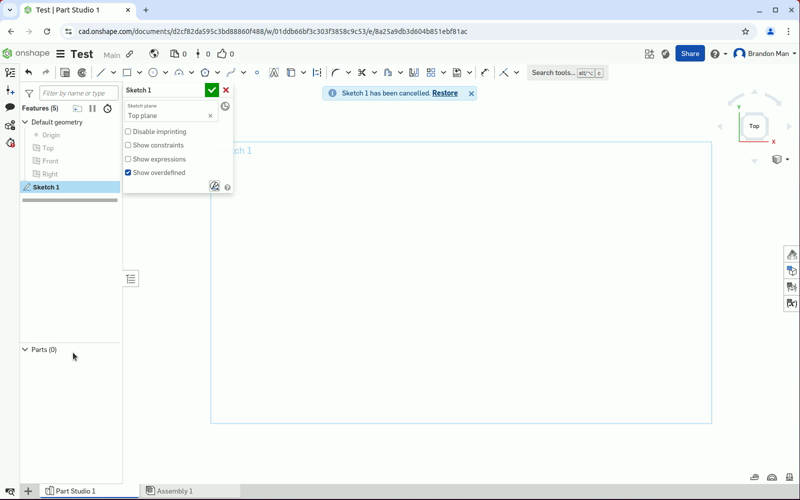
key(y)
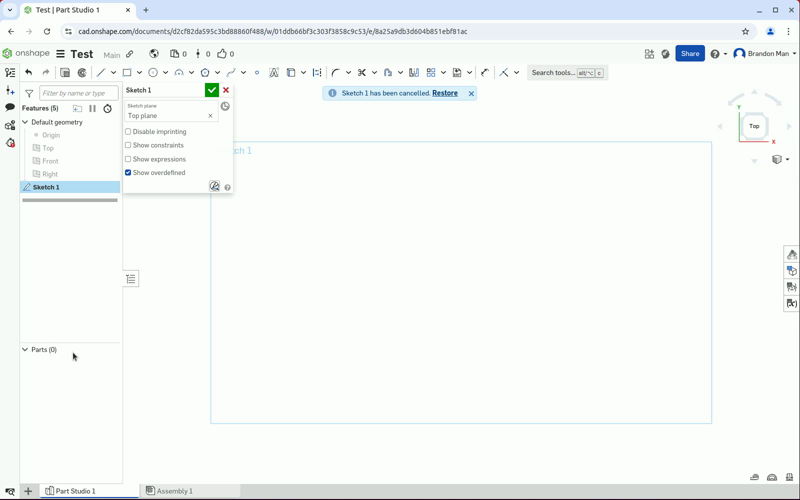
key(c)
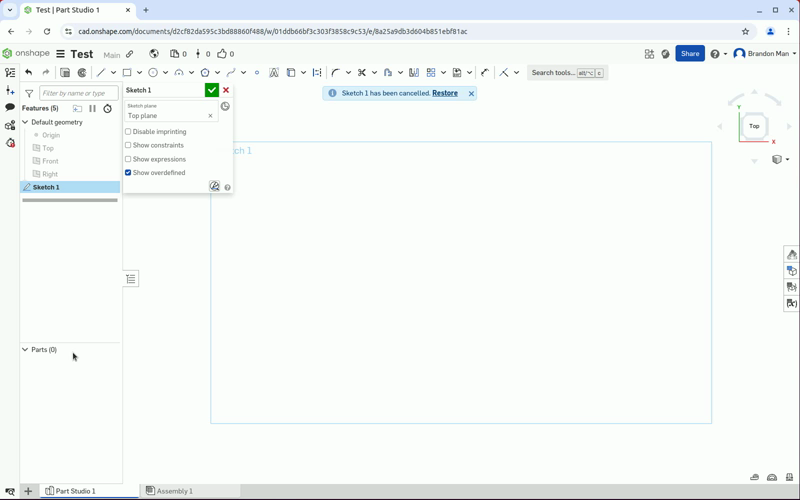
key_down(shift)
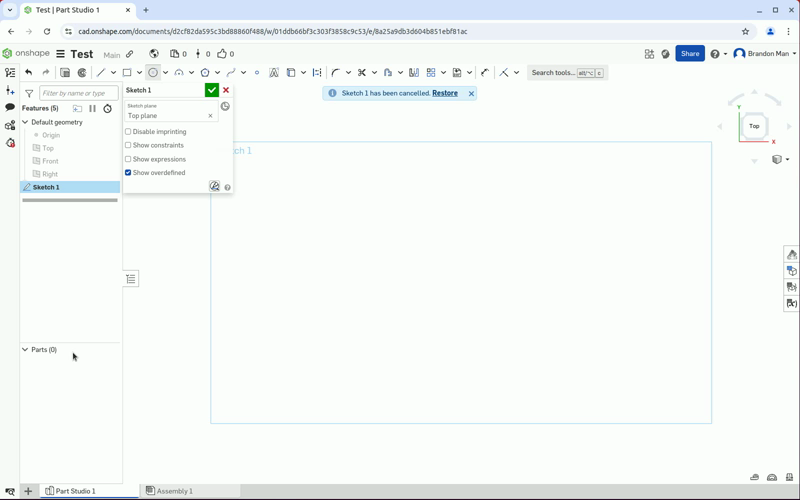
mouse_move(461, 282)
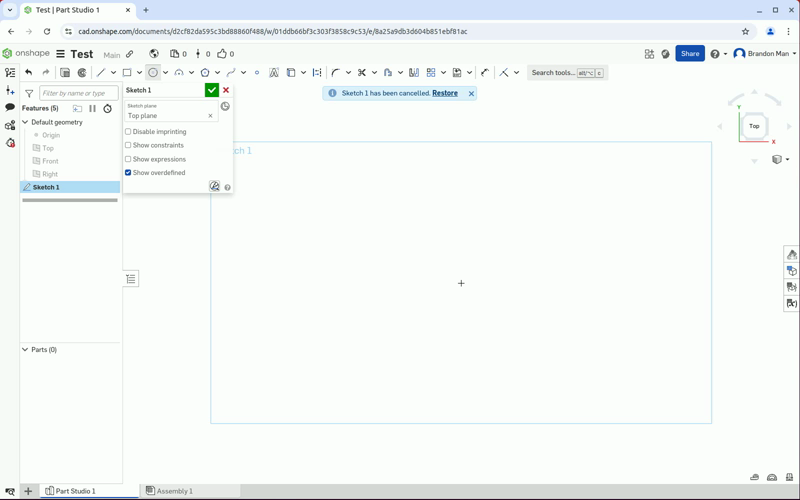
click(461, 282)
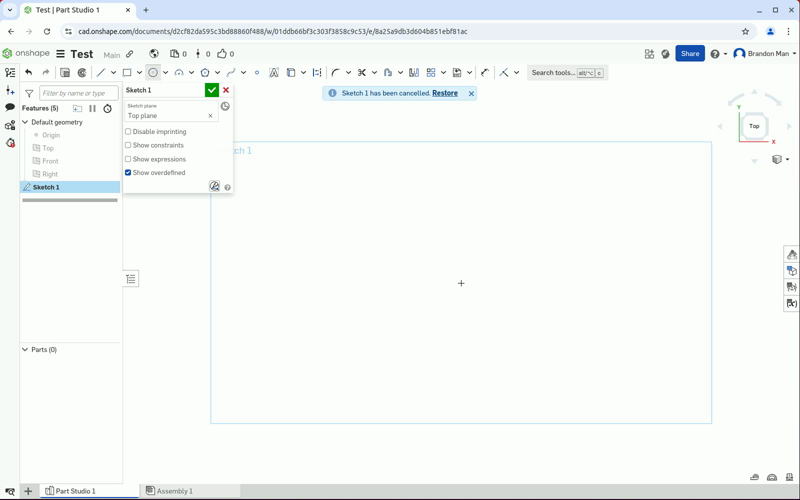
key_up(shift)
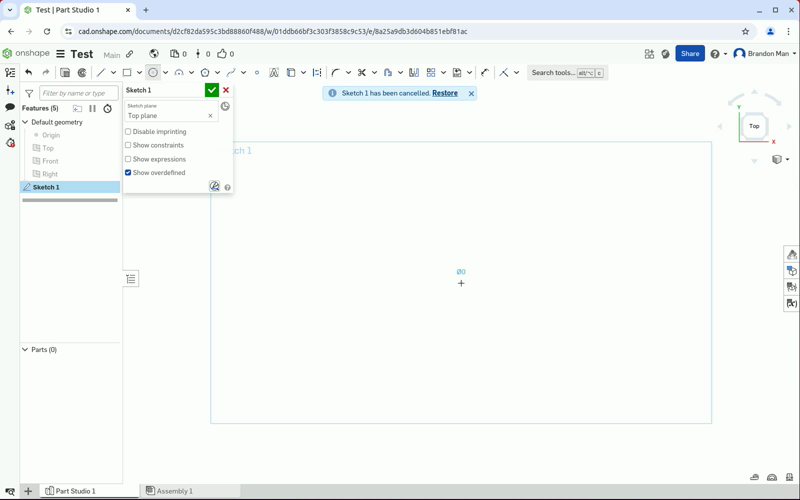
mouse_move(468, 282)
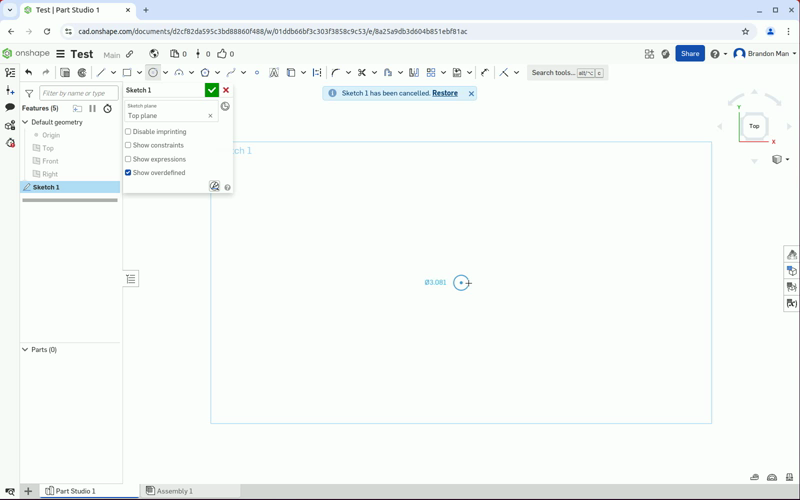
click(468, 282)
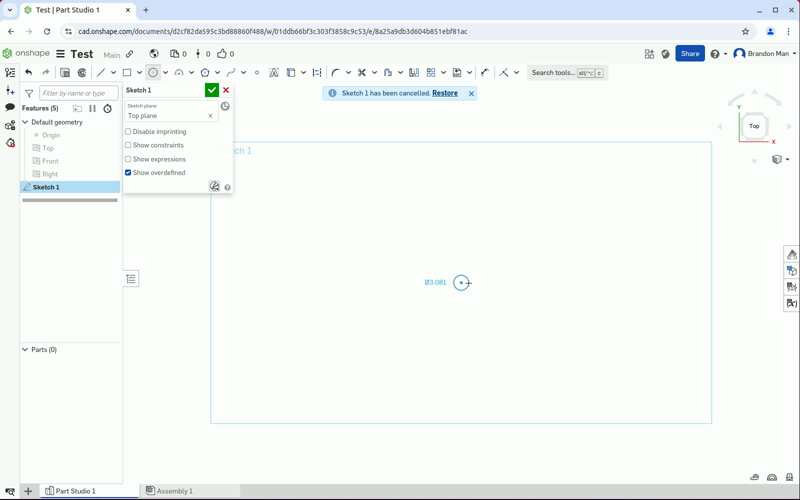
key(esc)
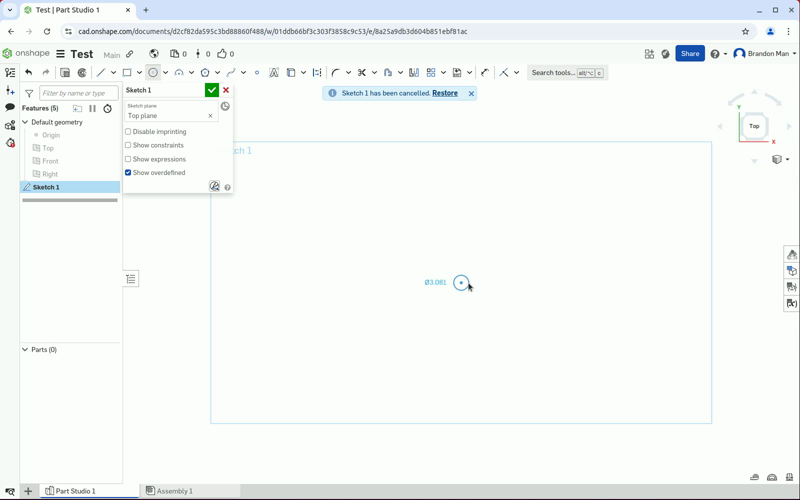
mouse_move(454, 281)
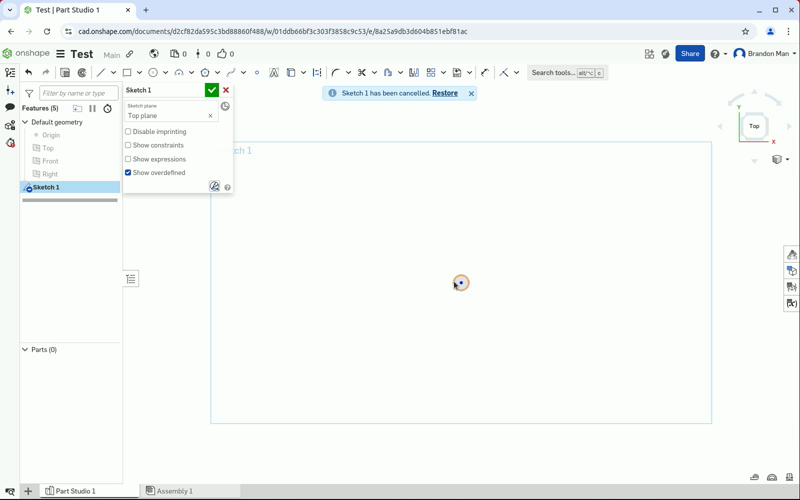
scroll(6)
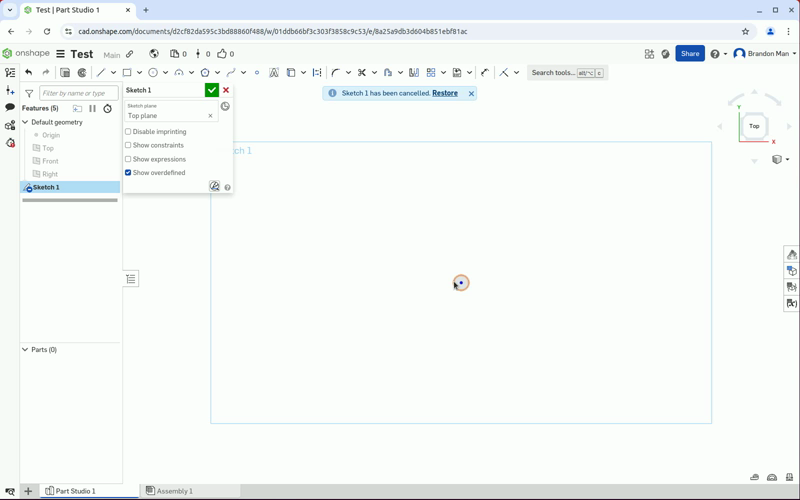
scroll(6)
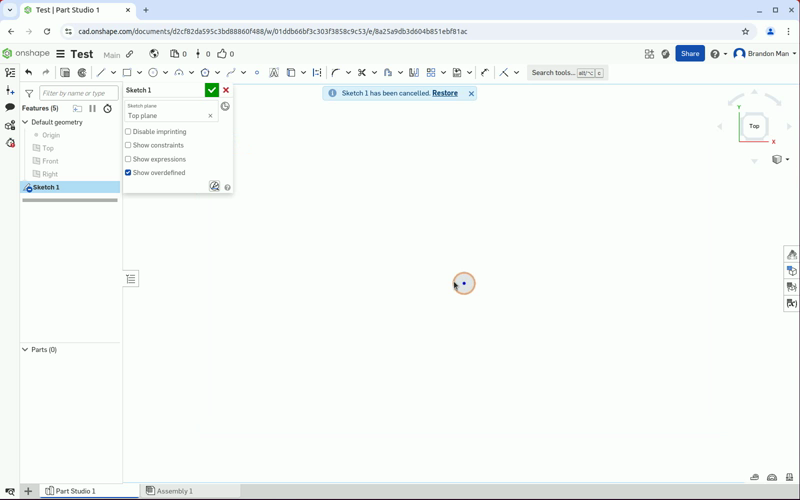
scroll(6)
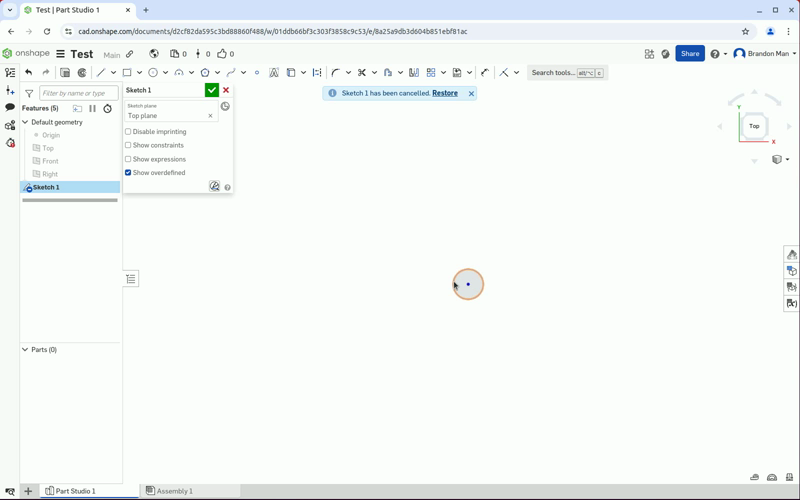
scroll(6)
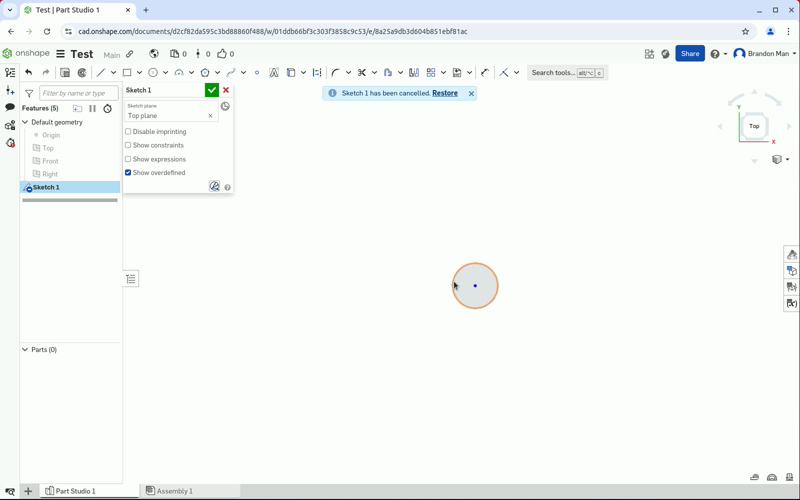
scroll(6)
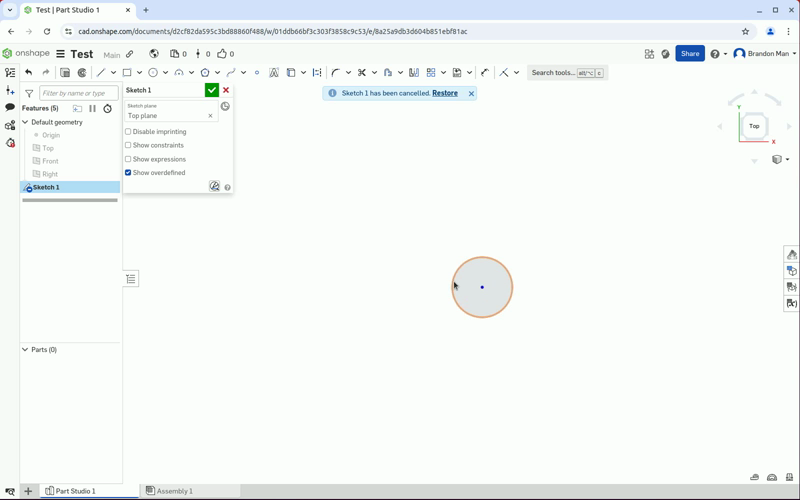
scroll(6)
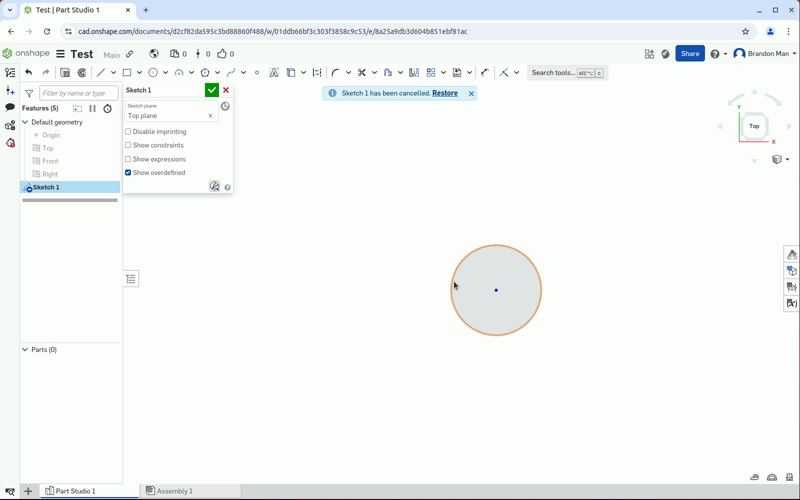
scroll(6)
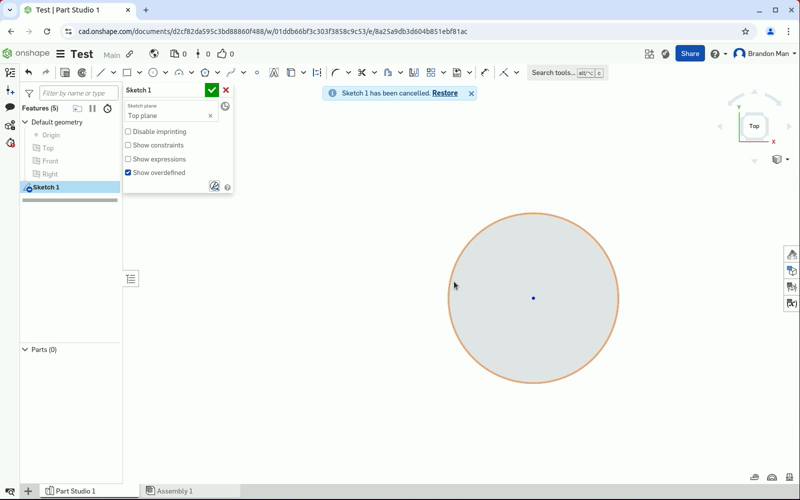
click(454, 281)
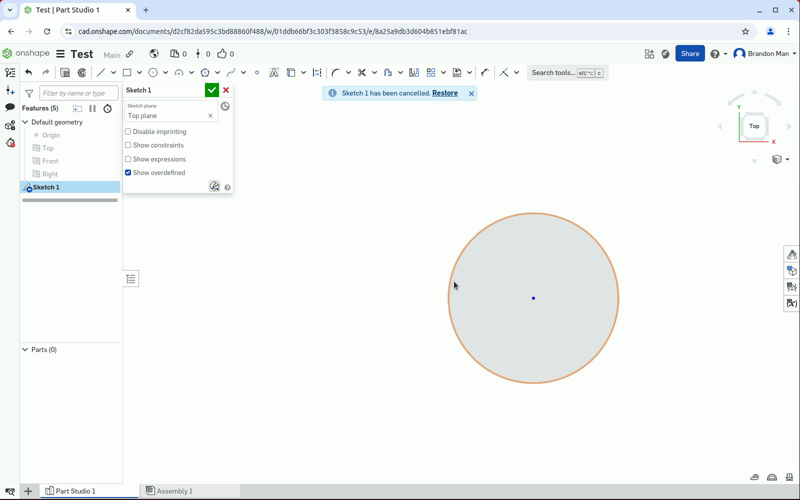
scroll(-6)
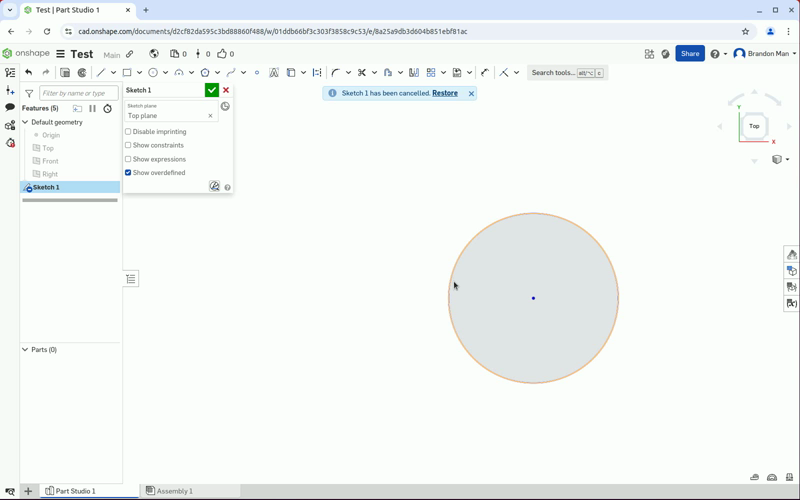
scroll(-6)
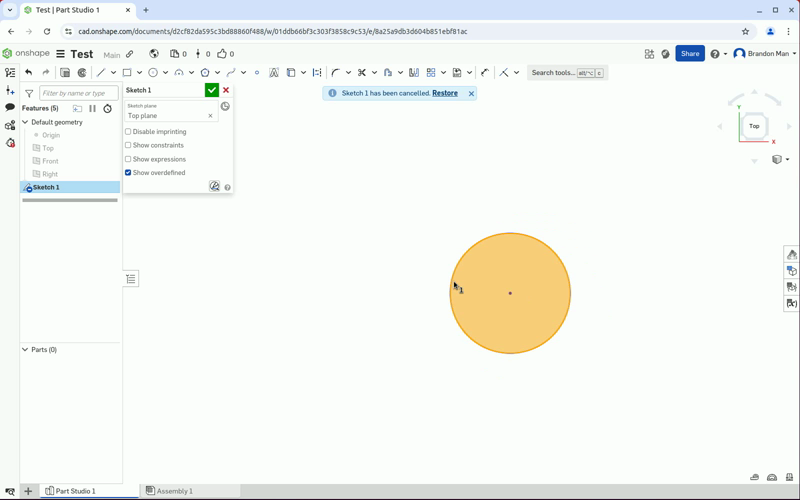
scroll(-6)
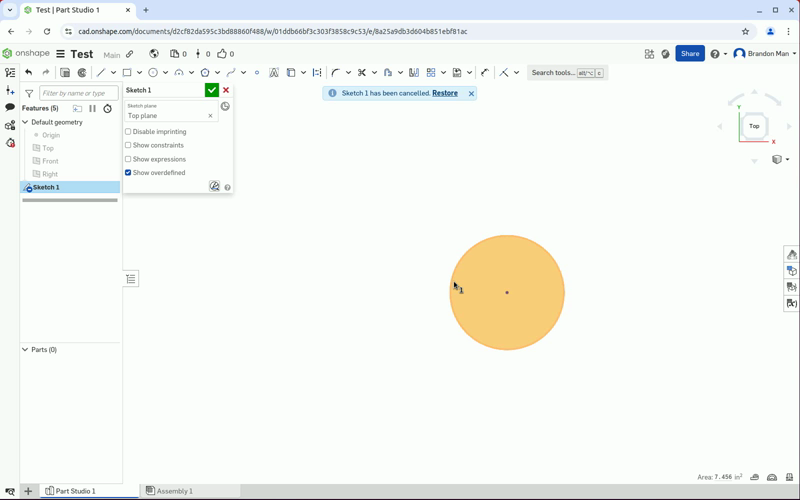
scroll(-6)
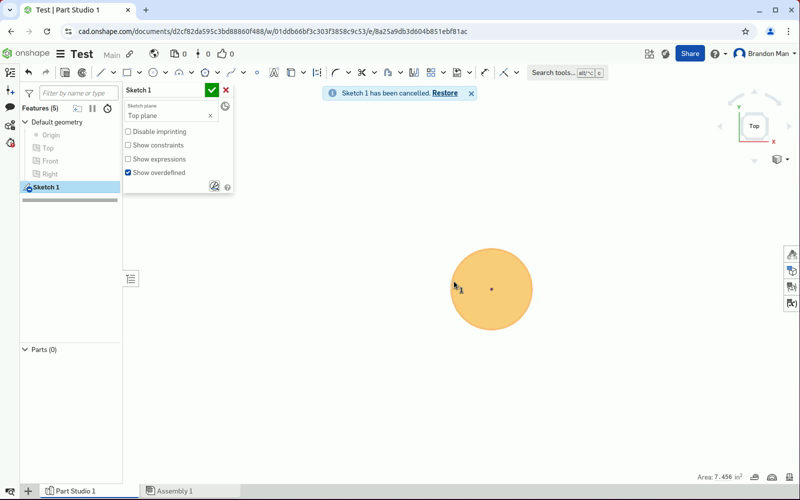
scroll(-6)
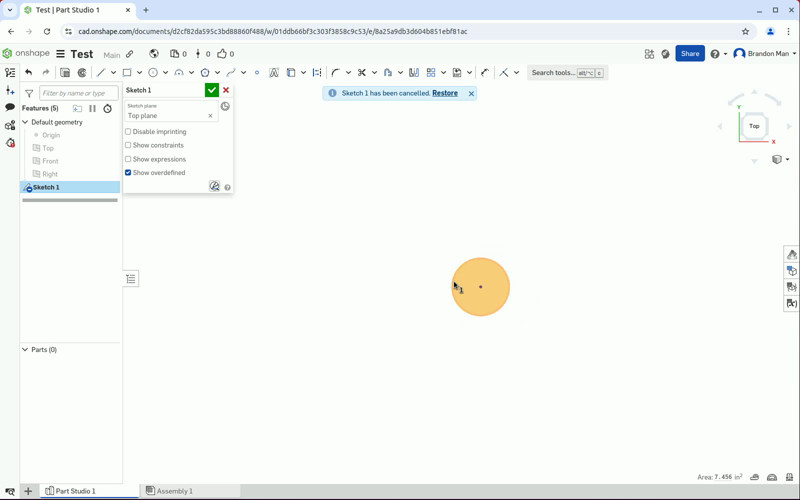
scroll(-6)
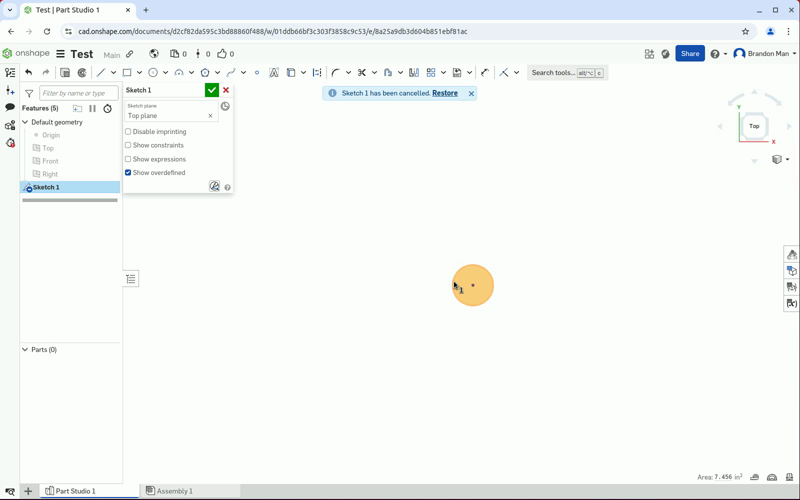
scroll(-6)
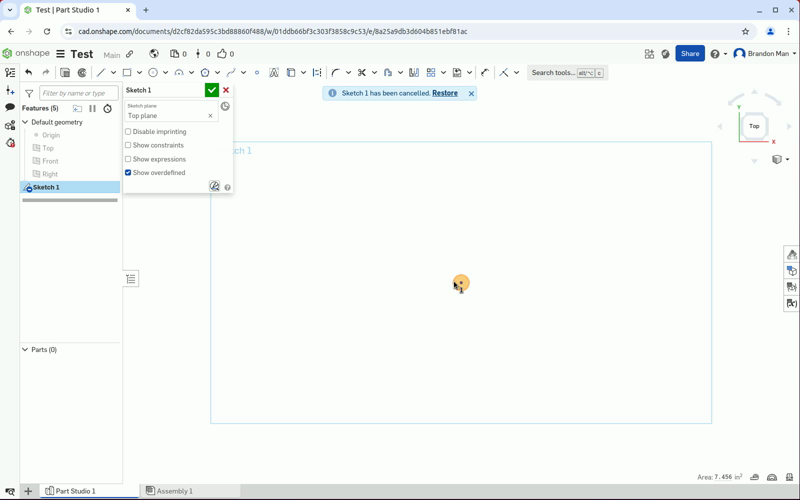
mouse_move(73, 352)
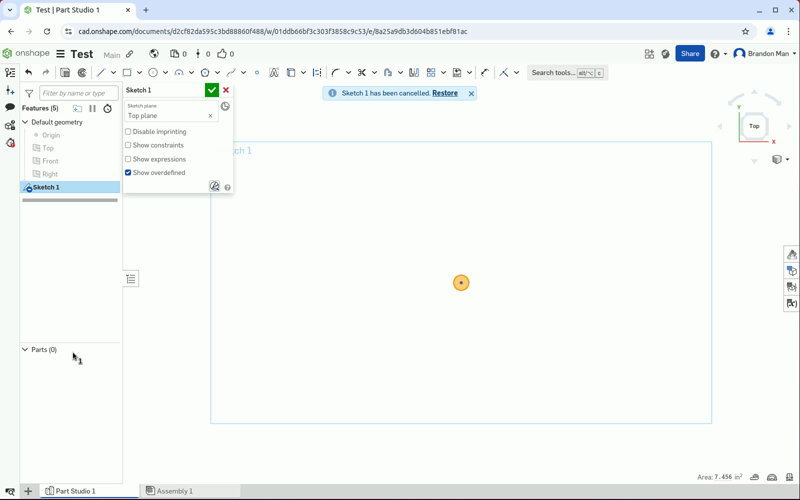
key(shift+y)
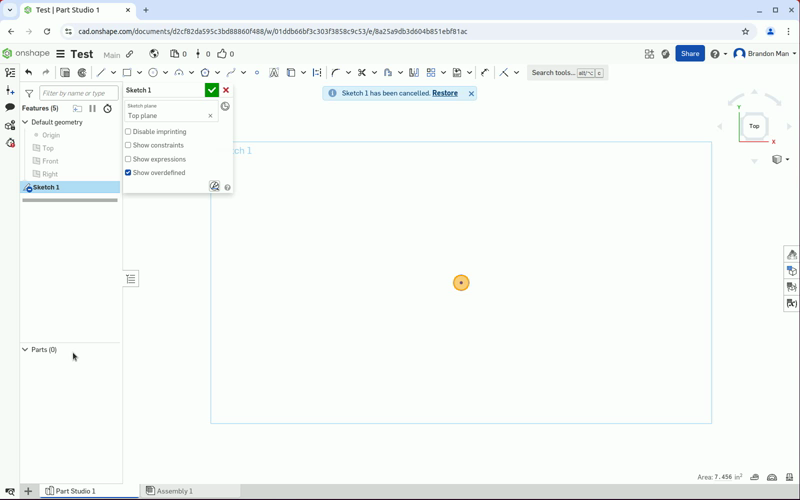
key(shift+e)
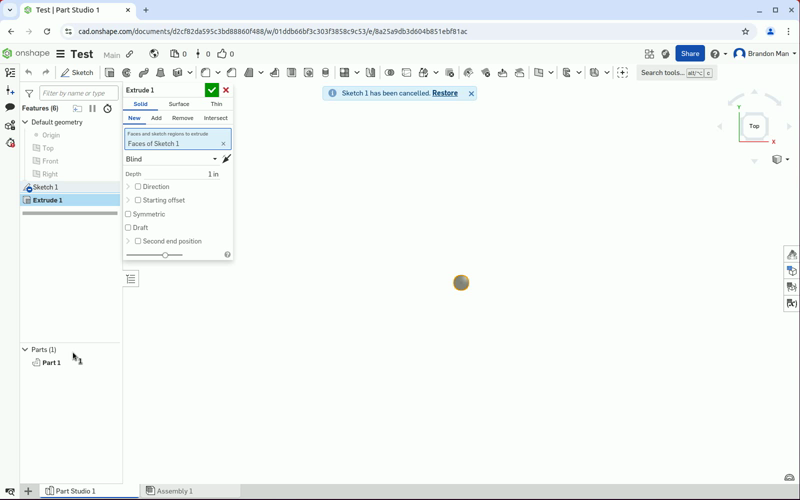
mouse_move(143, 106)
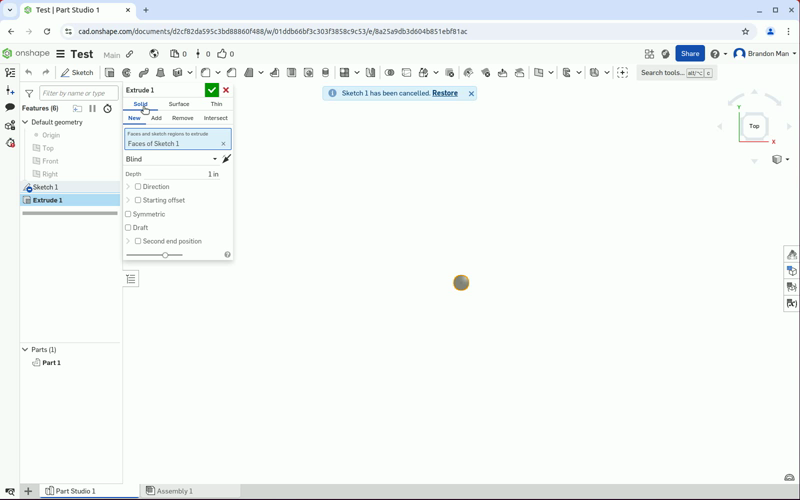
click(143, 106)
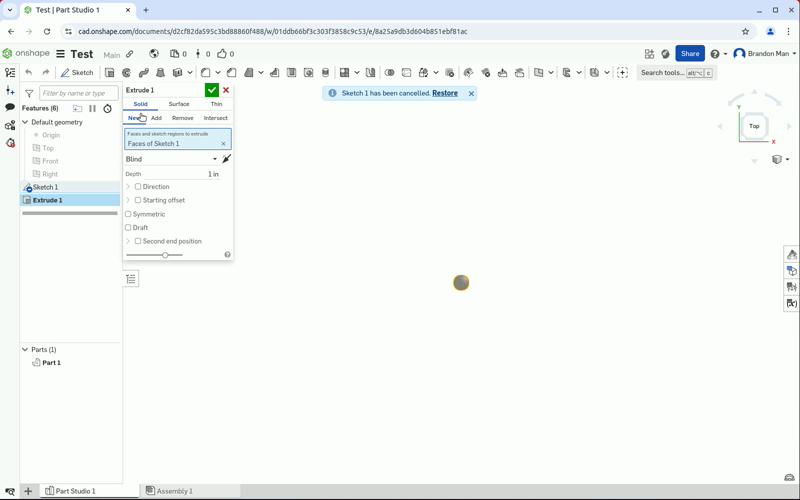
mouse_move(137, 120)
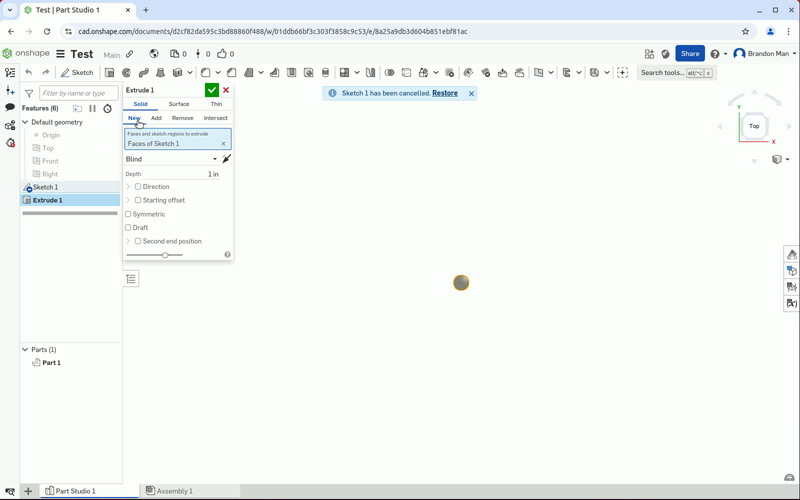
click(137, 120)
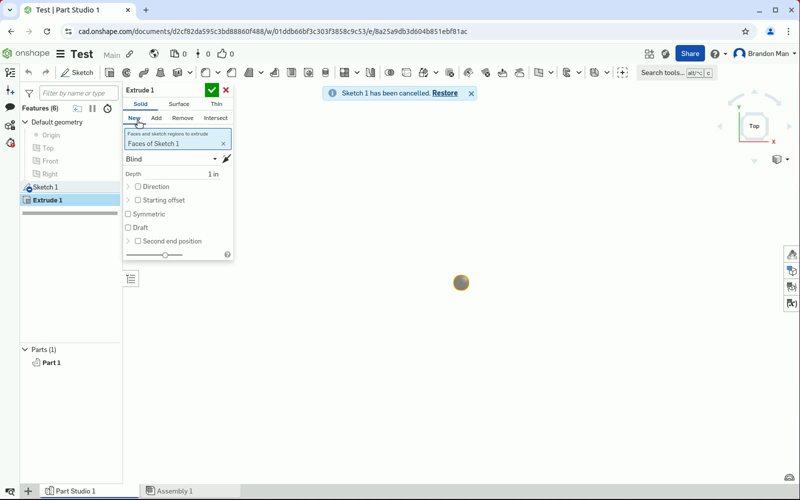
key(tab, 4)
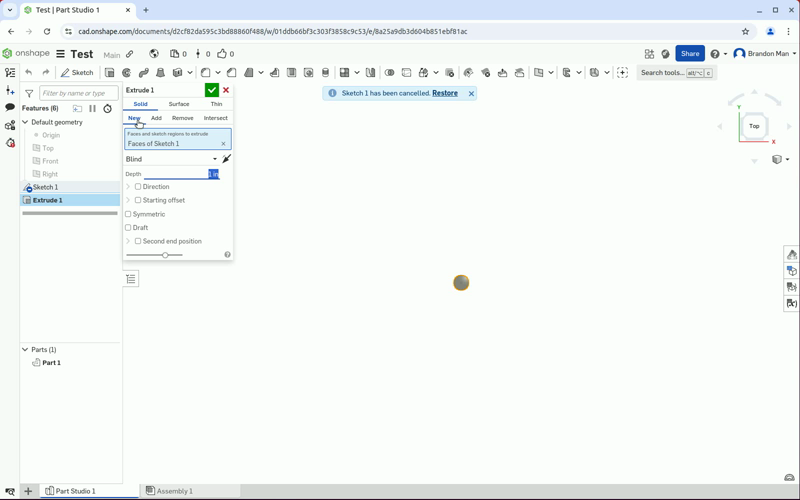
text(0.722)
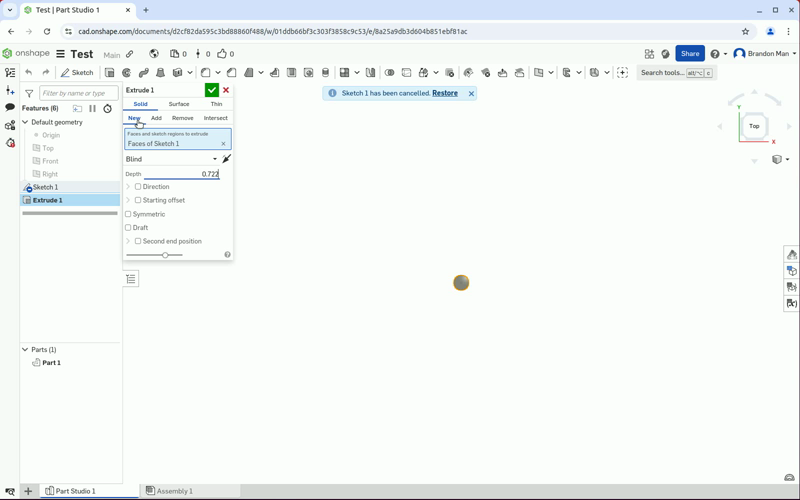
key(enter)
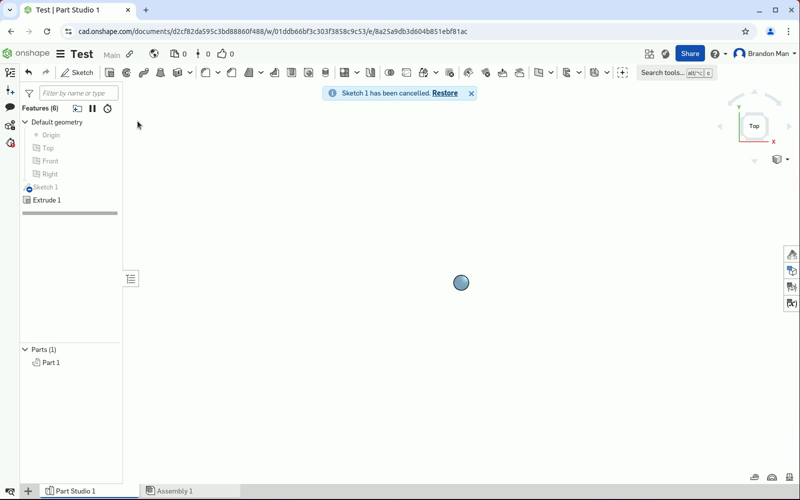
key(shift+h)
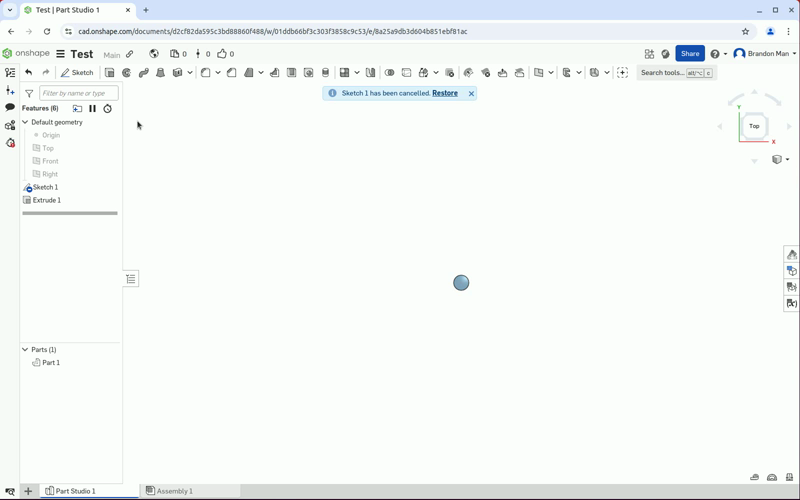
key(shift+h)
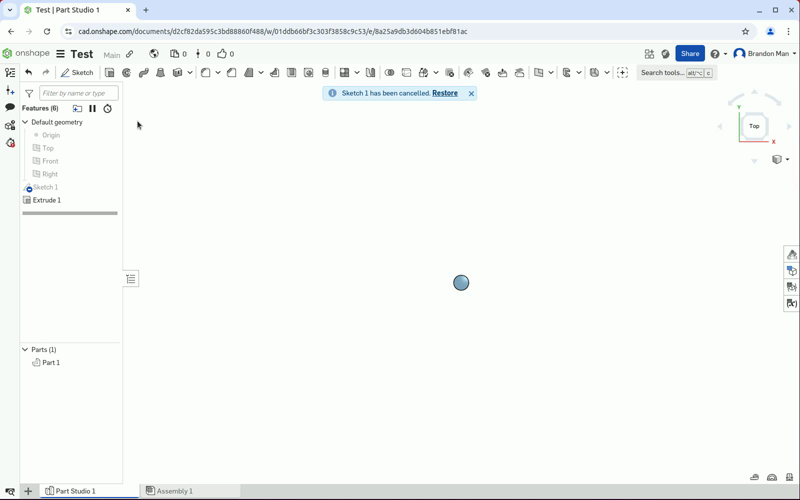
mouse_move(73, 189)
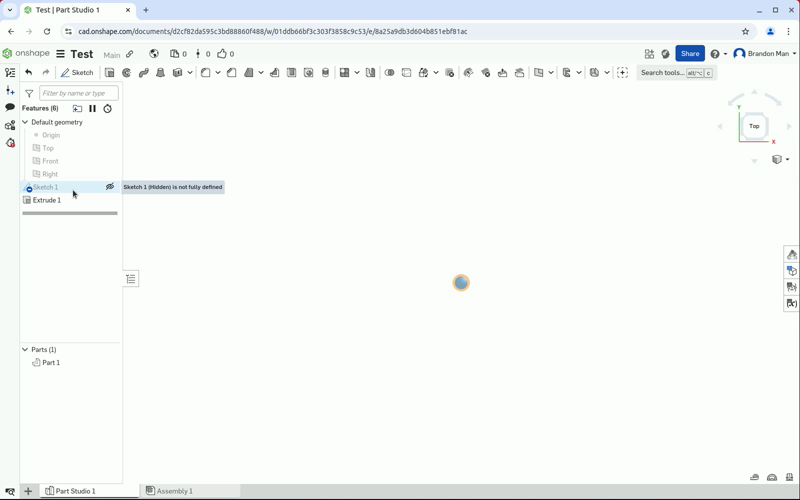
click(73, 189)
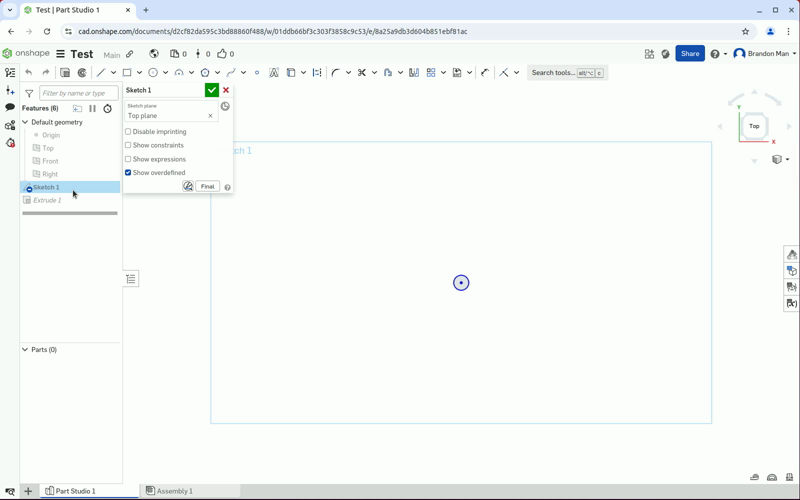
mouse_move(229, 92)
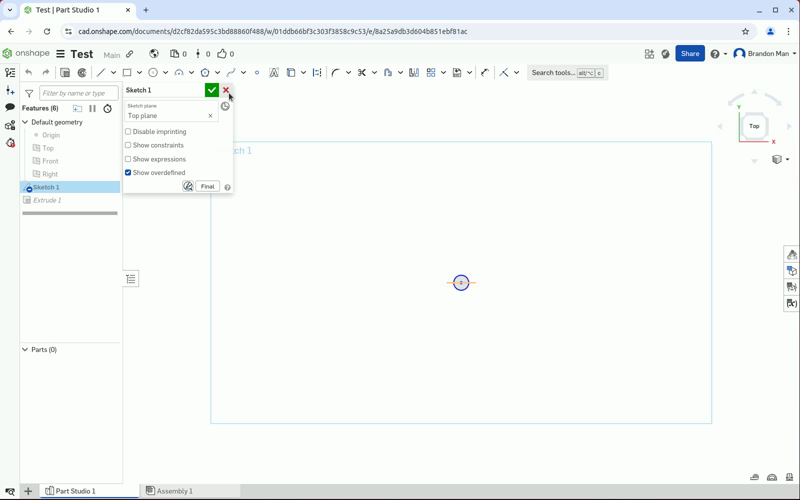
click(229, 92)
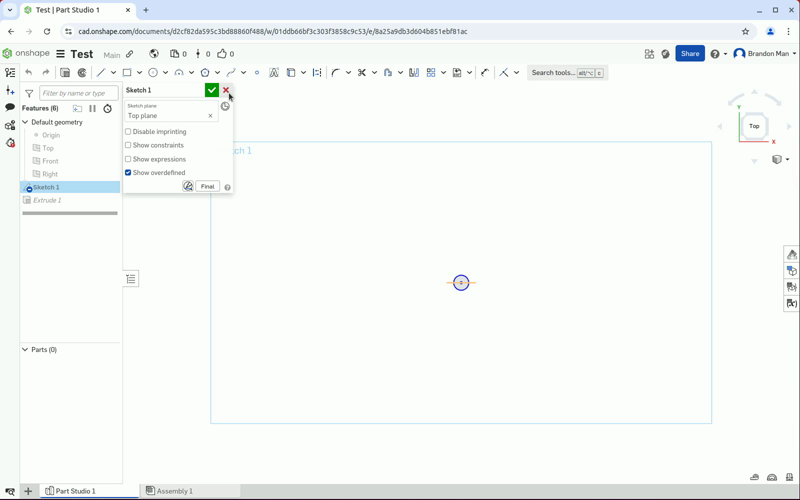
key(shift+s)
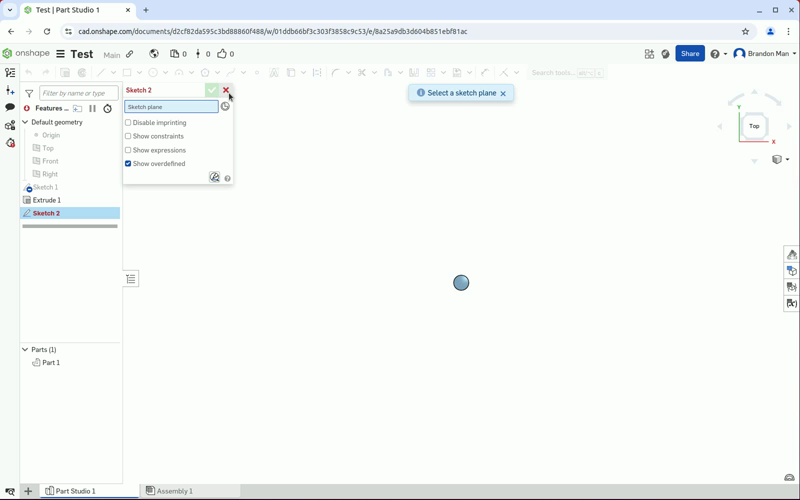
mouse_move(73, 150)
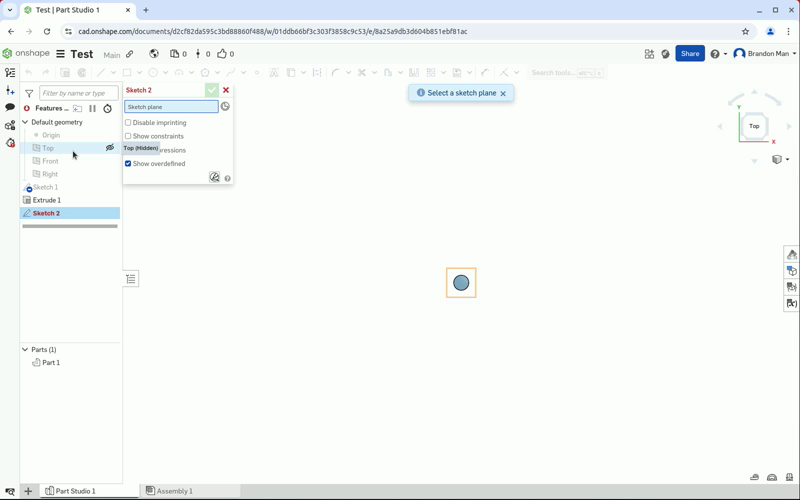
click(73, 150)
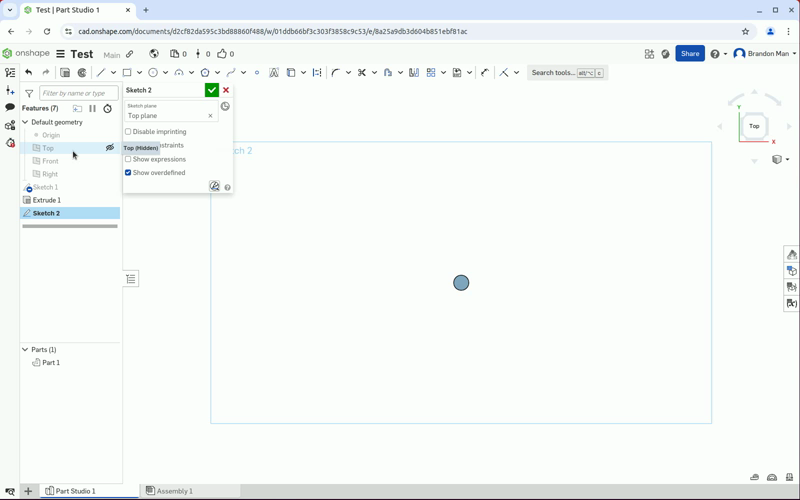
mouse_move(73, 352)
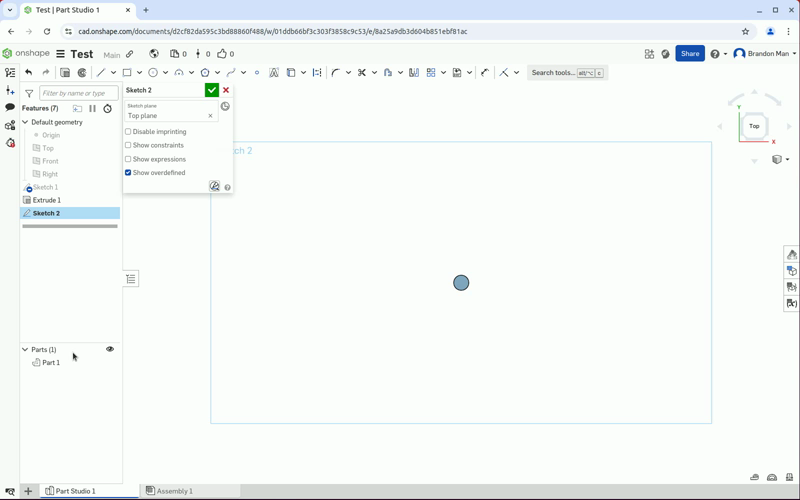
key(y)
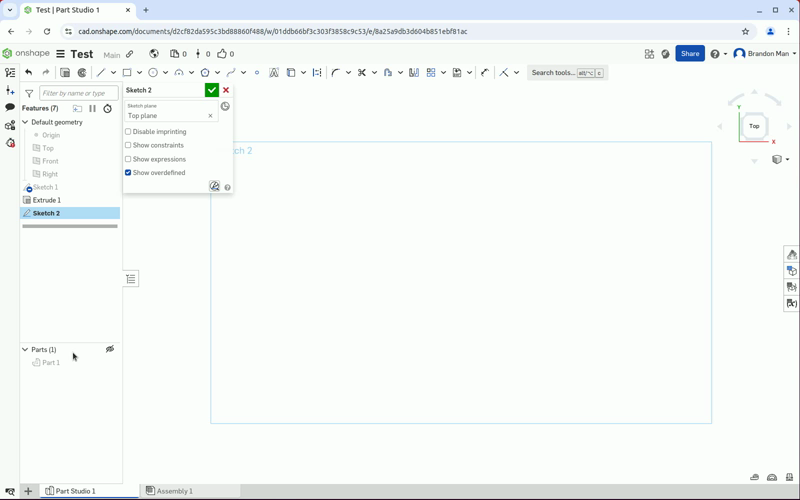
key(c)
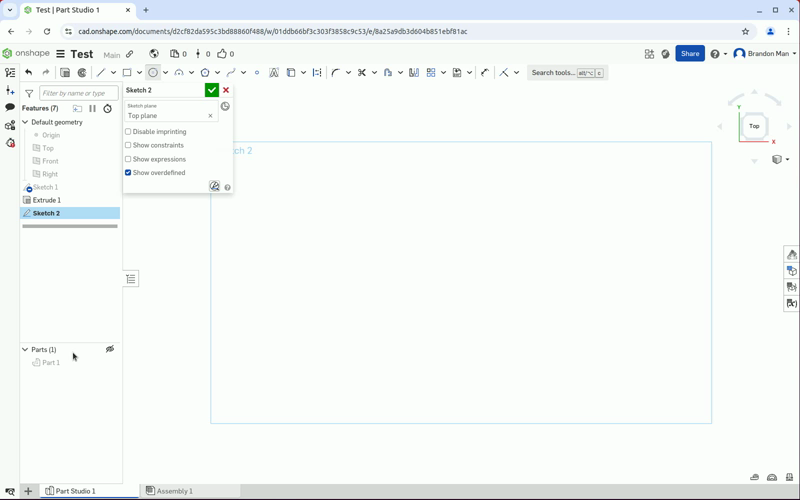
key_down(shift)
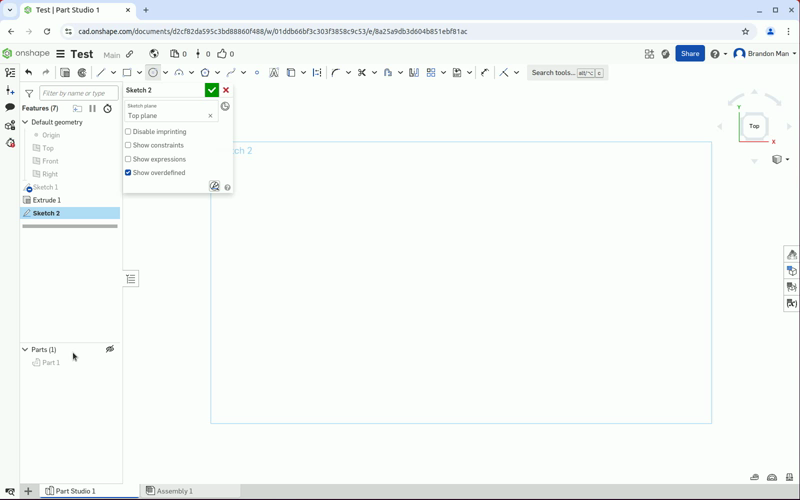
mouse_move(461, 282)
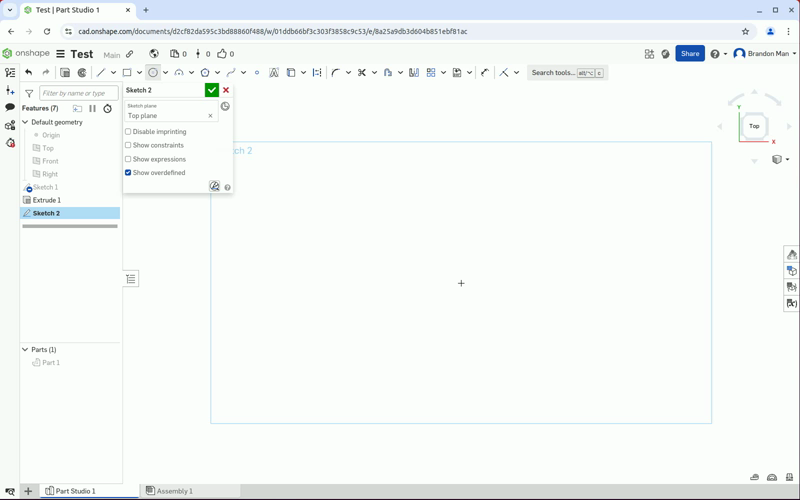
click(461, 282)
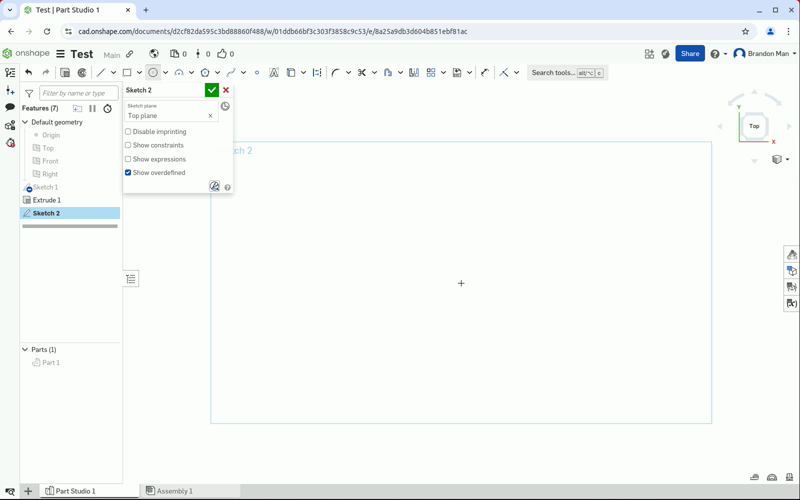
key_up(shift)
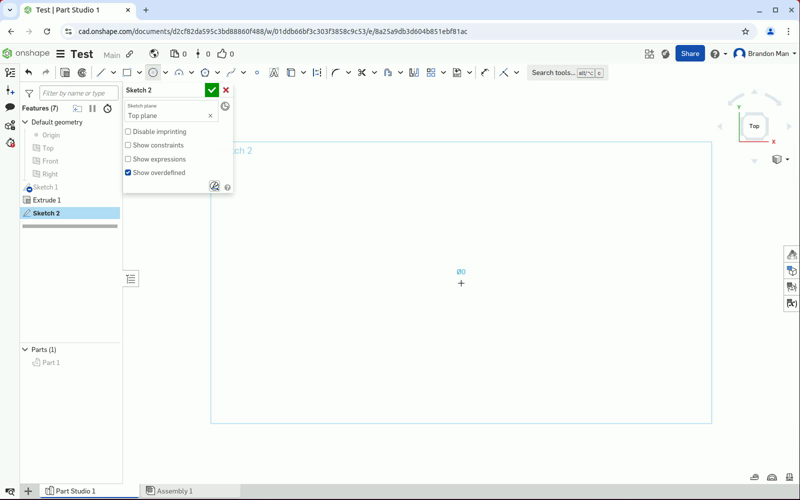
mouse_move(466, 282)
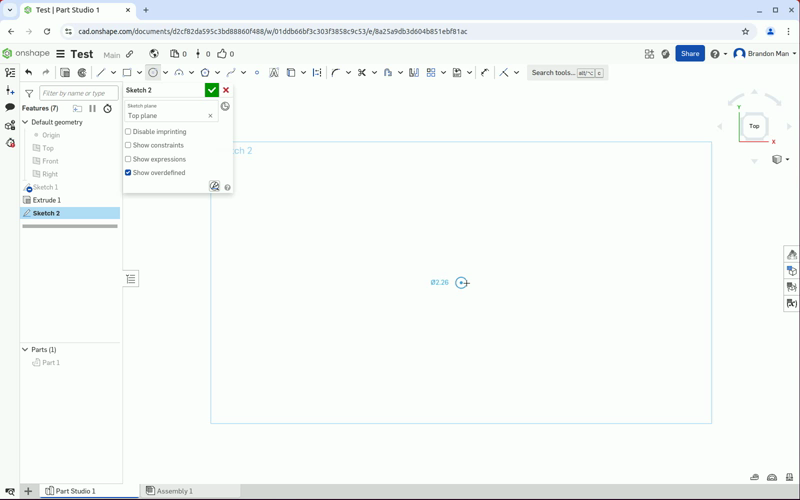
click(466, 282)
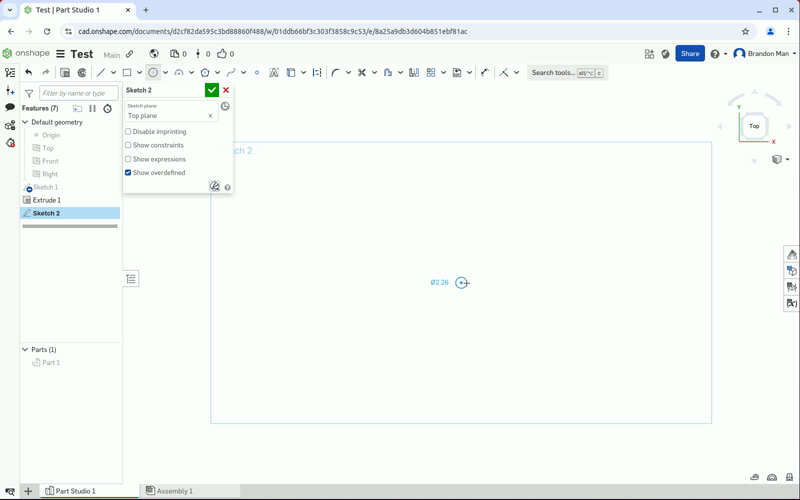
key(esc)
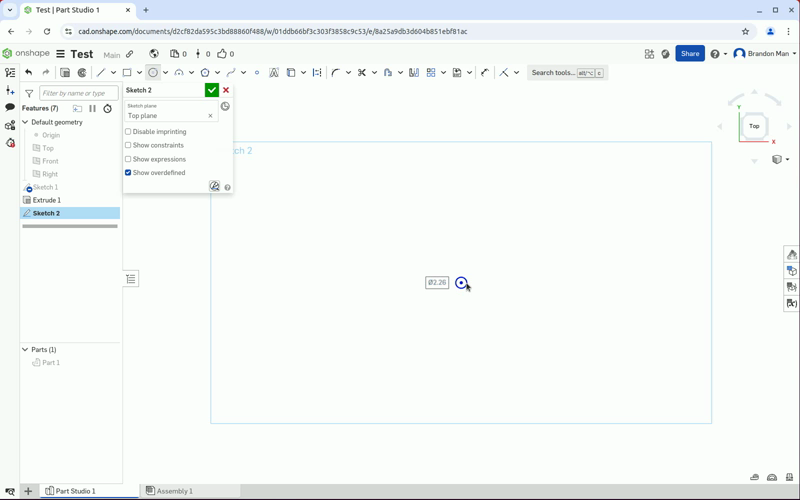
mouse_move(463, 281)
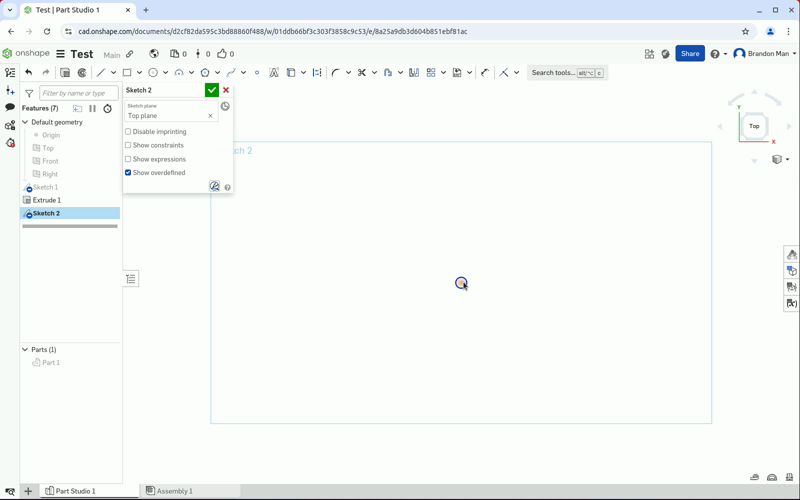
scroll(6)
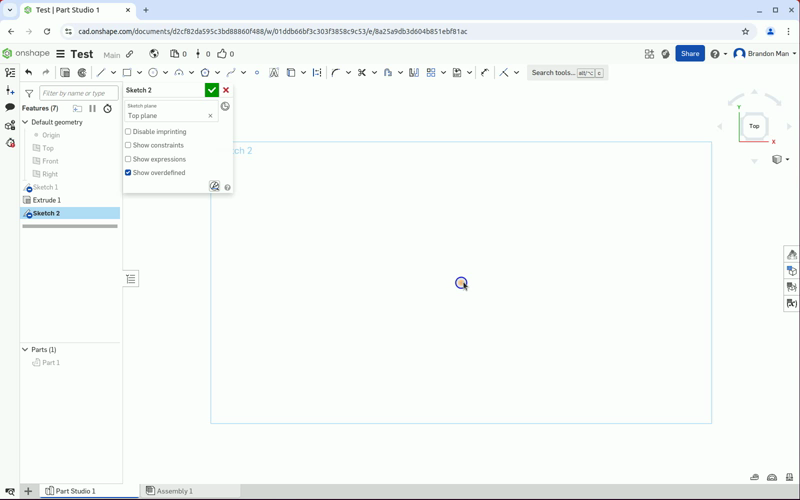
scroll(6)
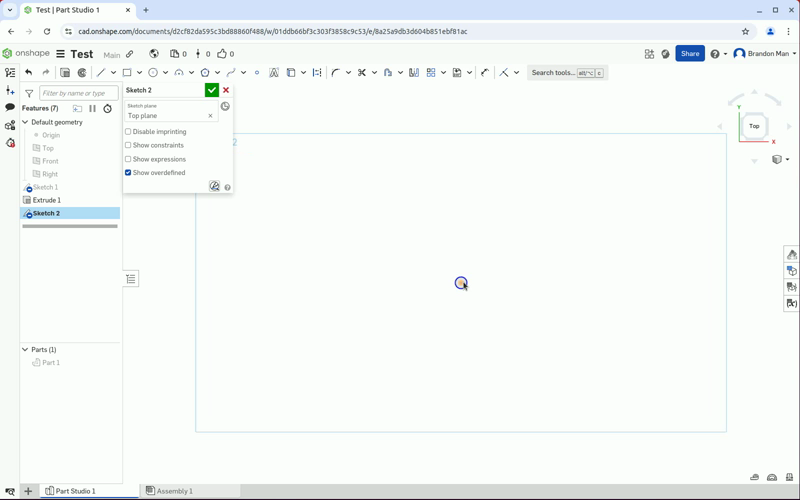
scroll(6)
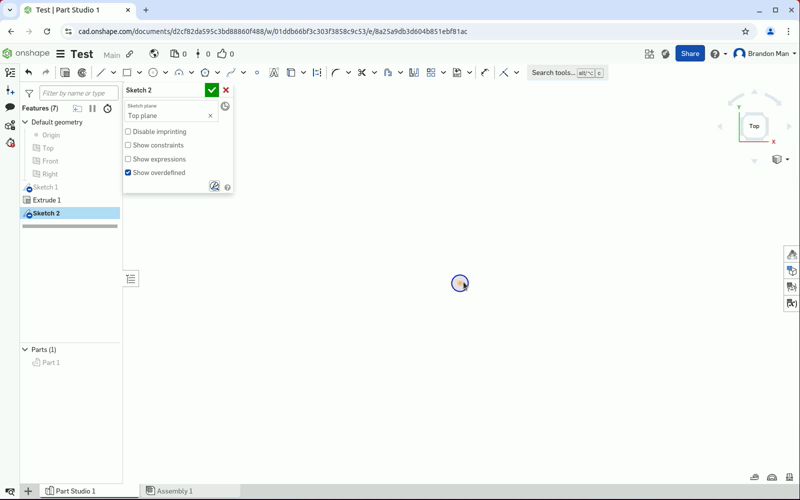
scroll(6)
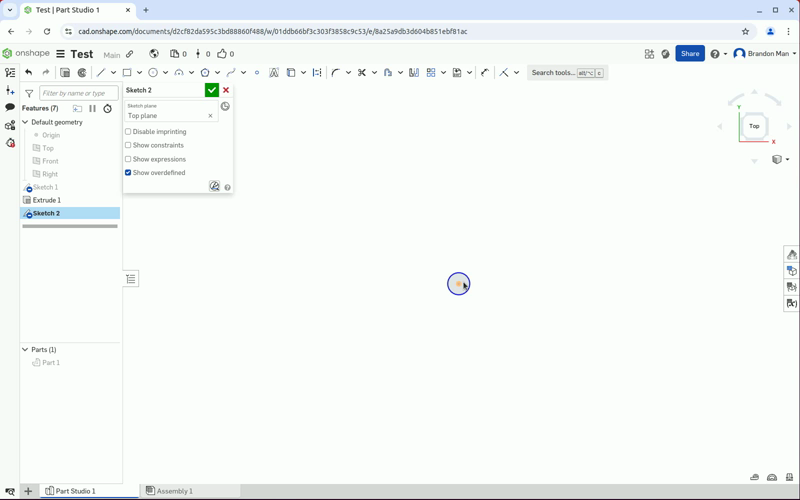
scroll(6)
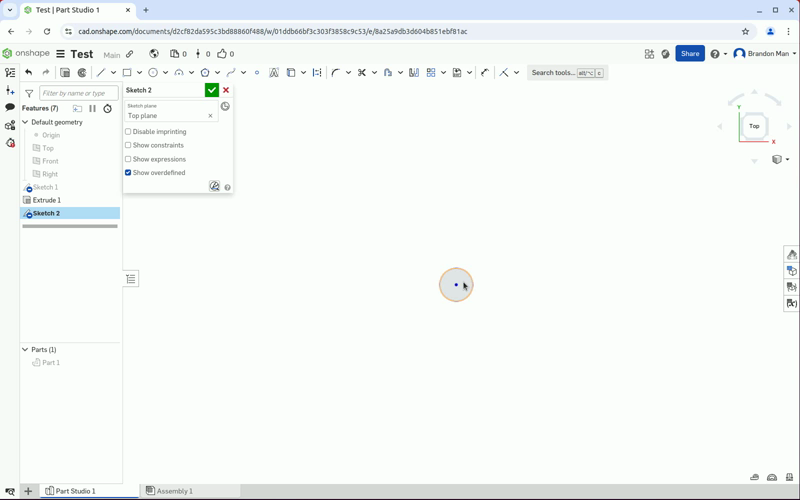
scroll(6)
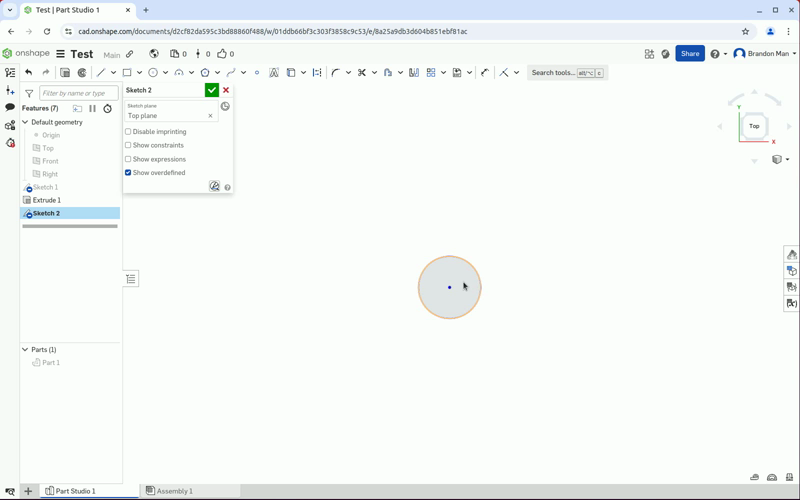
scroll(6)
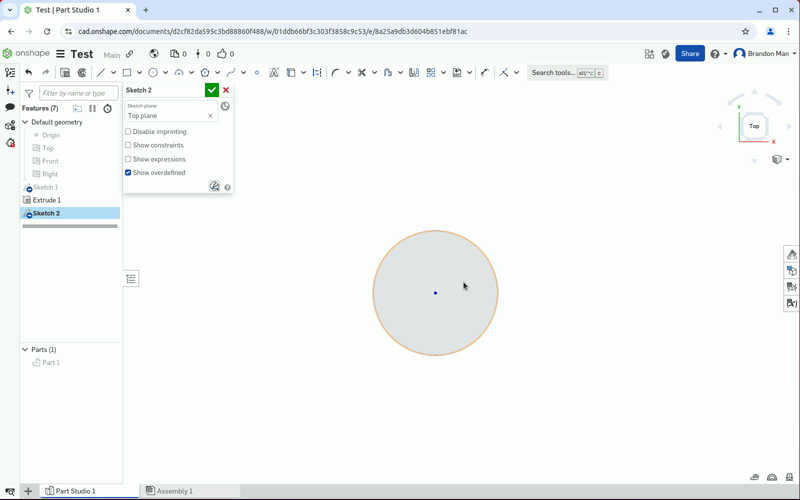
click(463, 281)
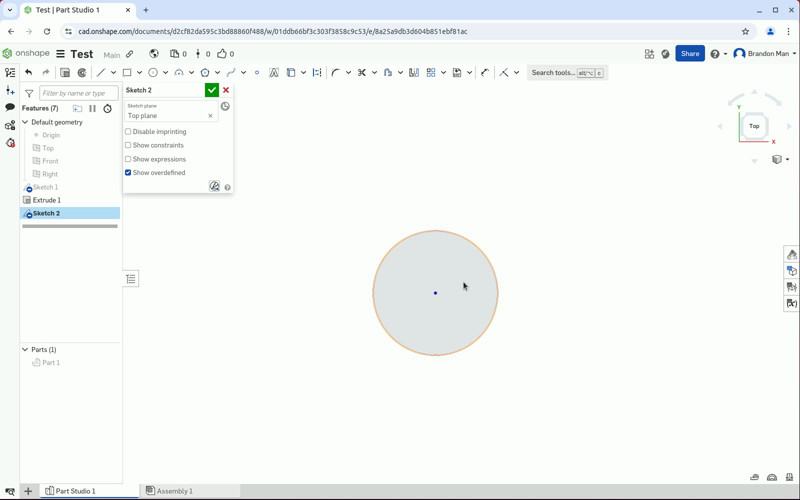
scroll(-6)
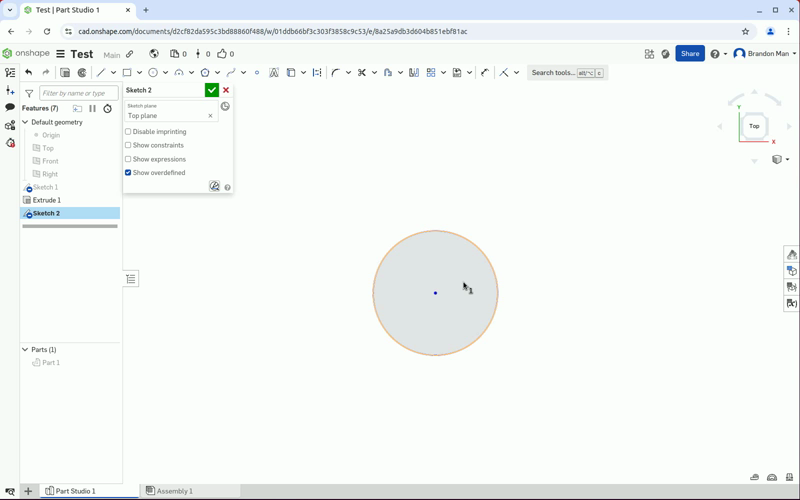
scroll(-6)
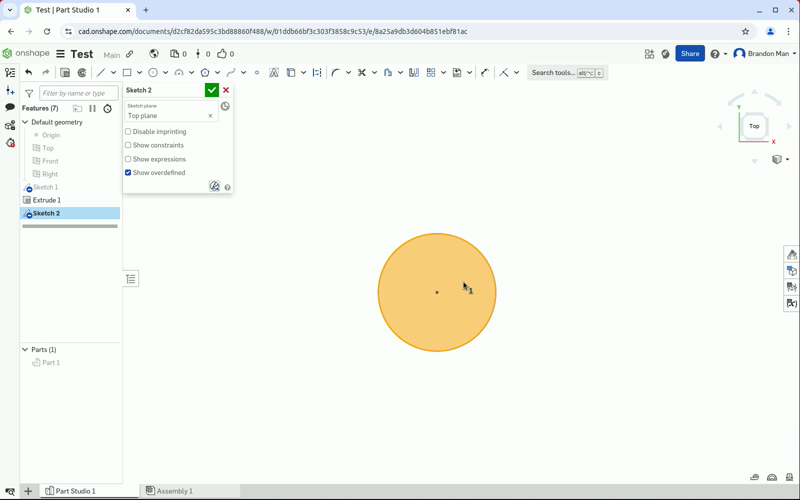
scroll(-6)
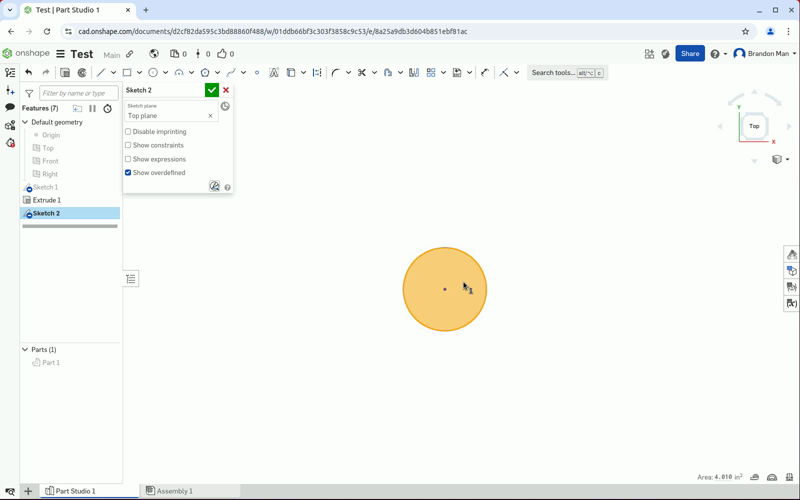
scroll(-6)
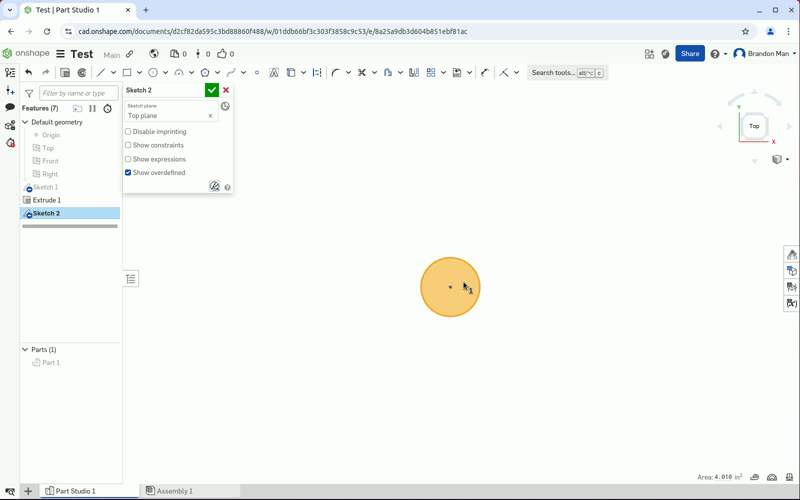
scroll(-6)
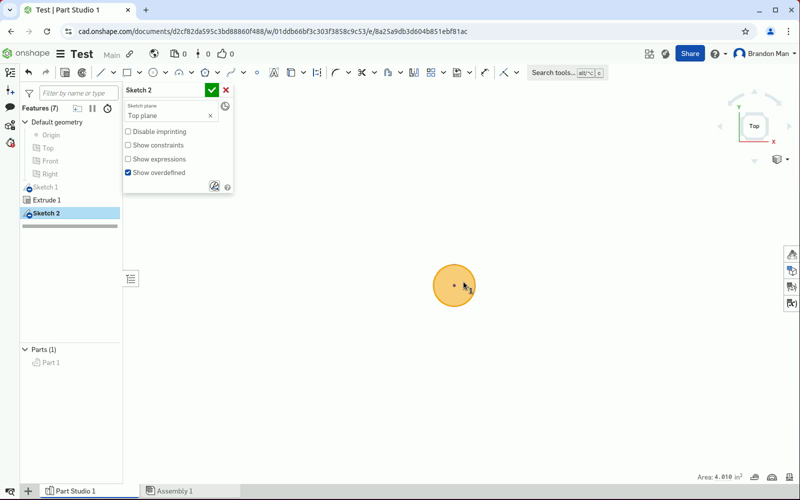
scroll(-6)
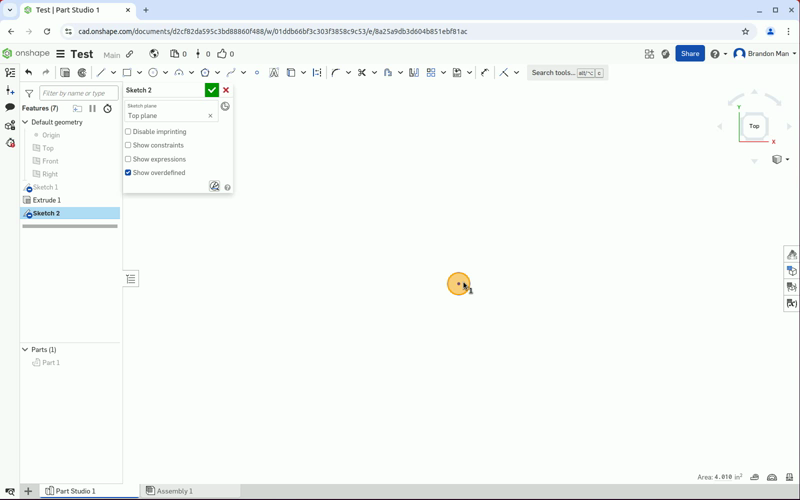
scroll(-6)
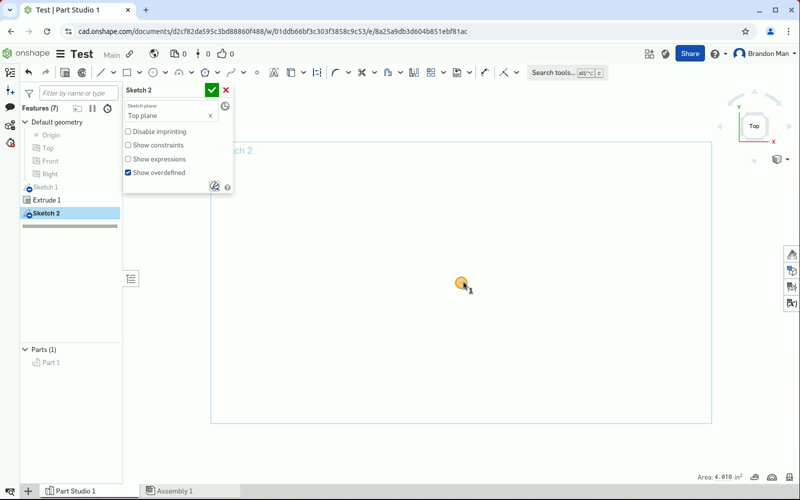
mouse_move(73, 352)
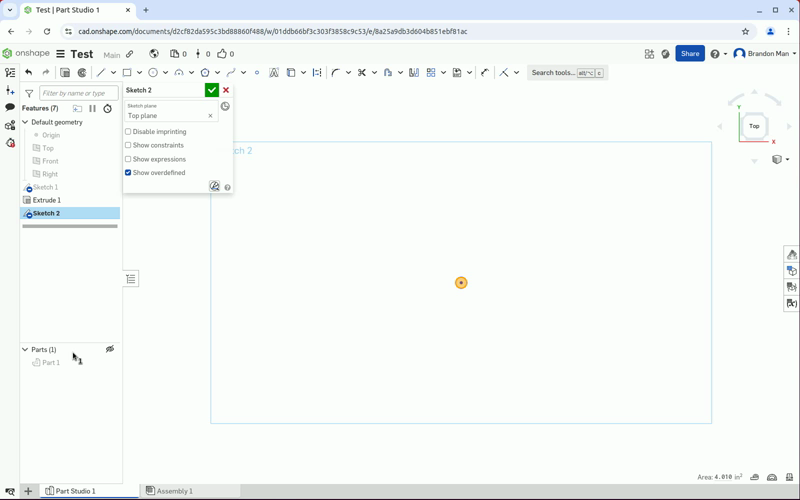
key(shift+y)
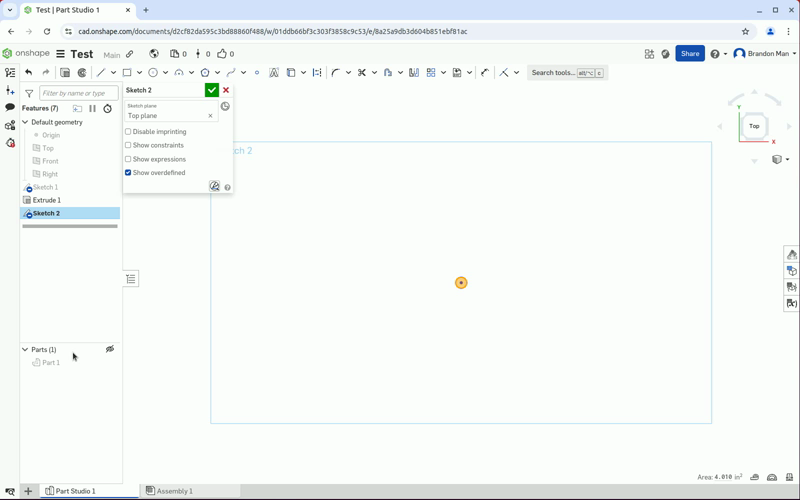
key(shift+e)
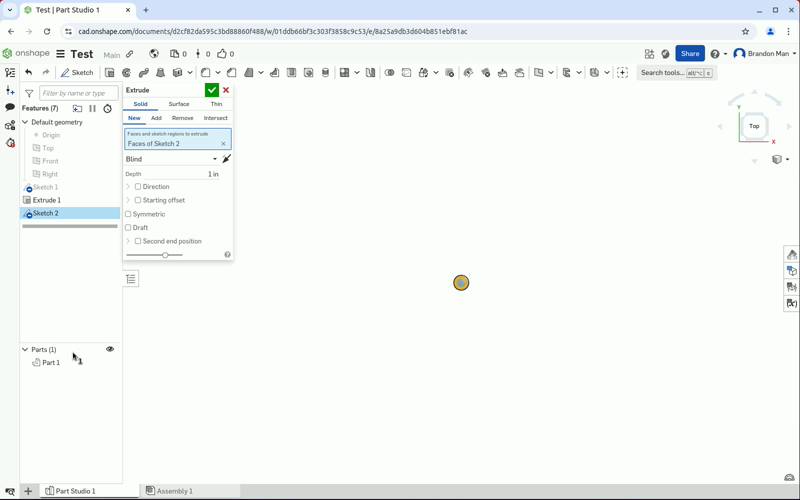
mouse_move(143, 106)
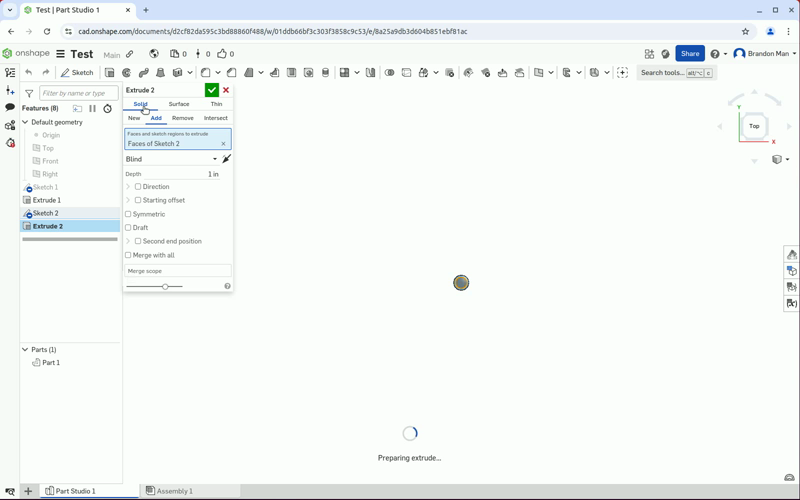
click(143, 106)
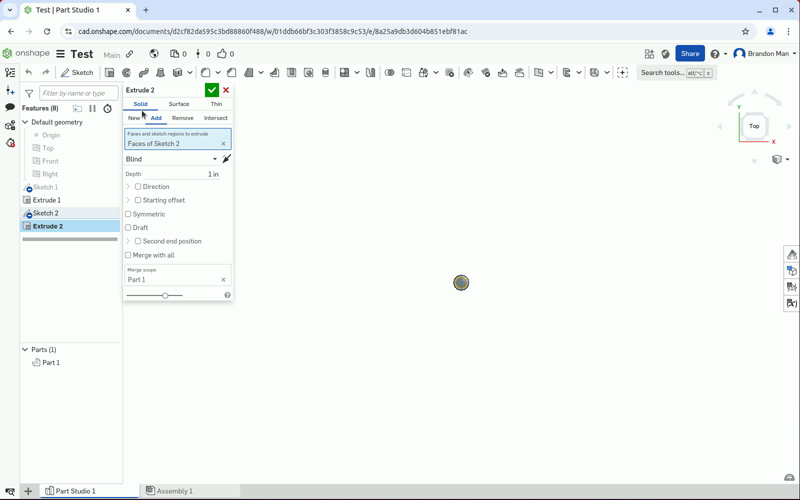
mouse_move(137, 120)
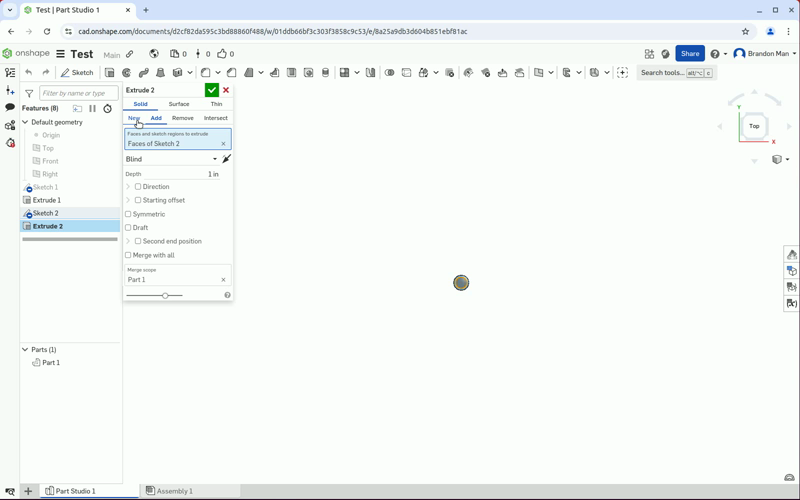
click(137, 120)
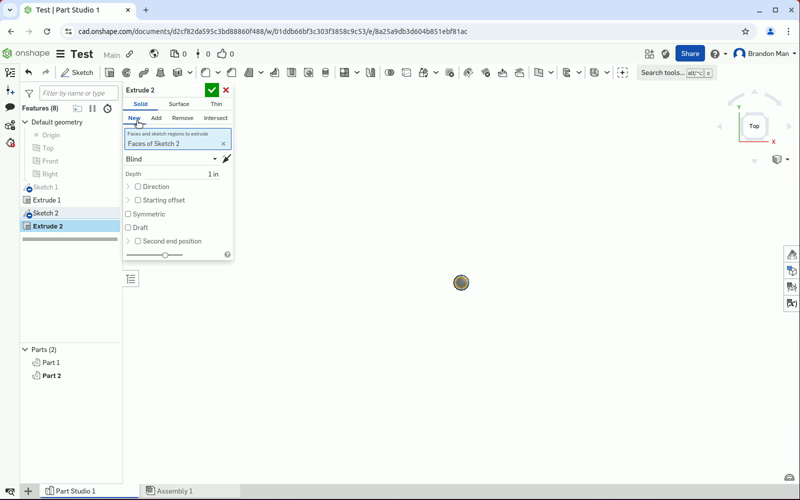
key(tab, 4)
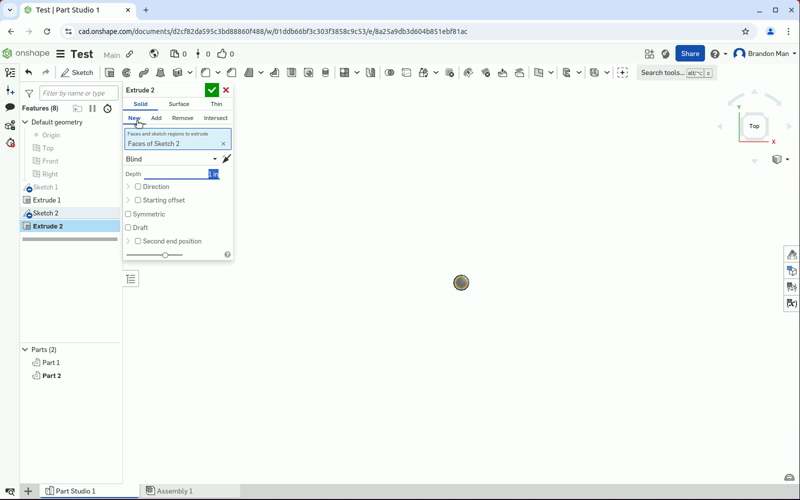
text(19.257)
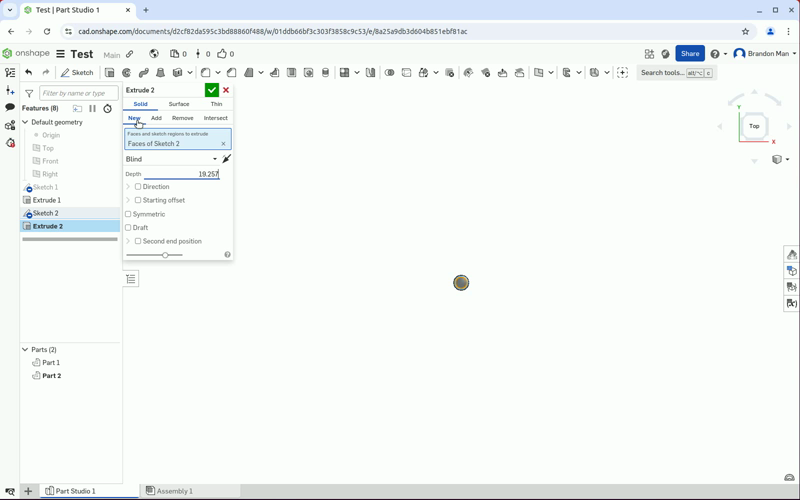
key(enter)
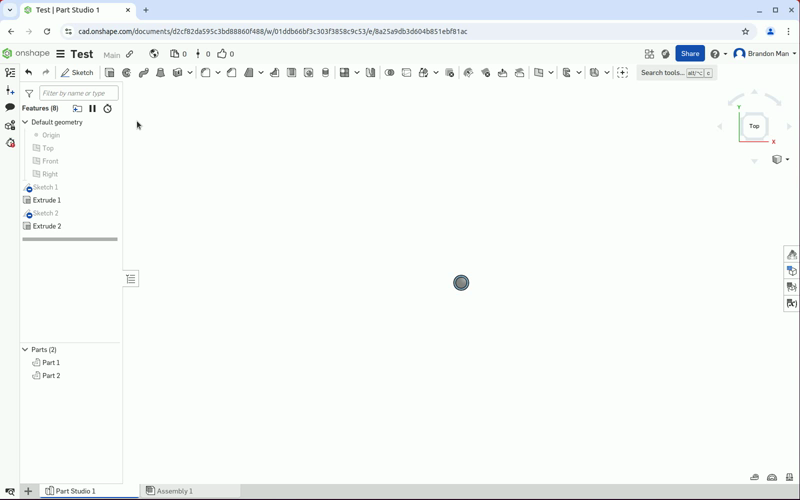
key(shift+h)
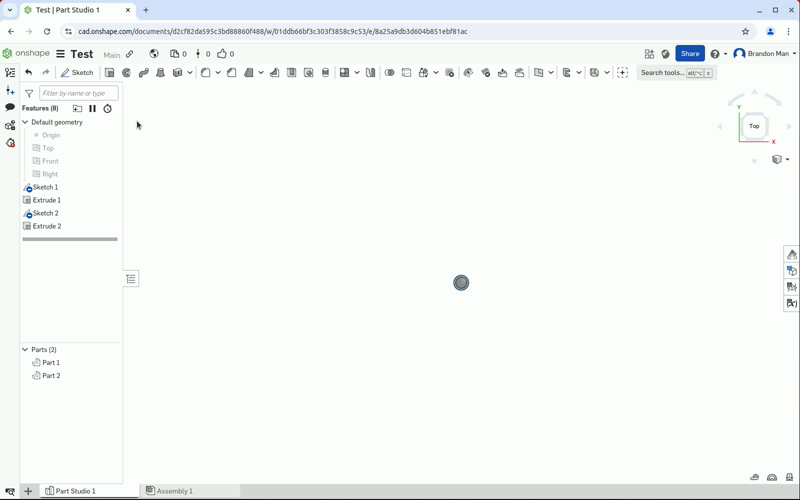
key(shift+h)
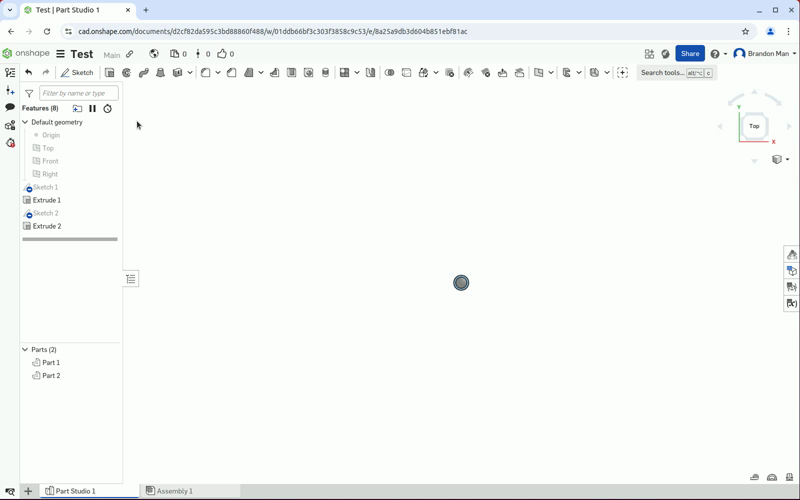
mouse_move(73, 189)
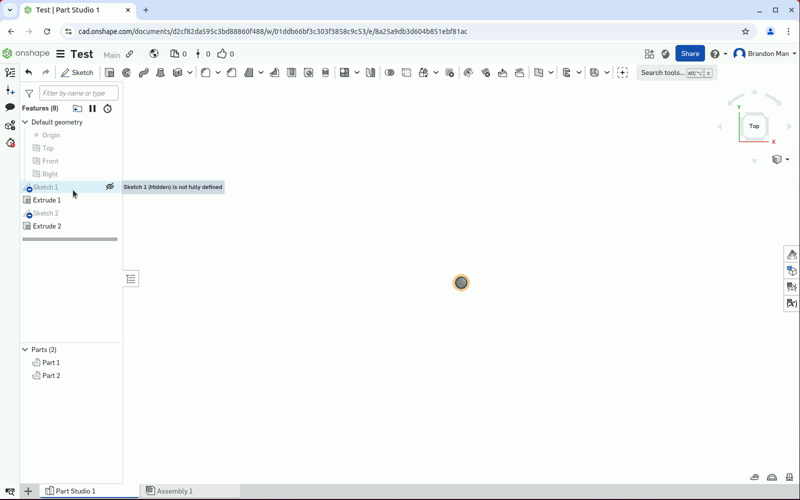
click(73, 189)
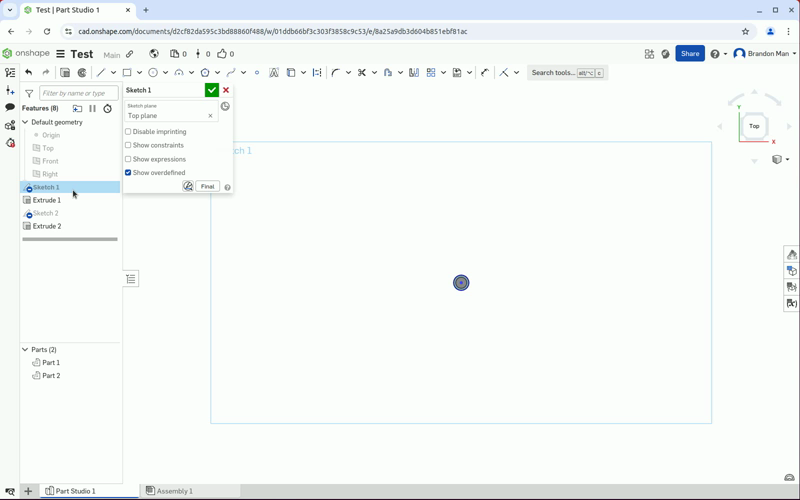
mouse_move(229, 92)
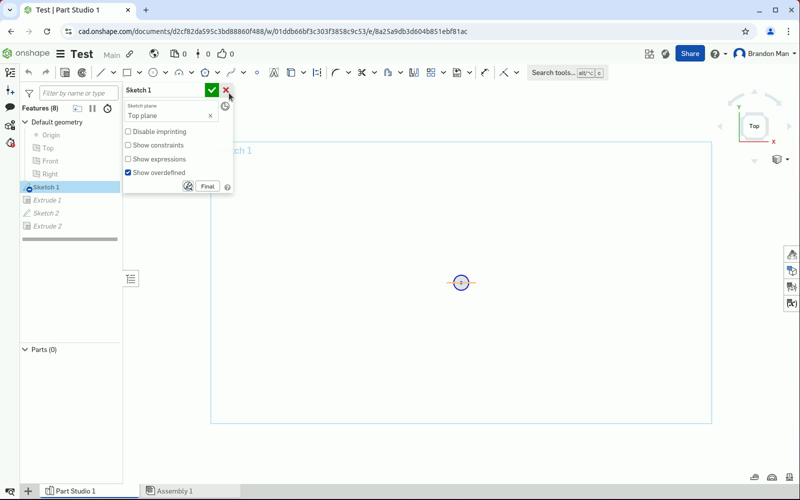
click(229, 92)
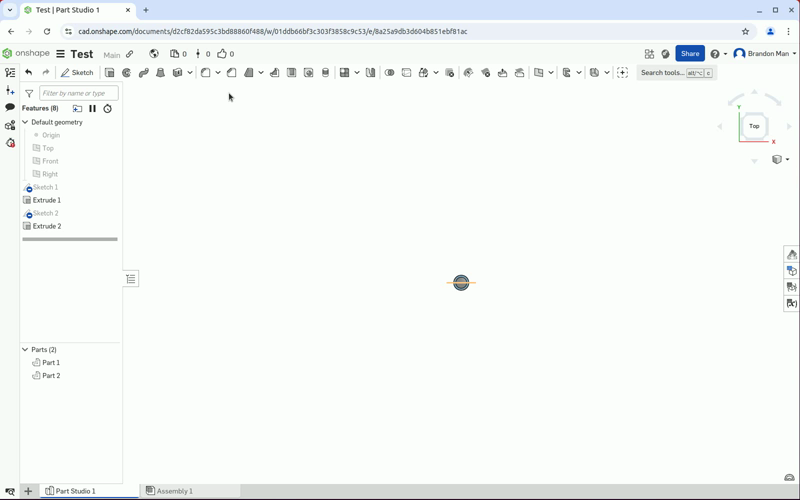
mouse_move(541, 75)
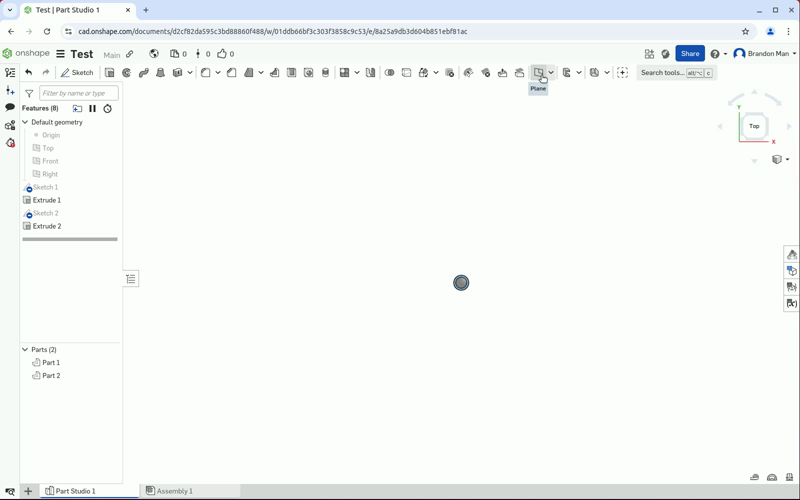
click(541, 75)
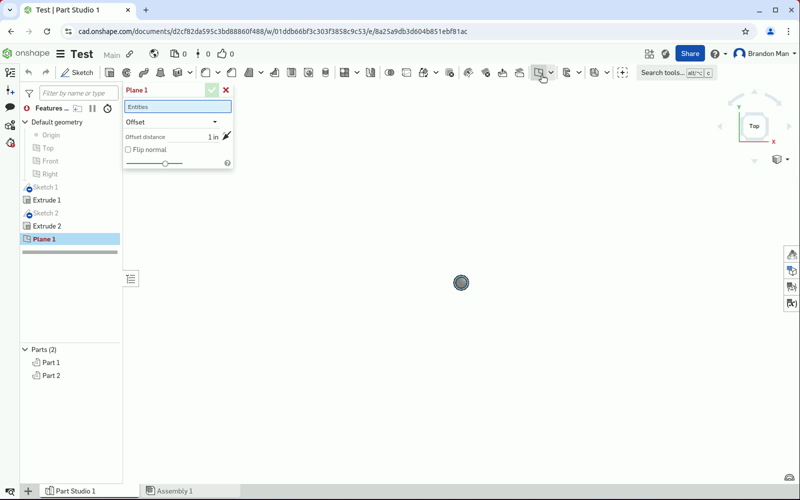
mouse_move(73, 150)
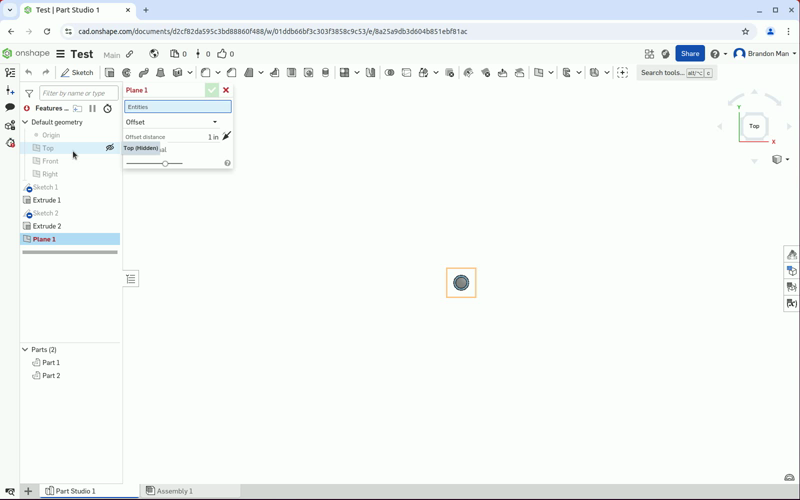
click(73, 150)
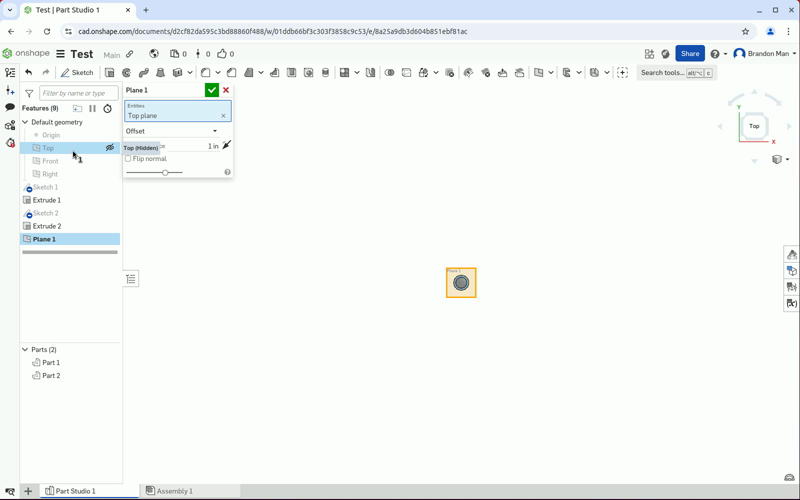
key(tab, 2)
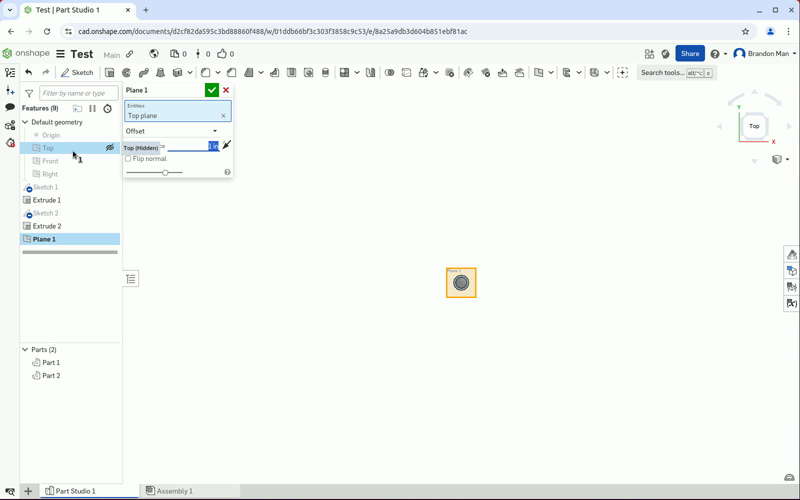
text(19.257)
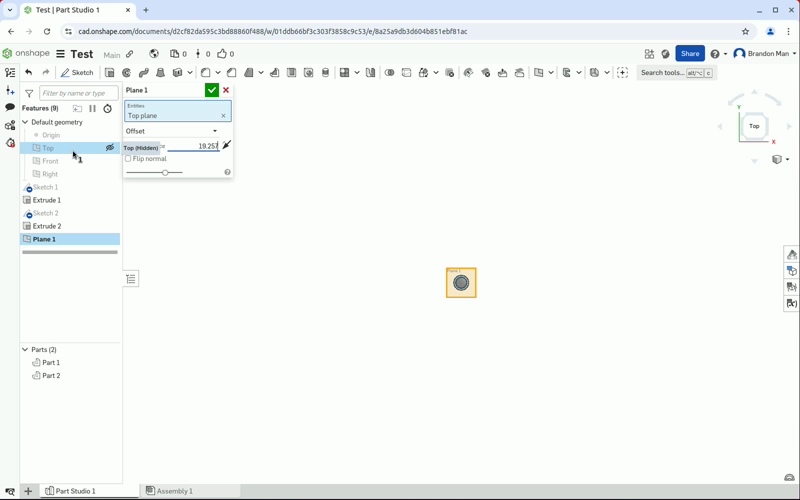
key(enter, 2)
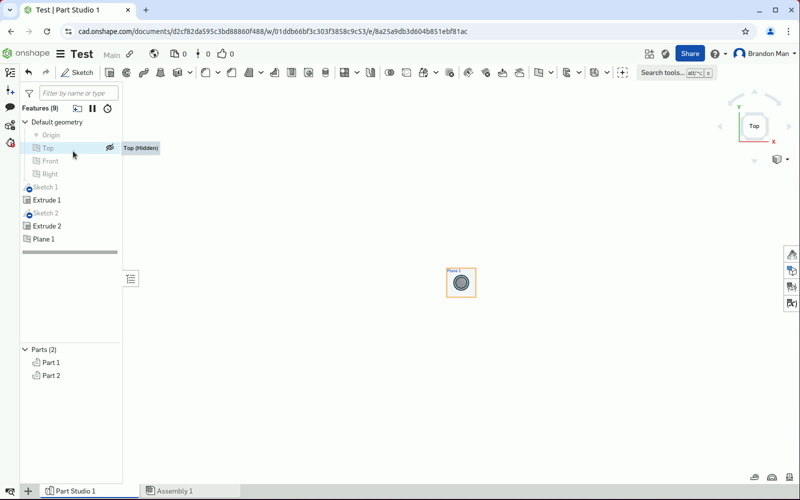
key(shift+s)
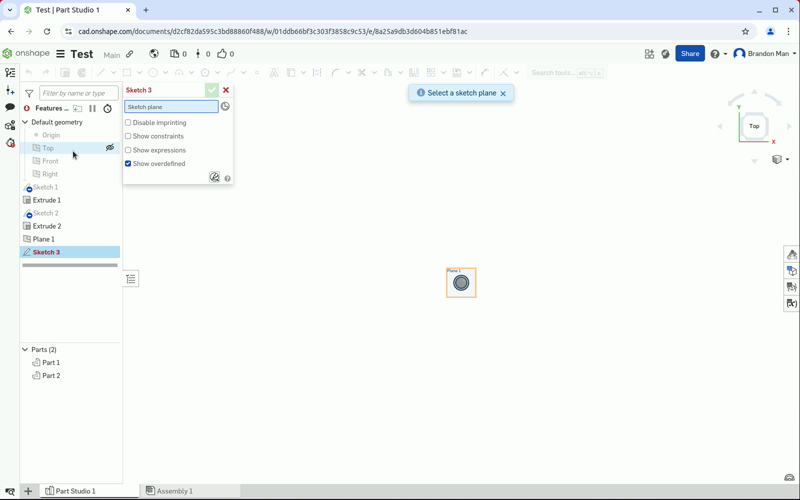
mouse_move(73, 241)
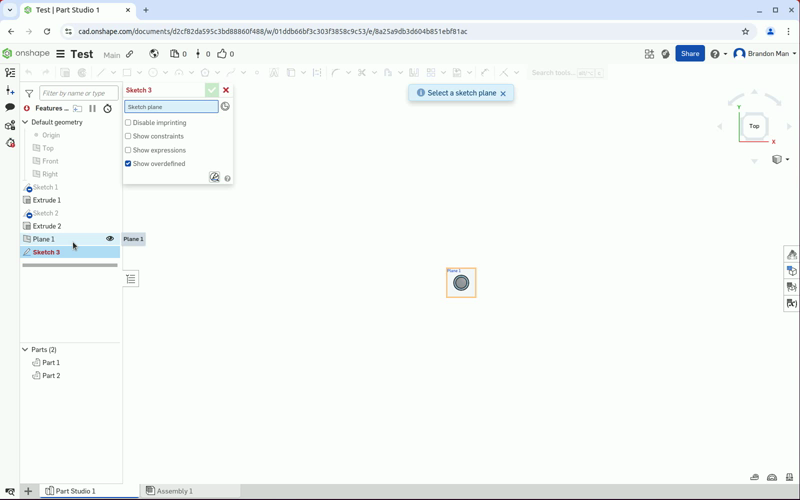
click(73, 241)
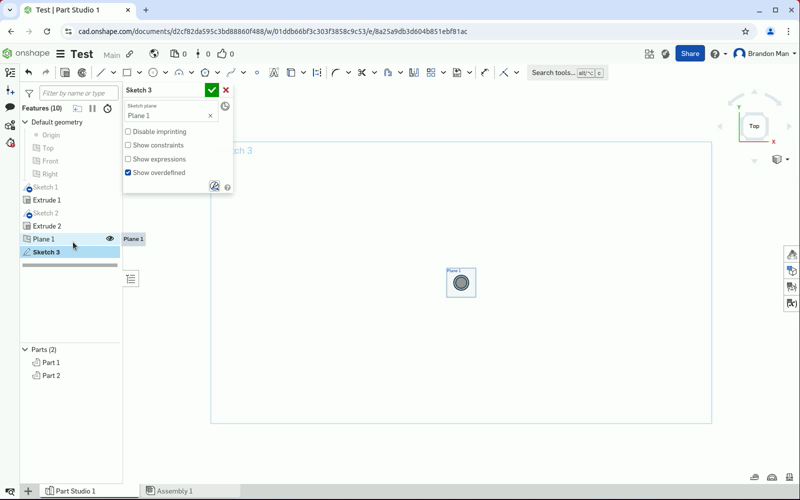
mouse_move(73, 352)
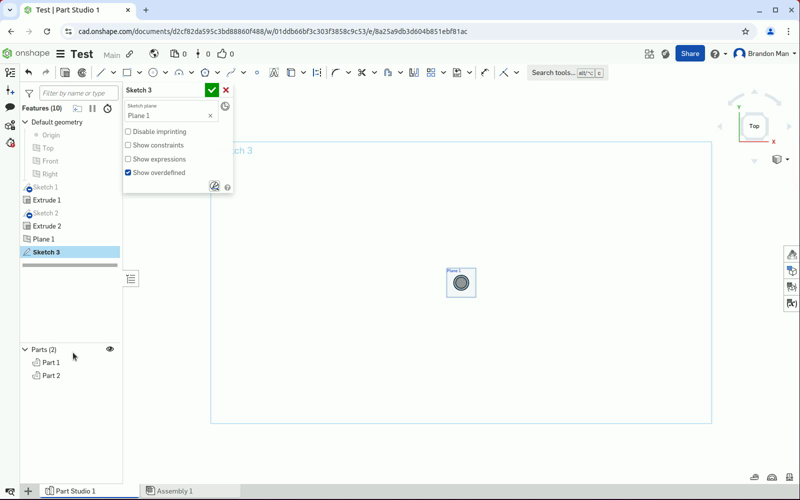
key(y)
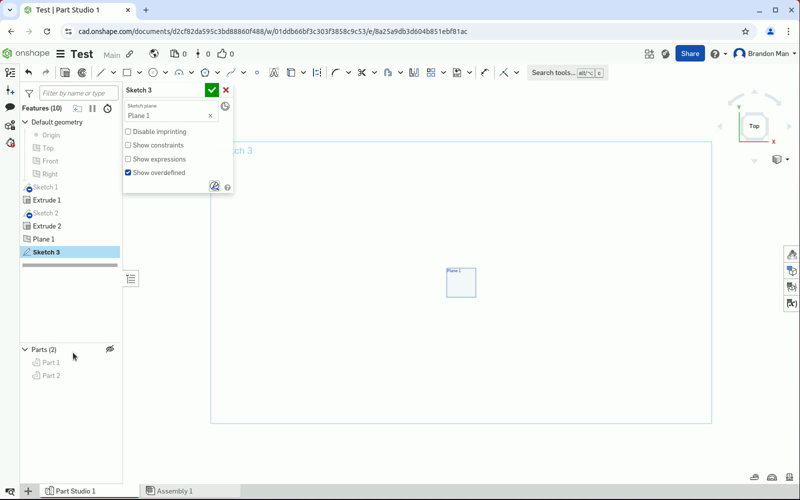
key(l)
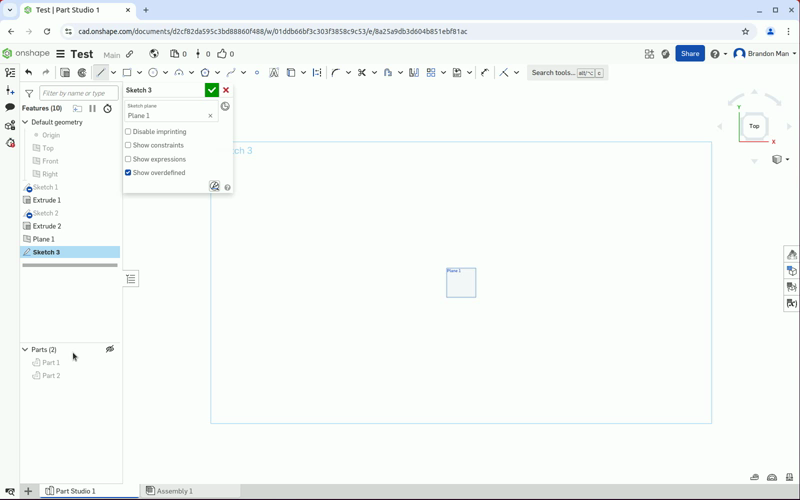
key_down(shift)
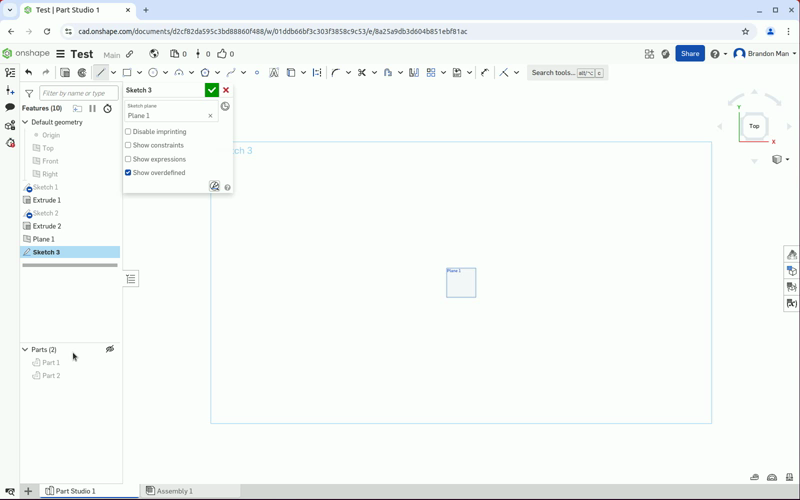
mouse_move(458, 285)
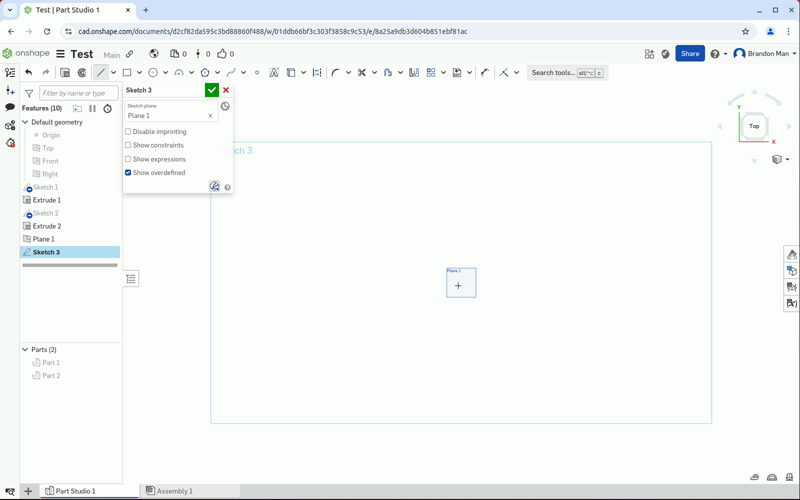
click(458, 285)
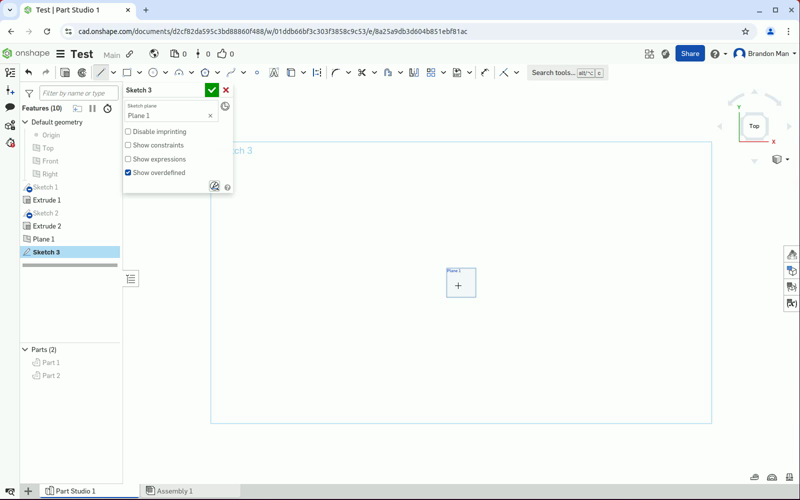
key_up(shift)
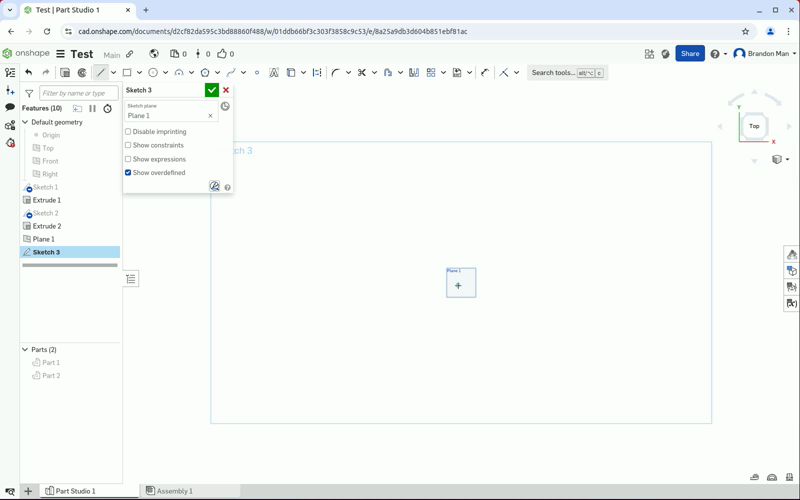
key_down(shift)
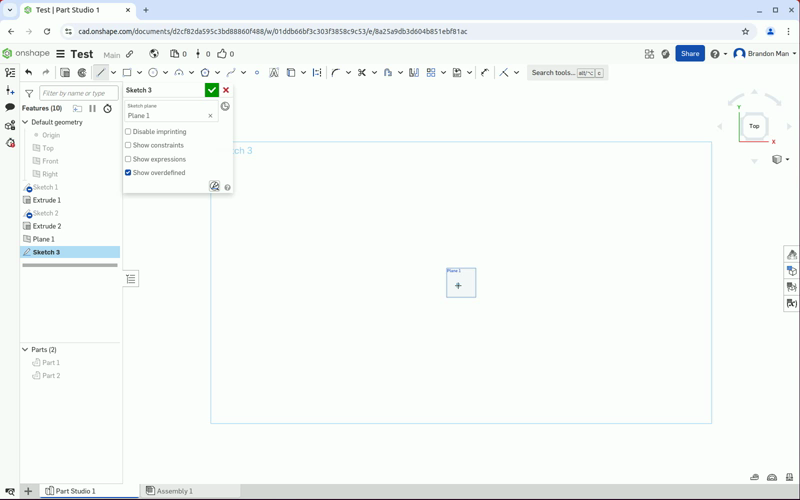
mouse_move(488, 285)
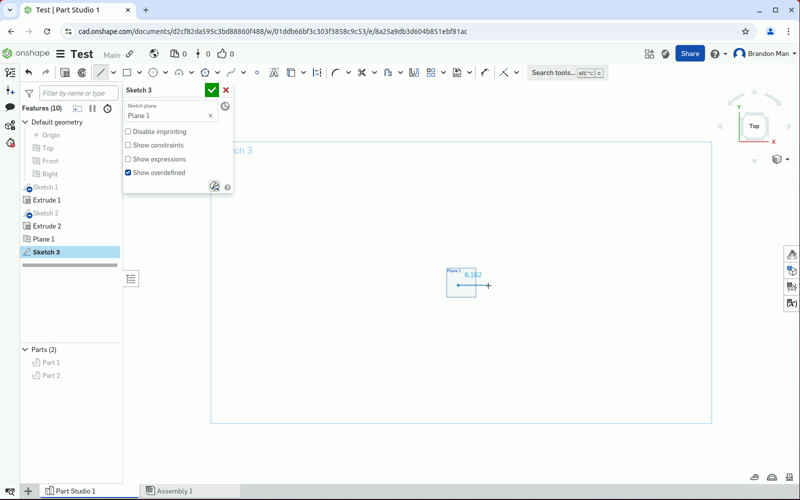
mouse_move(462, 285)
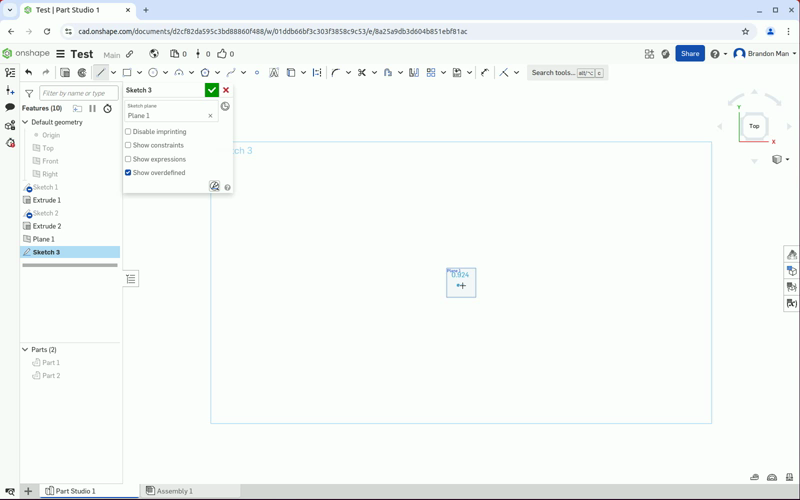
scroll(6)
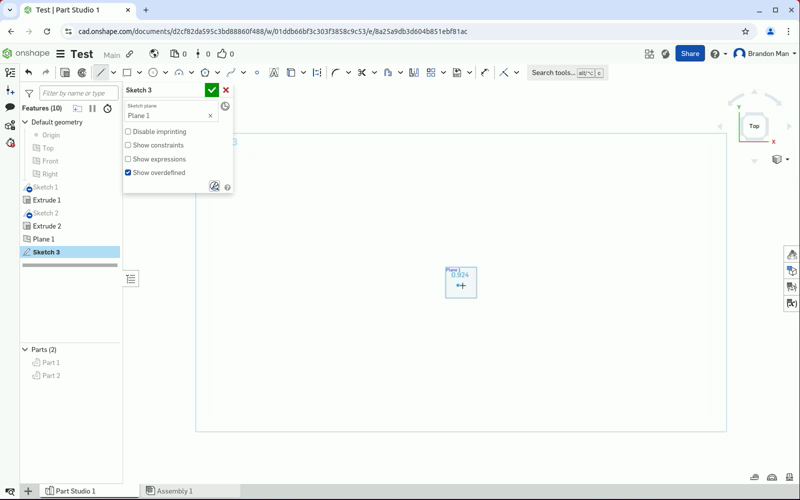
scroll(6)
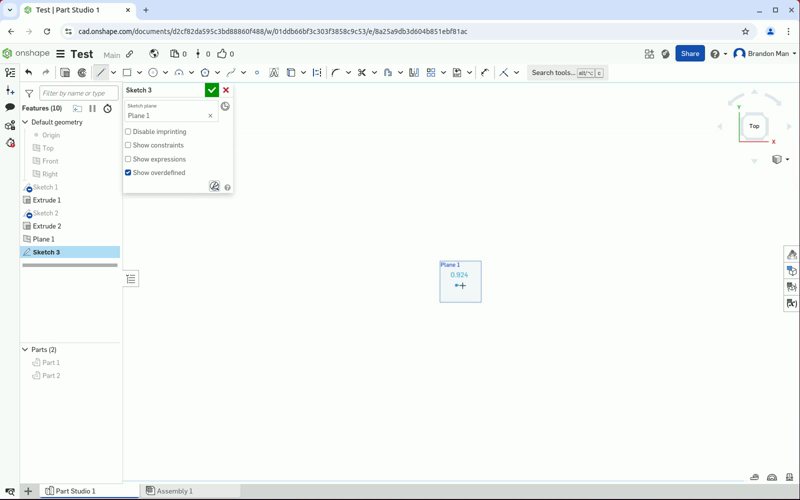
scroll(6)
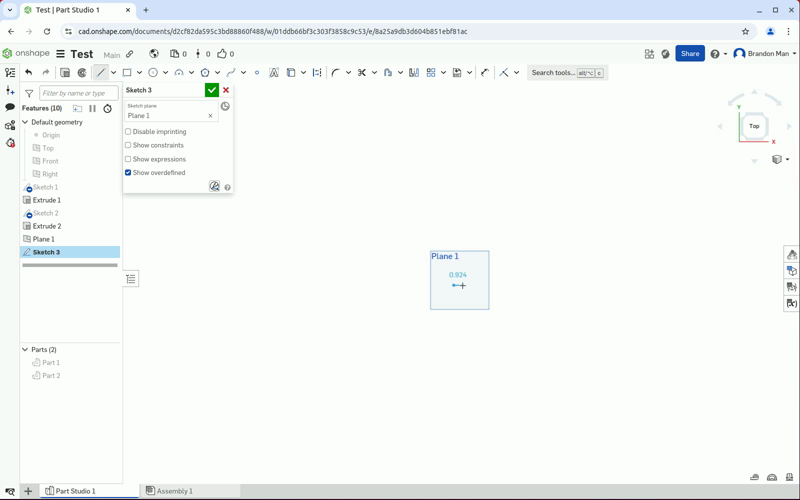
scroll(6)
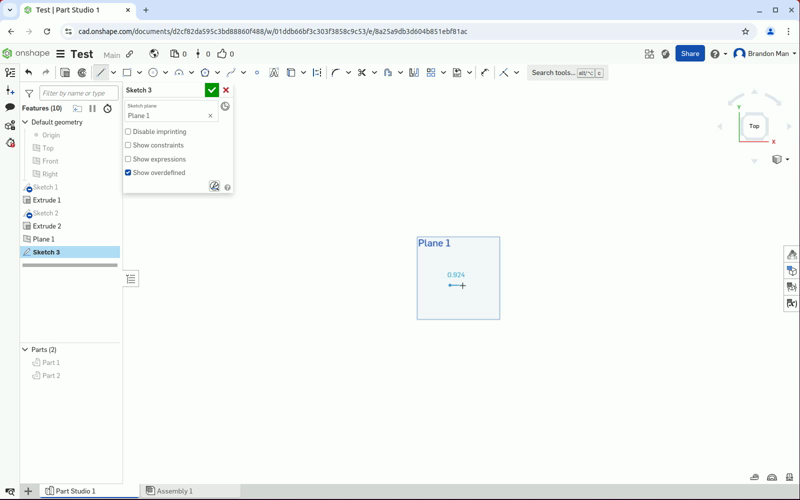
scroll(6)
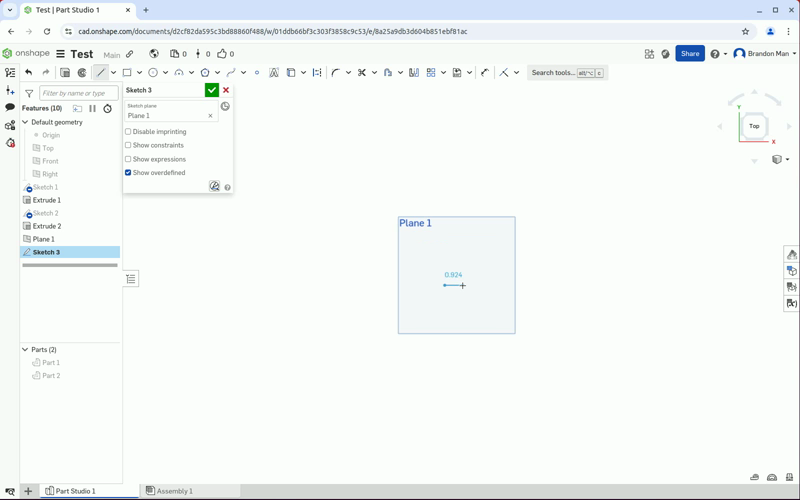
scroll(6)
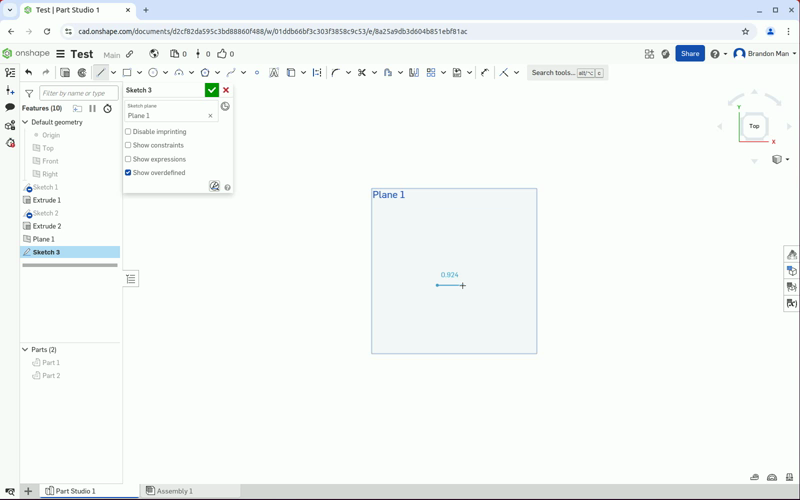
scroll(6)
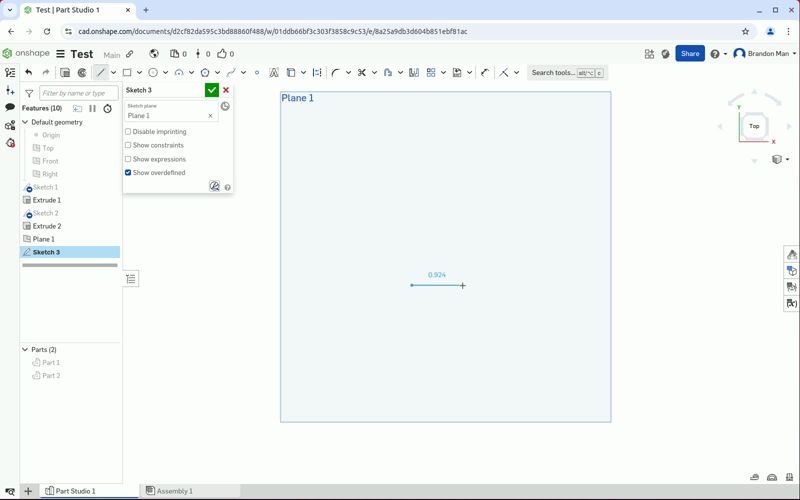
click(462, 285)
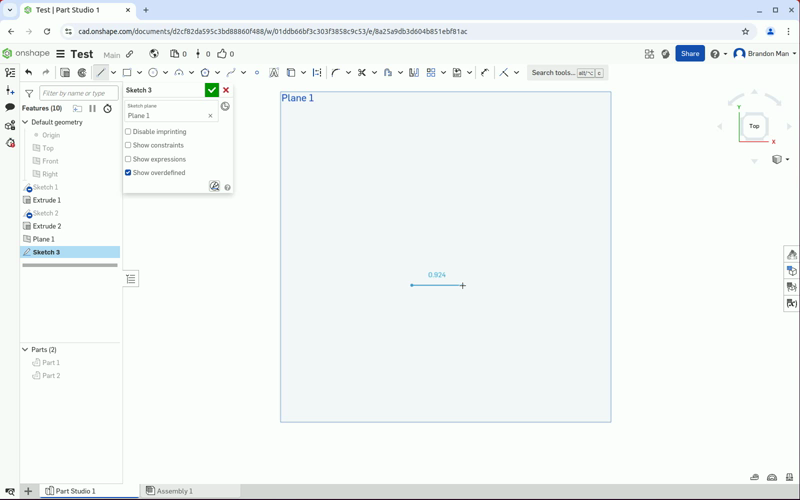
scroll(-6)
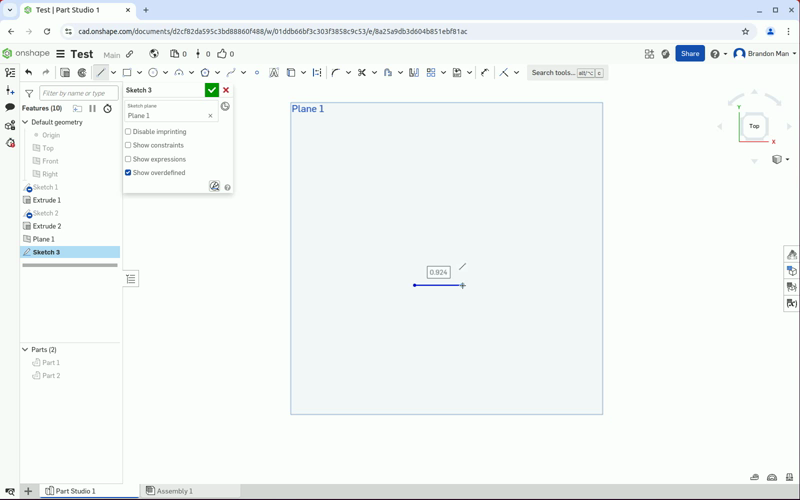
scroll(-6)
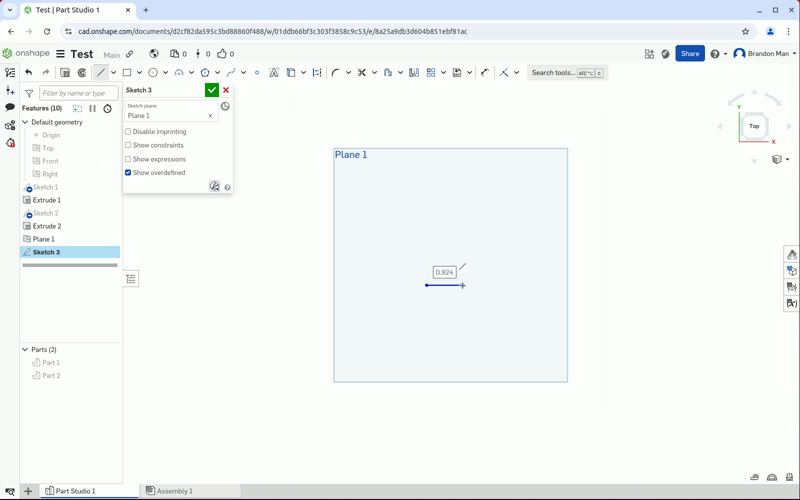
scroll(-6)
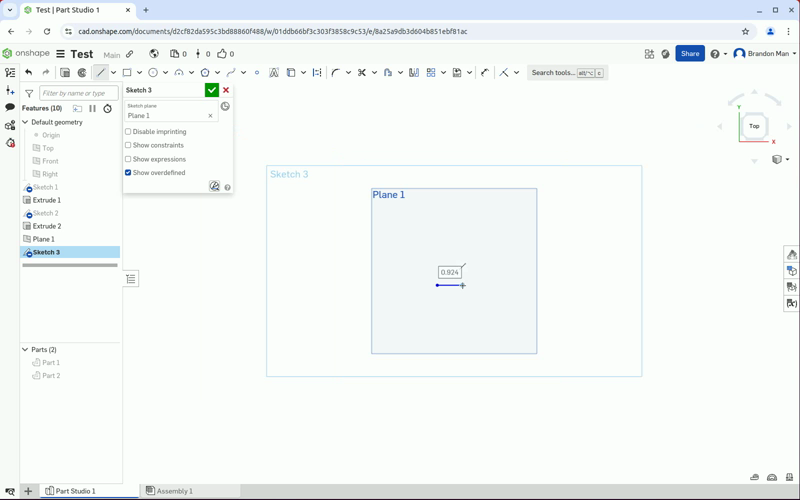
scroll(-6)
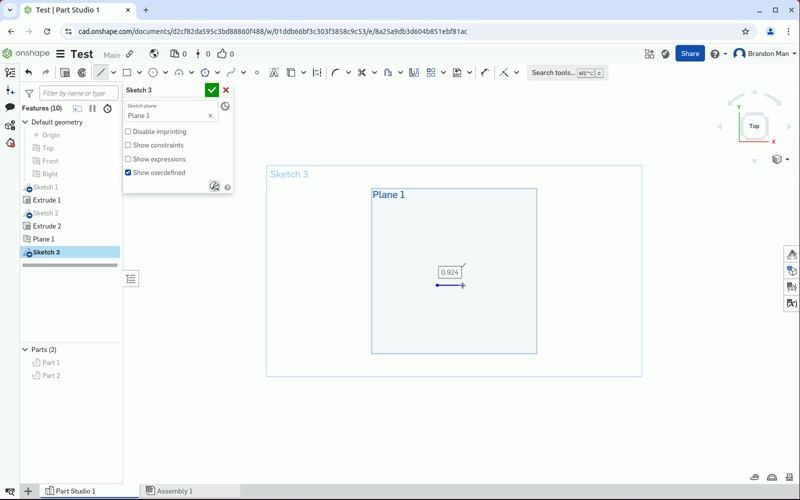
scroll(-6)
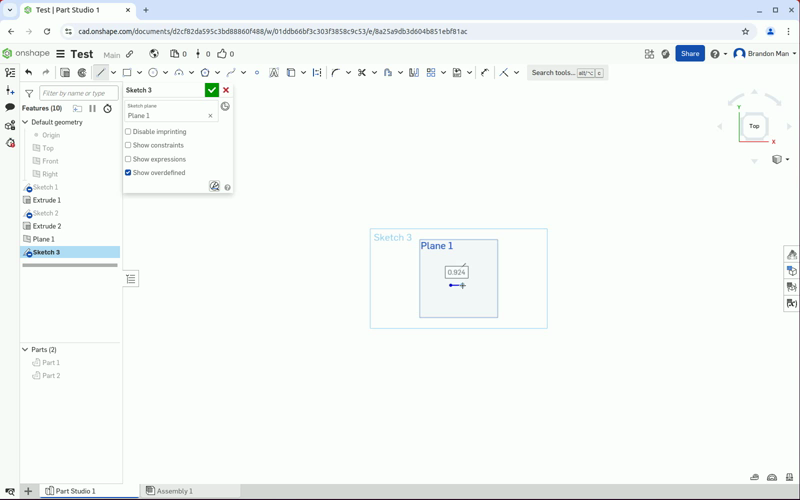
scroll(-6)
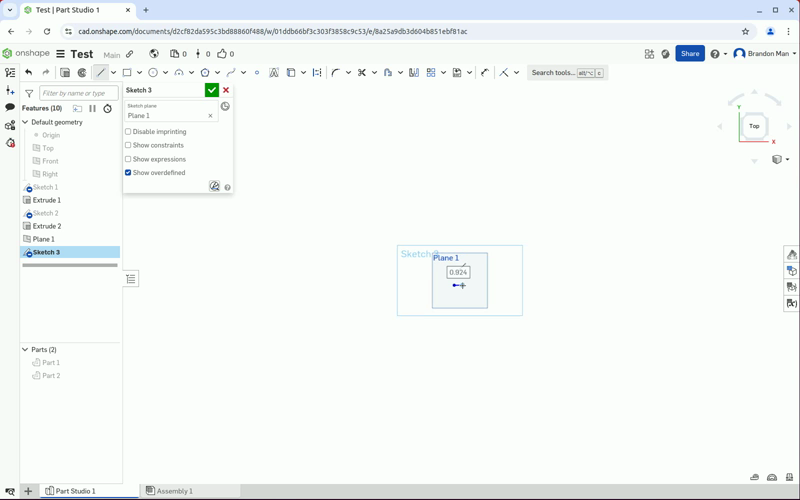
scroll(-6)
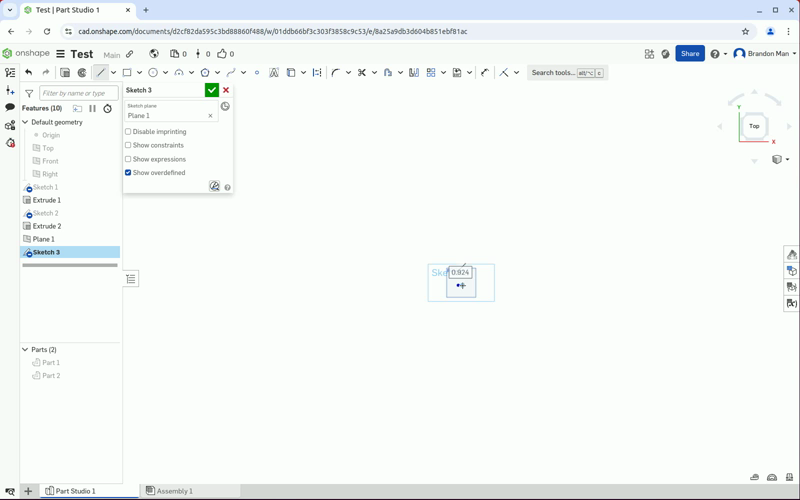
key_up(shift)
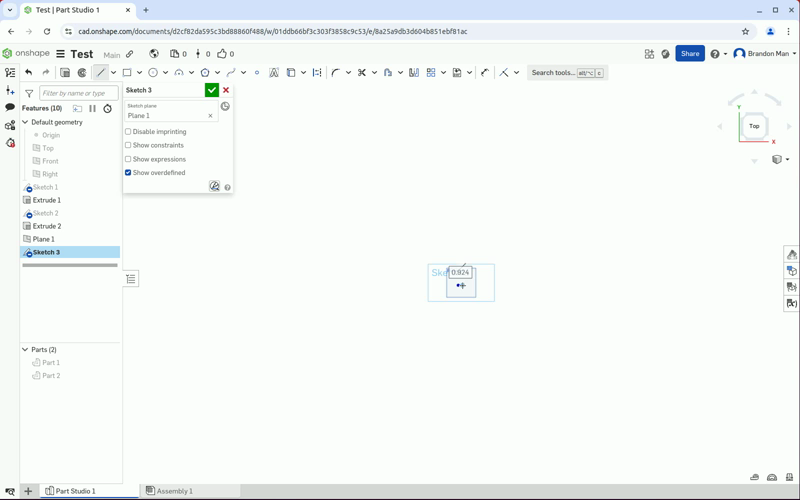
key_down(shift)
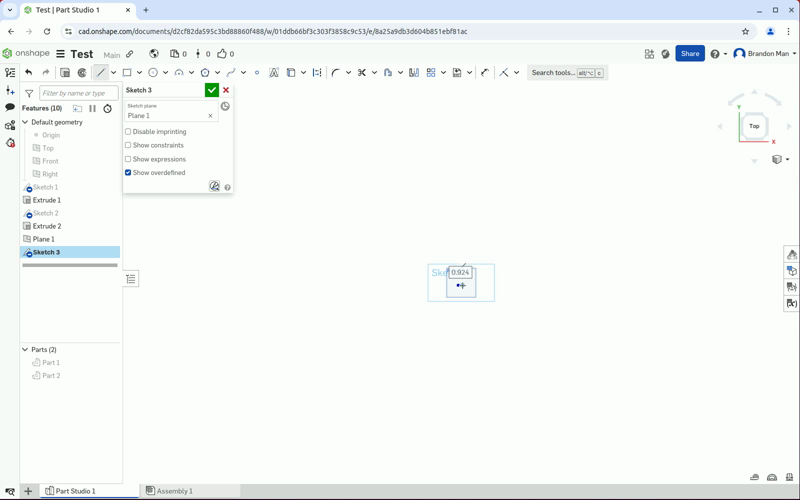
mouse_move(492, 285)
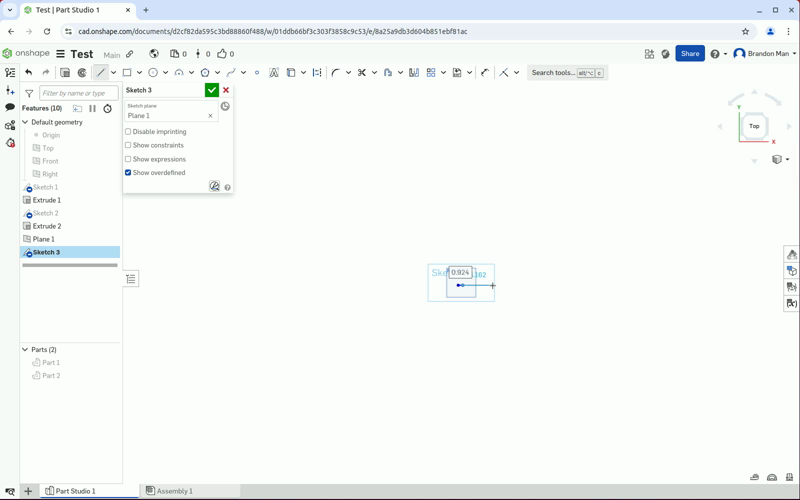
mouse_move(462, 280)
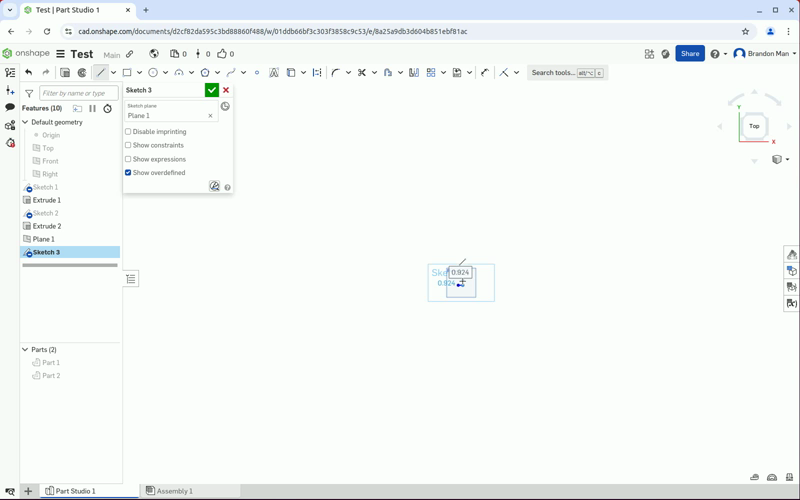
scroll(6)
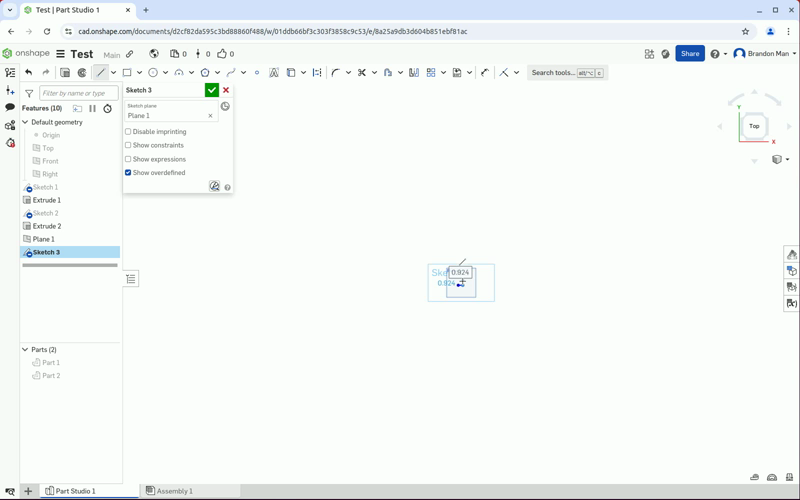
scroll(6)
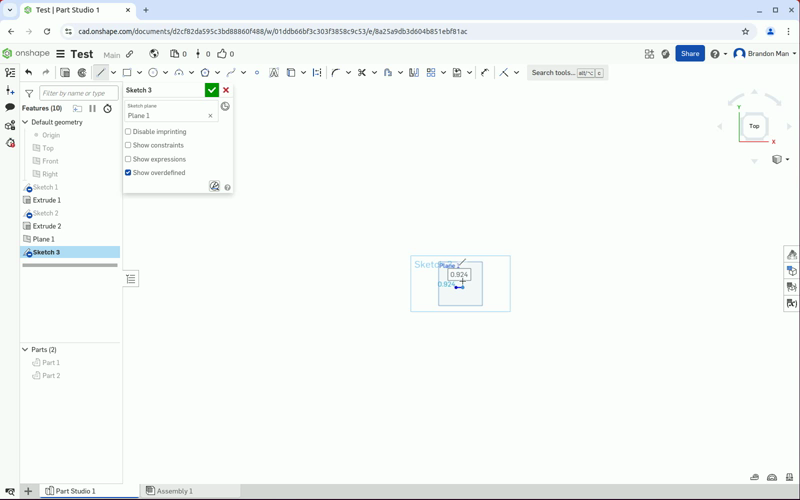
scroll(6)
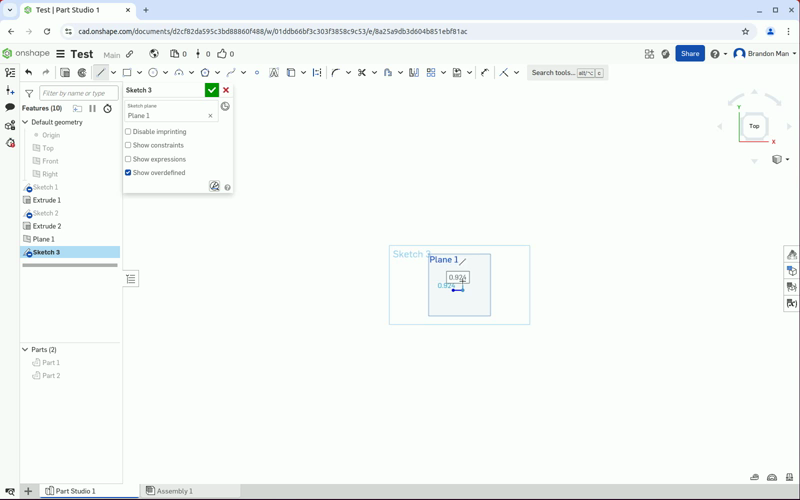
scroll(6)
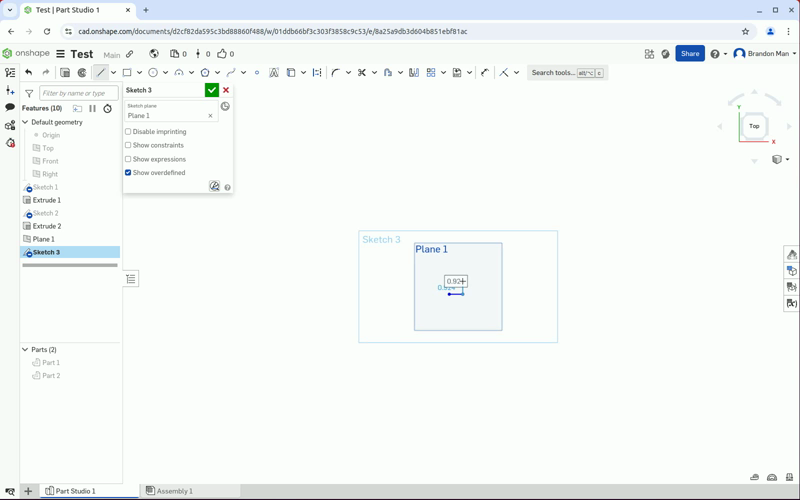
scroll(6)
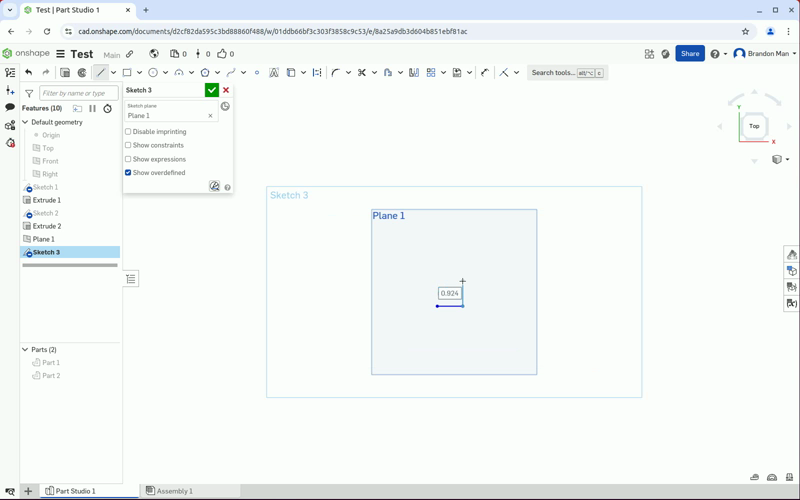
scroll(6)
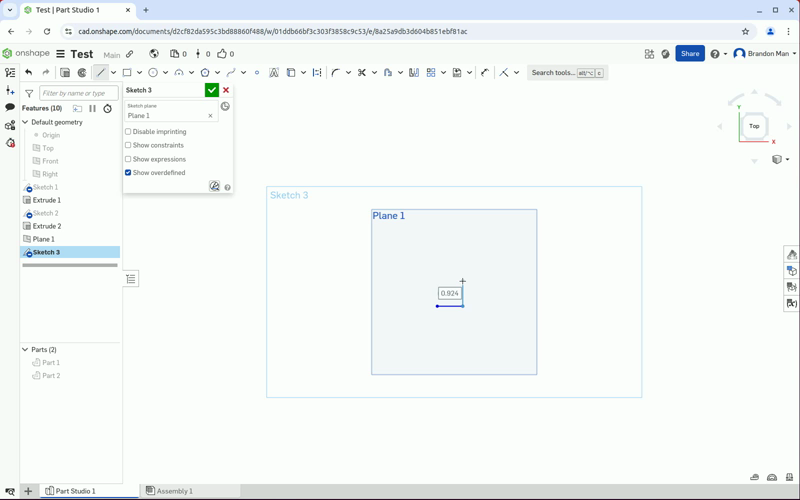
scroll(6)
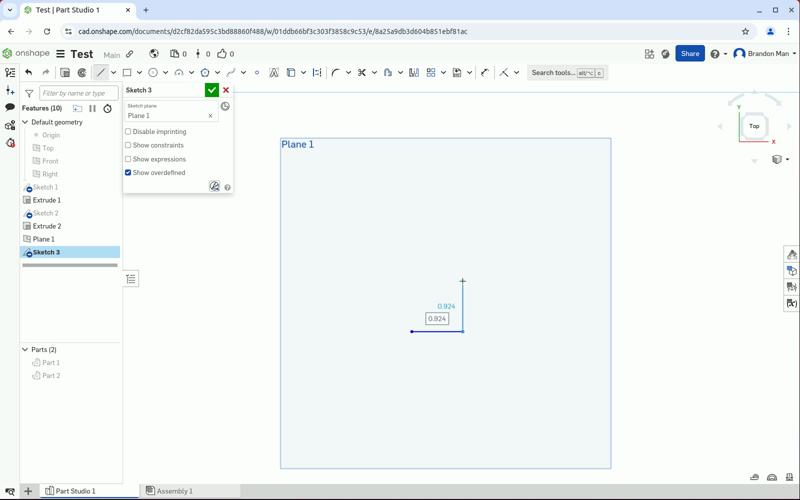
click(462, 280)
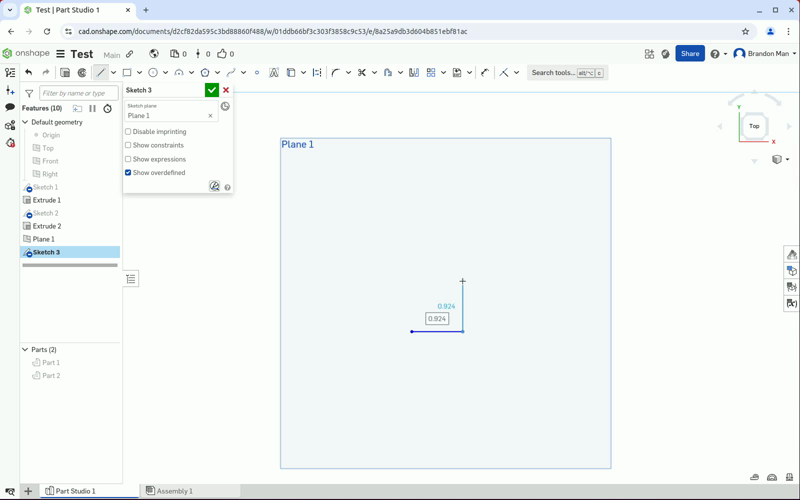
scroll(-6)
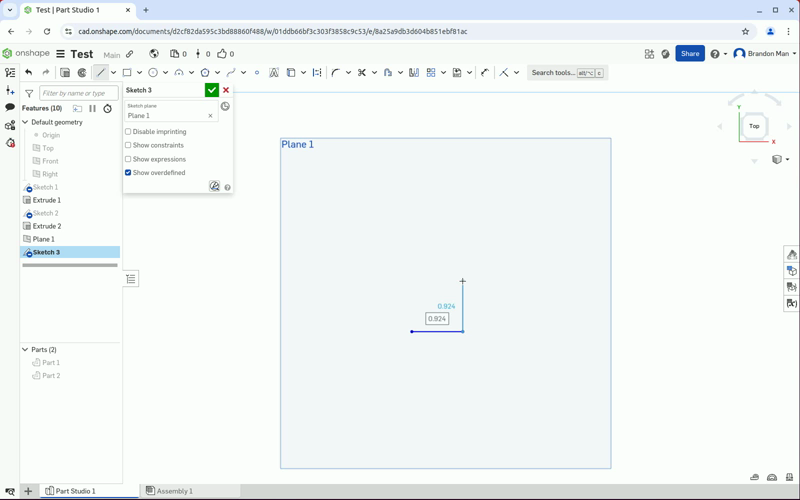
scroll(-6)
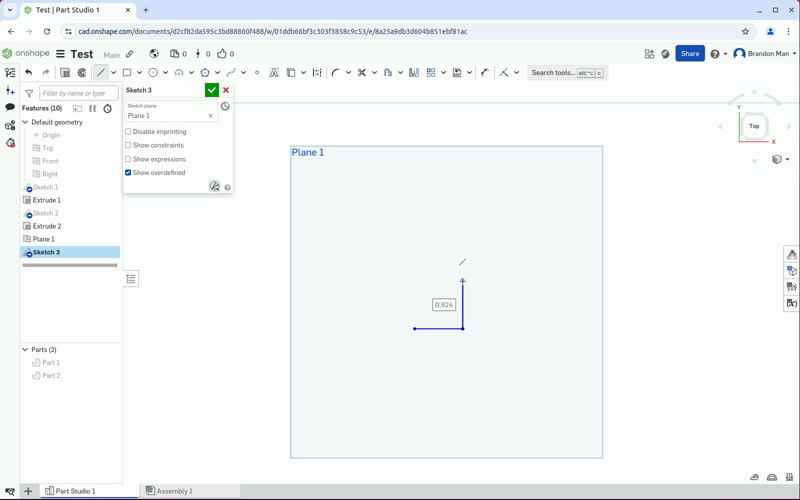
scroll(-6)
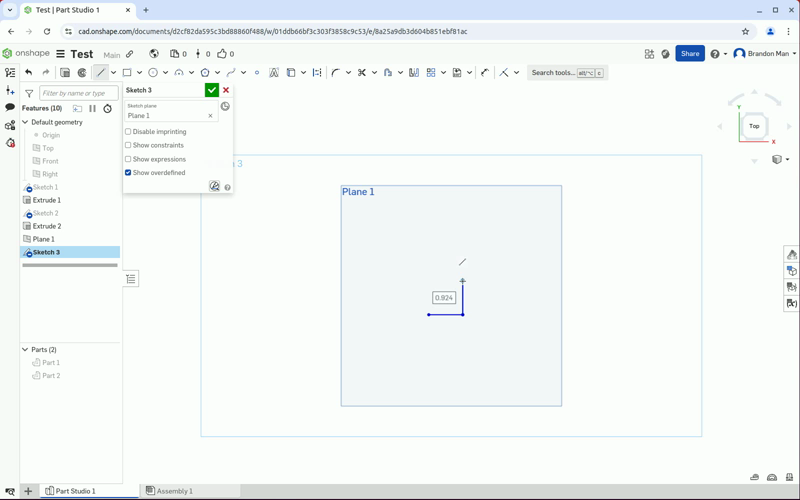
scroll(-6)
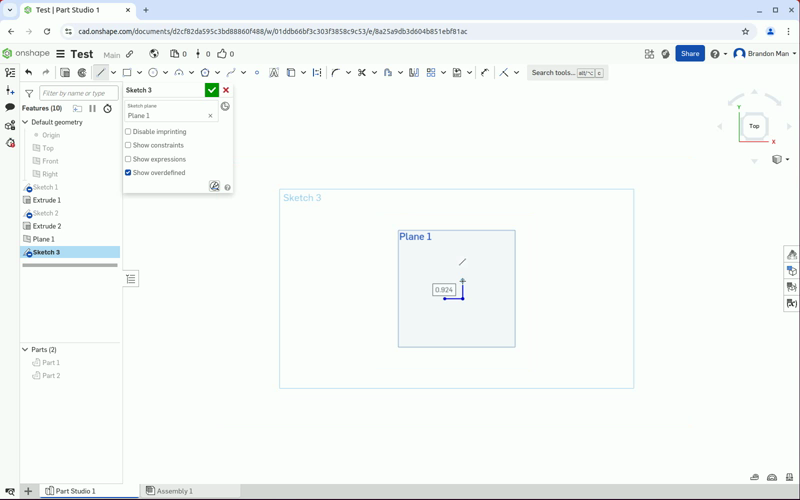
scroll(-6)
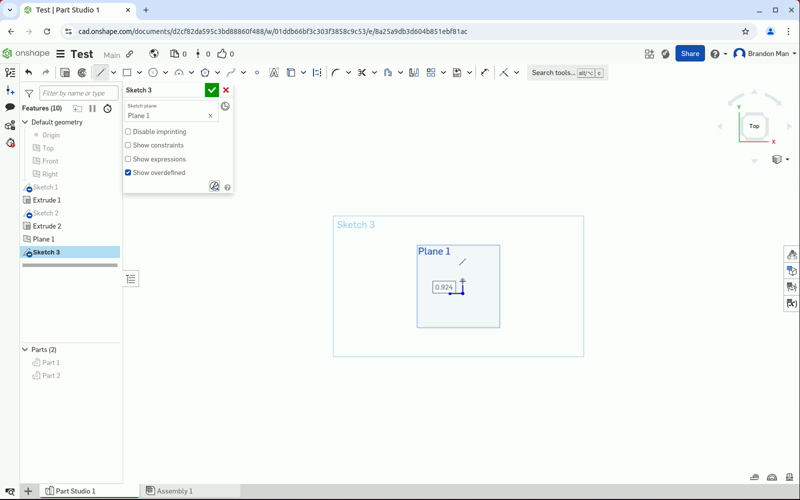
scroll(-6)
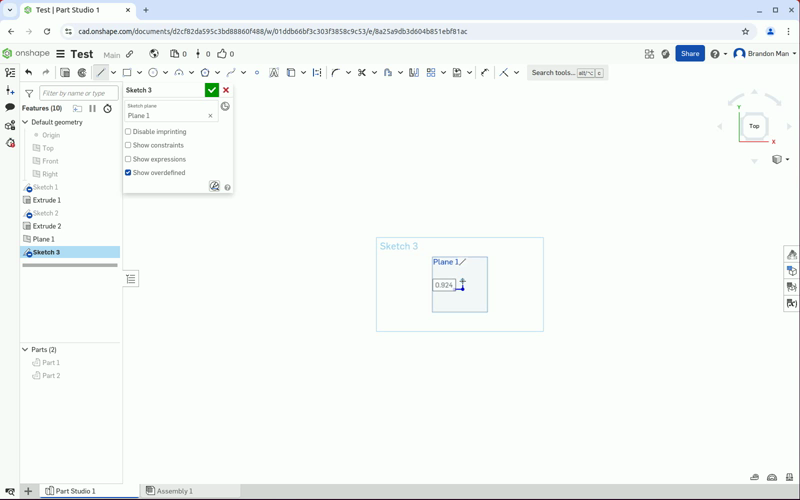
scroll(-6)
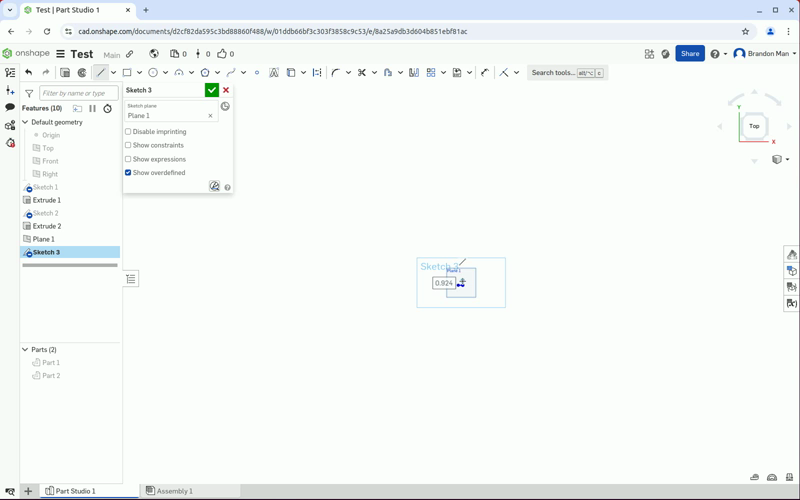
key_up(shift)
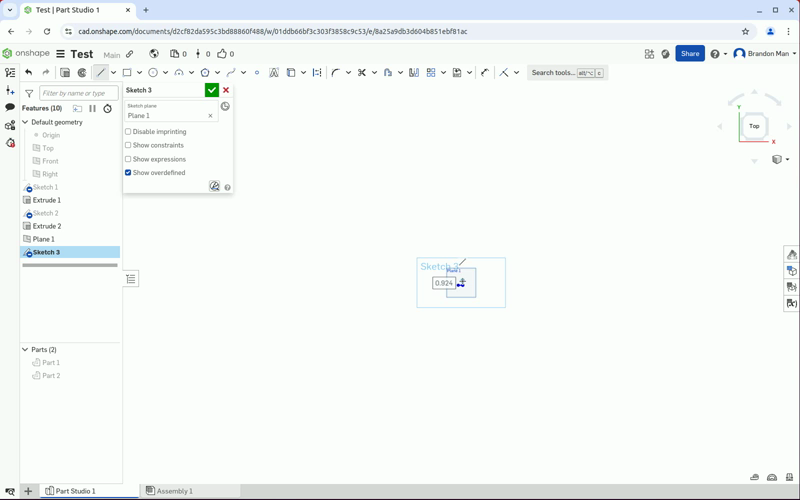
key_down(shift)
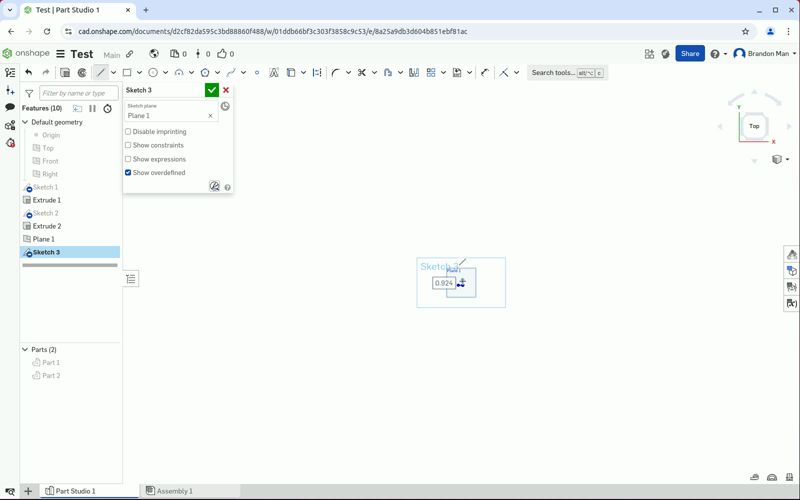
mouse_move(492, 280)
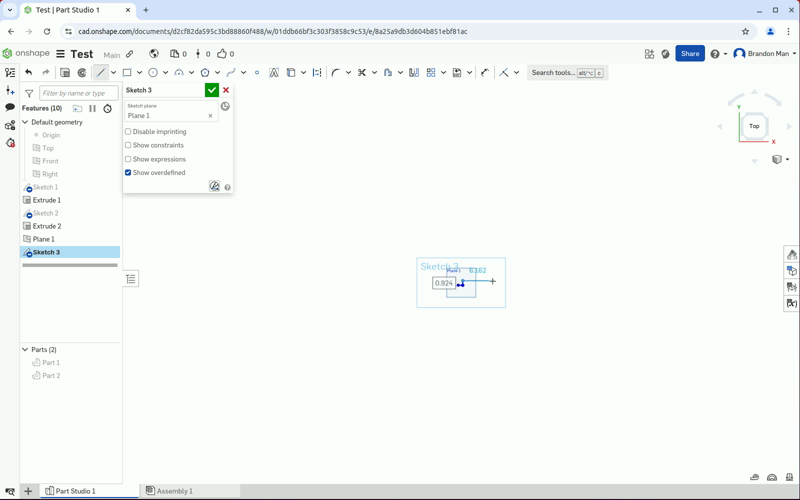
mouse_move(458, 280)
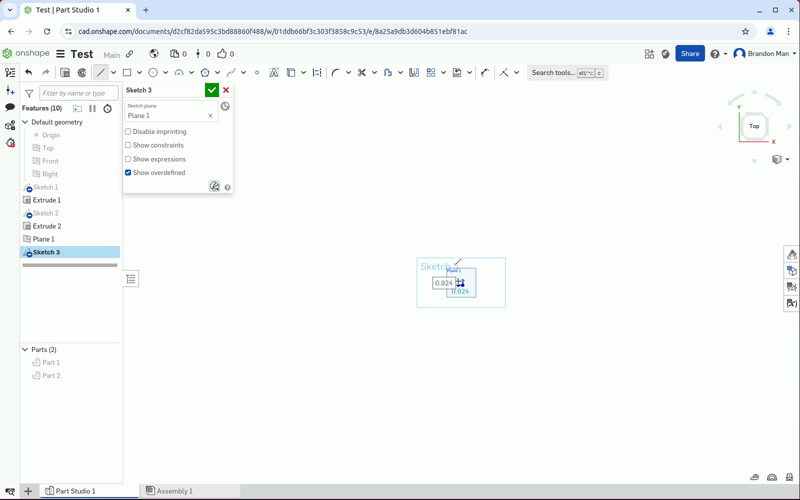
scroll(6)
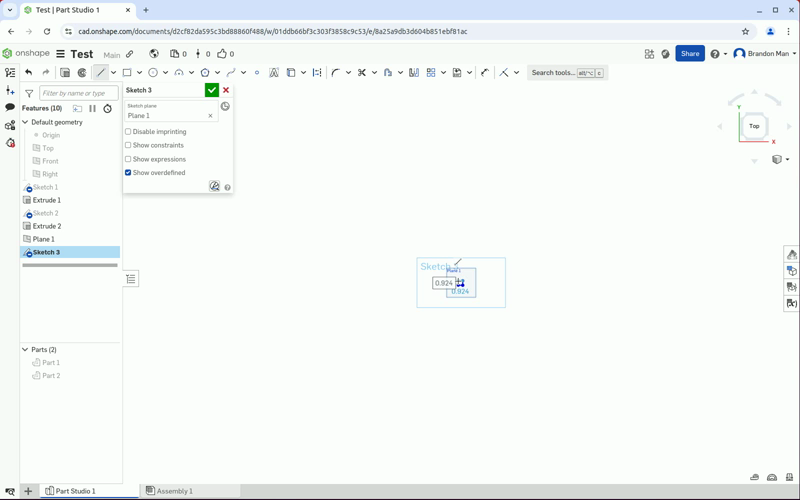
scroll(6)
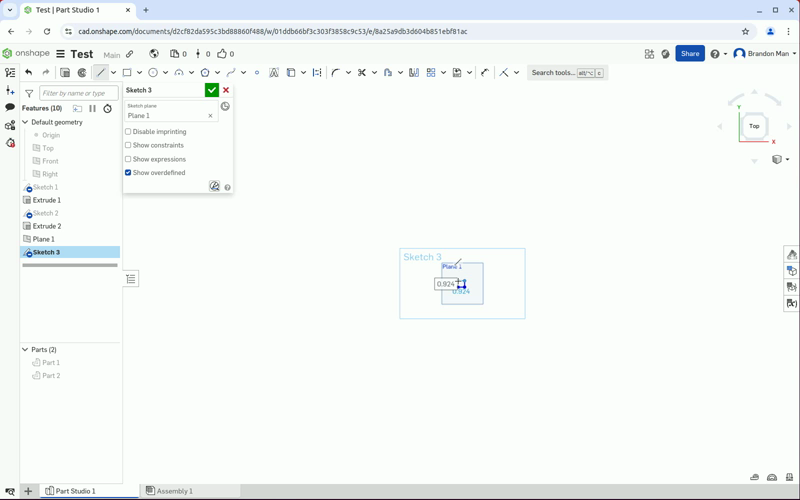
scroll(6)
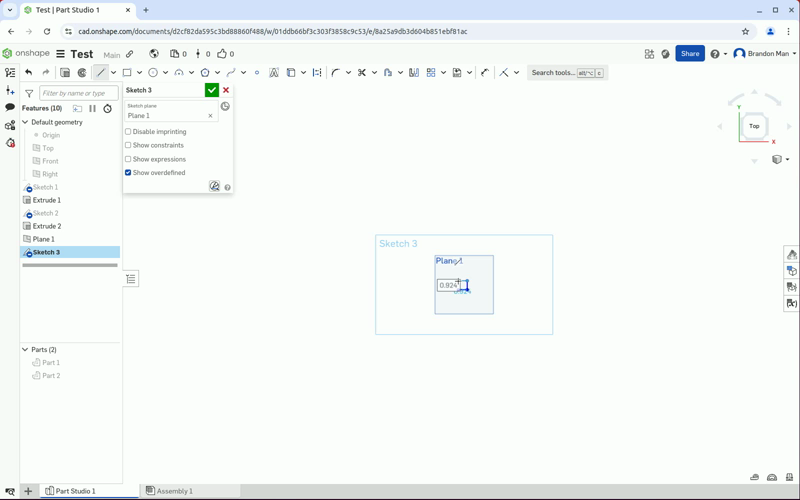
scroll(6)
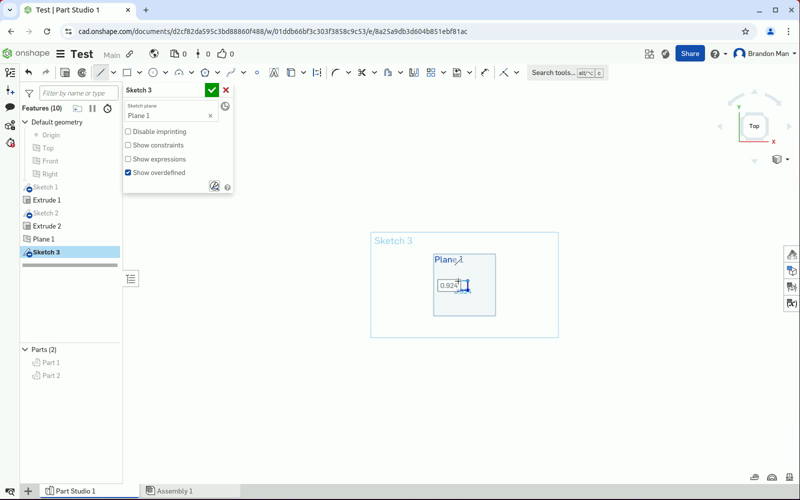
scroll(6)
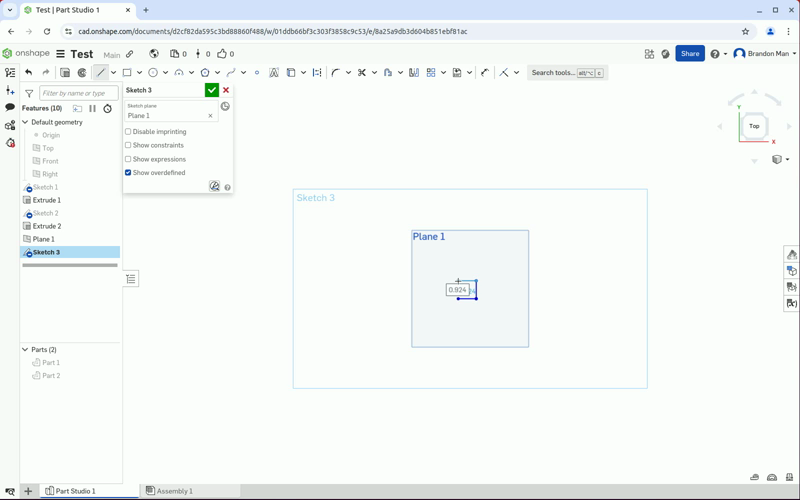
scroll(6)
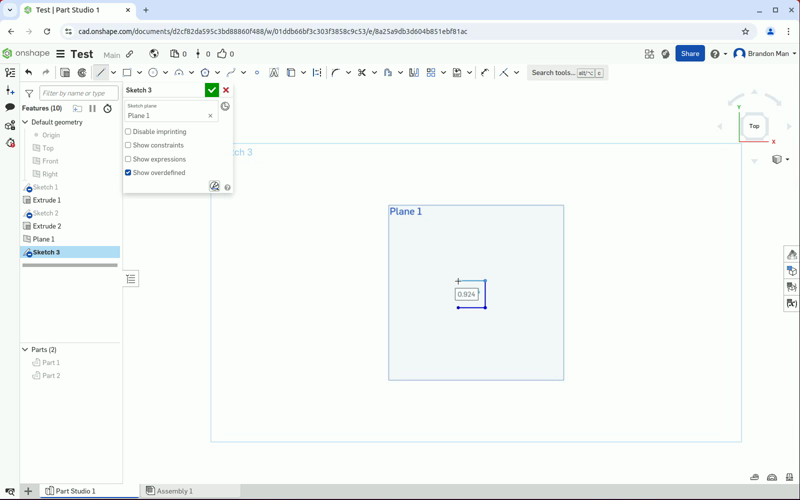
scroll(6)
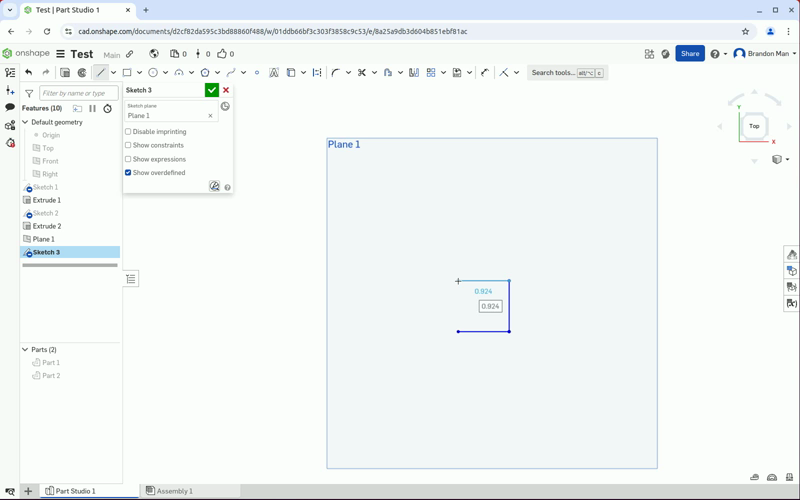
click(458, 280)
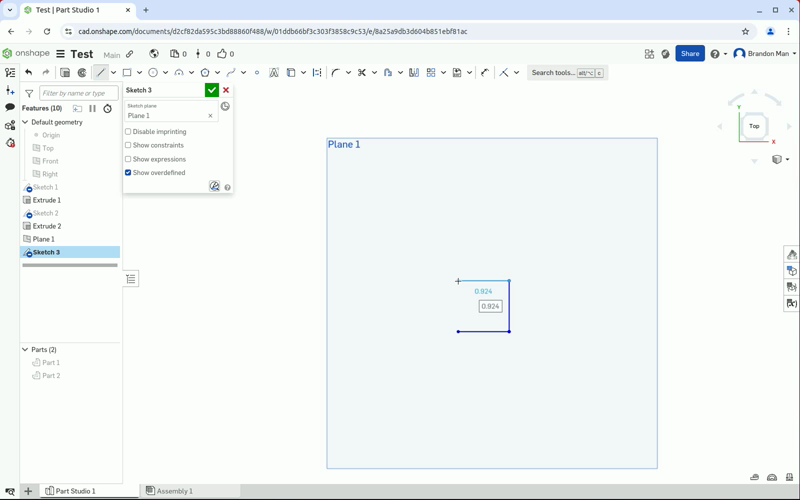
scroll(-6)
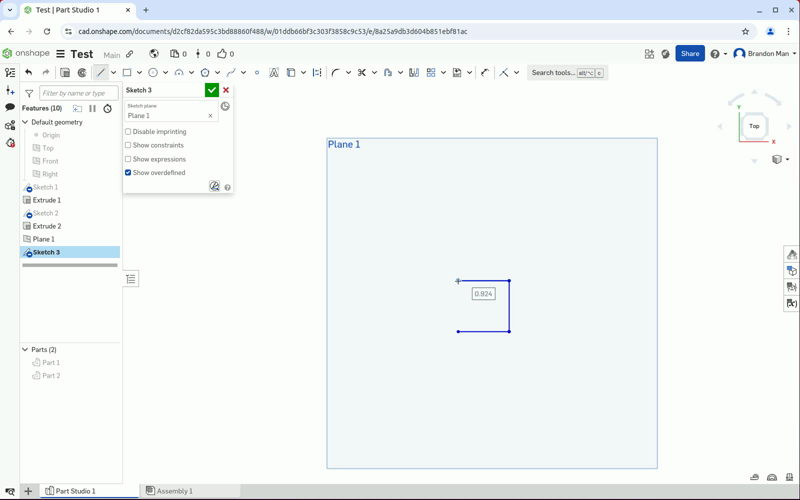
scroll(-6)
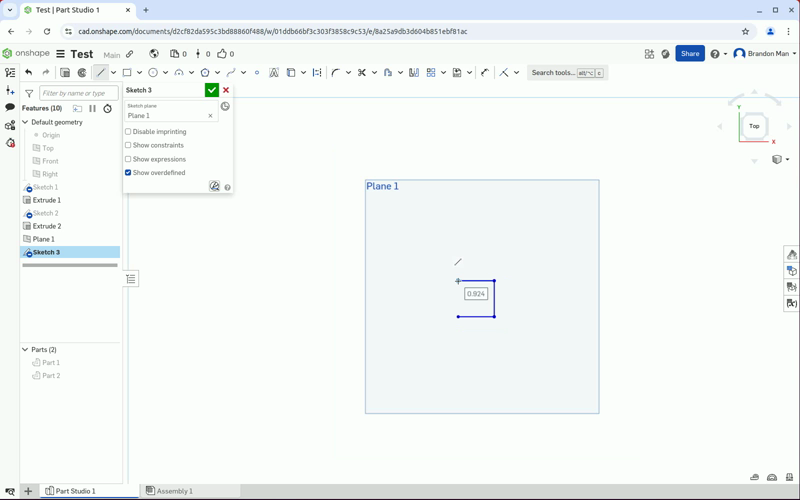
scroll(-6)
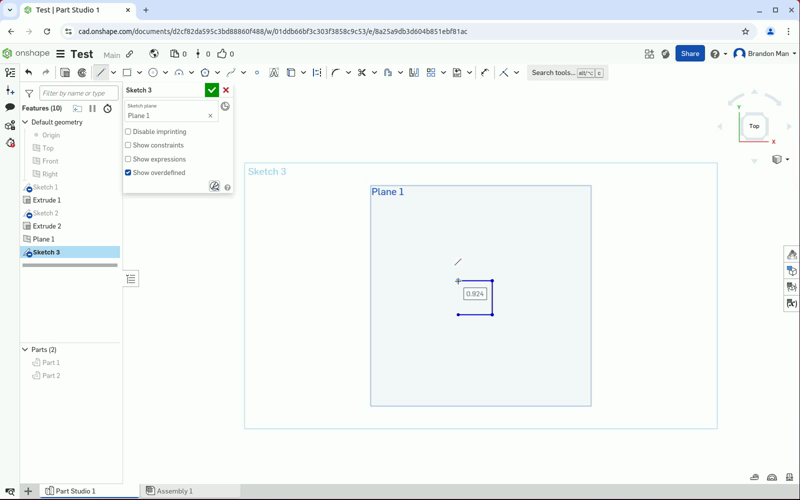
scroll(-6)
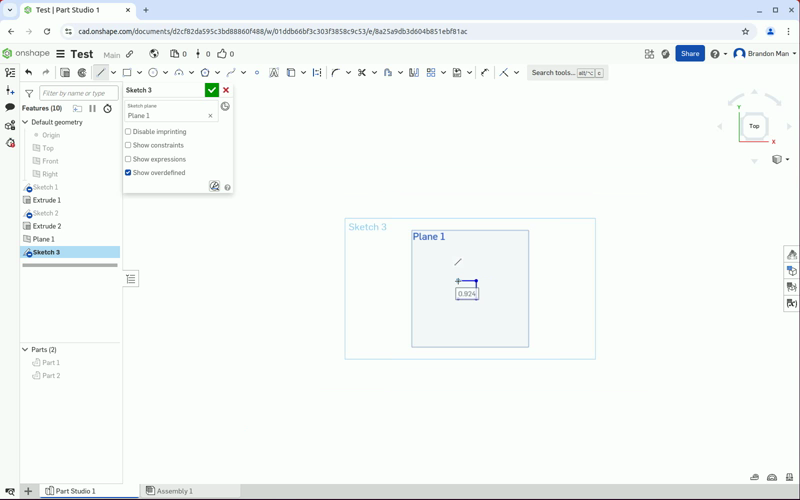
scroll(-6)
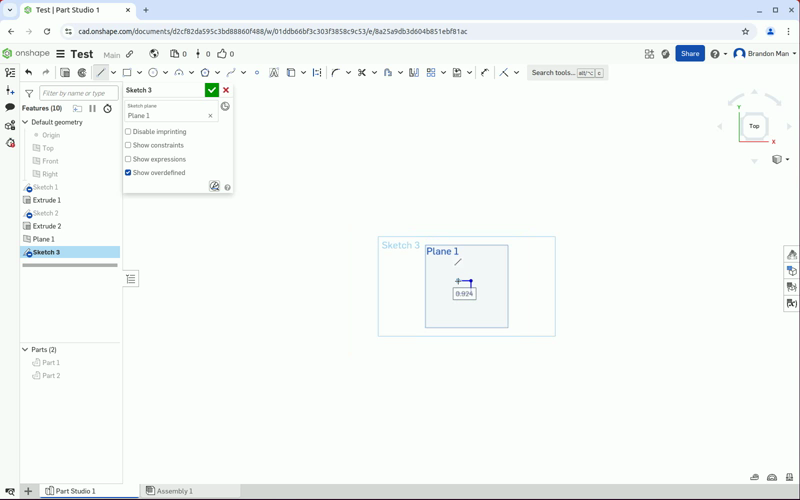
scroll(-6)
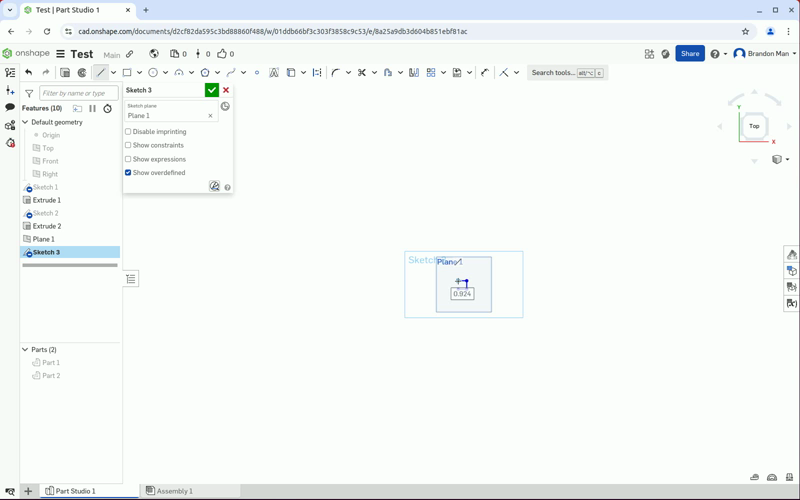
scroll(-6)
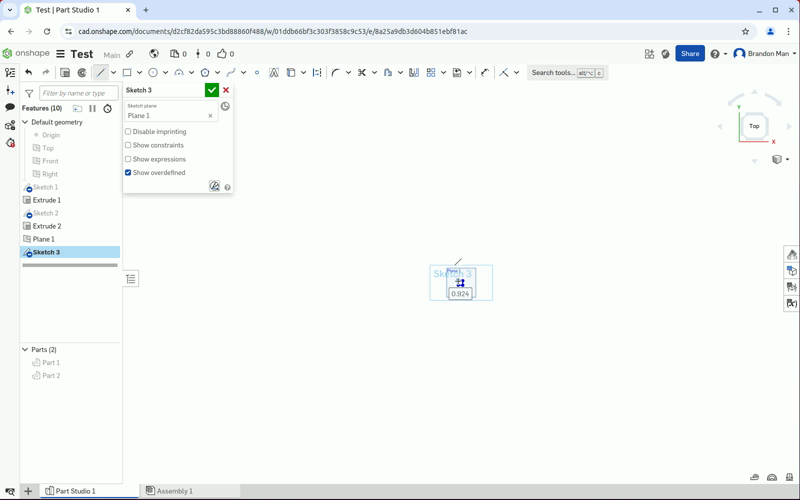
key_up(shift)
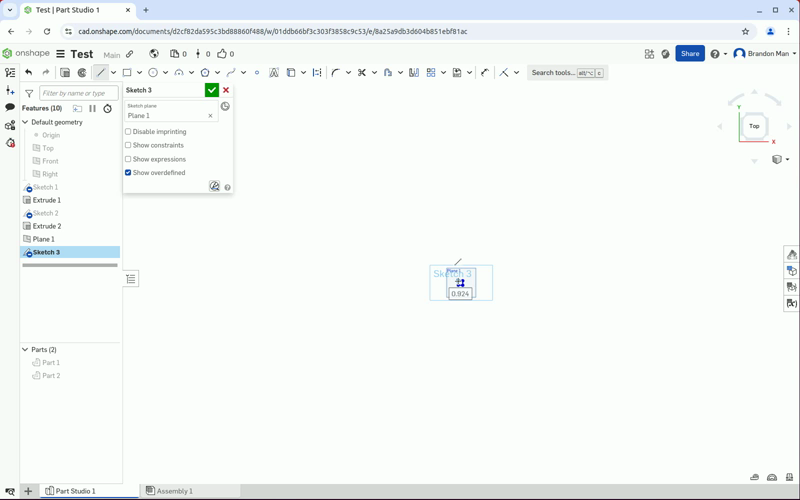
mouse_move(488, 280)
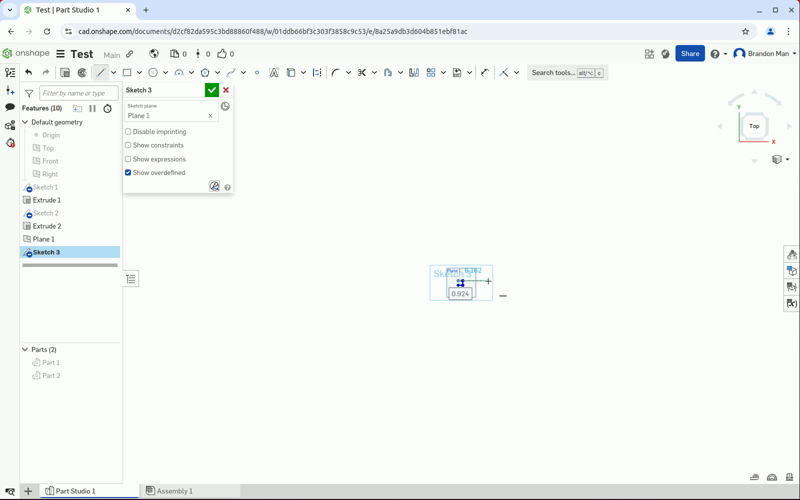
key_down(shift)
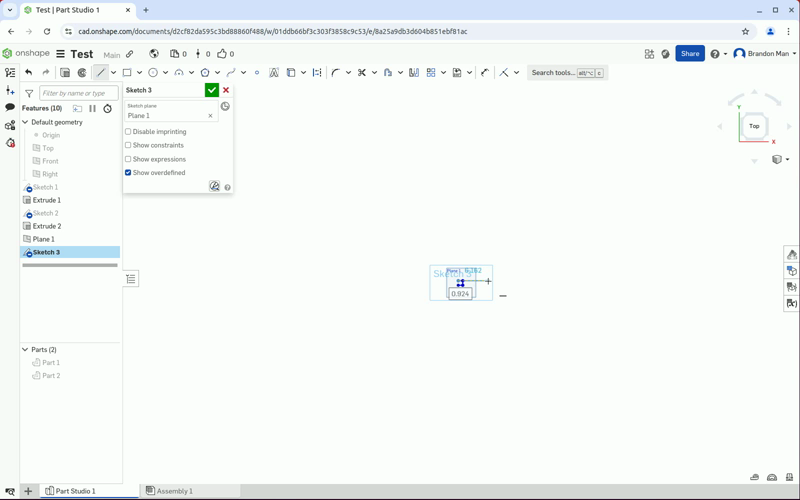
mouse_move(458, 285)
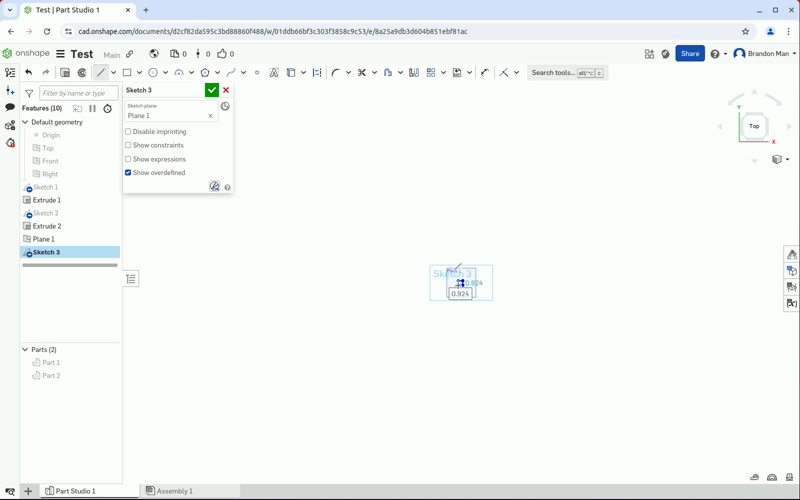
scroll(6)
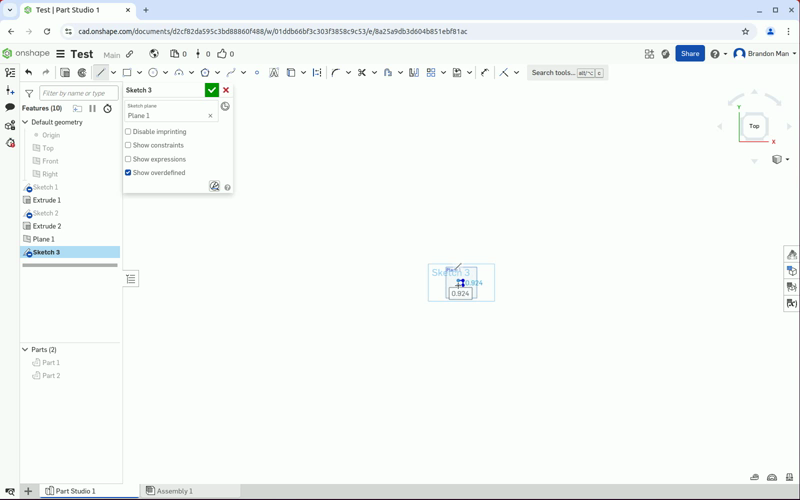
scroll(6)
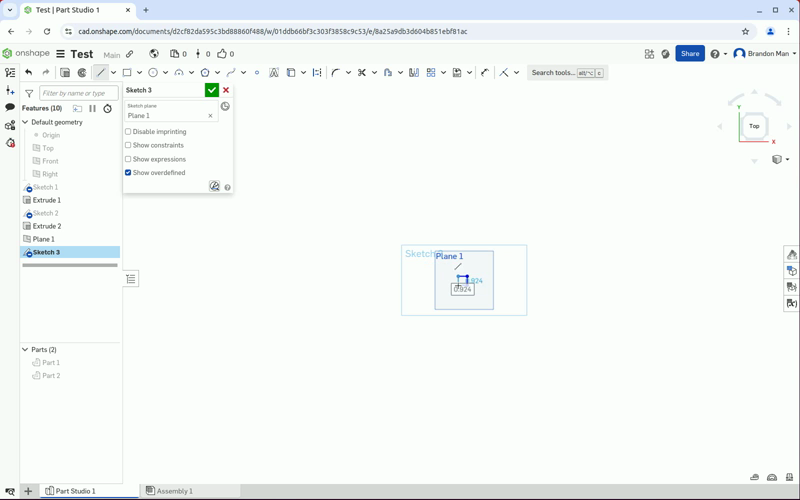
scroll(6)
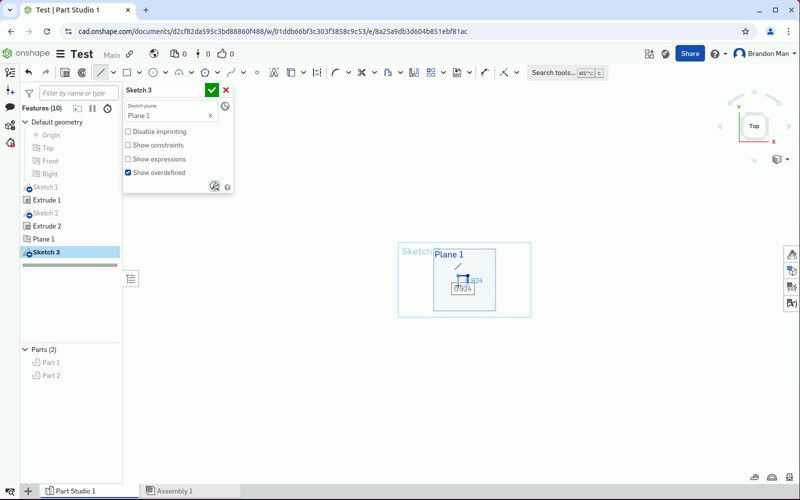
scroll(6)
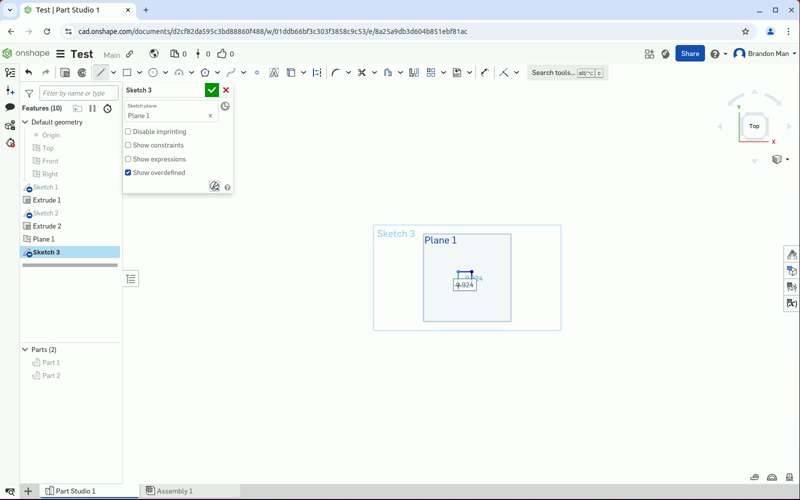
scroll(6)
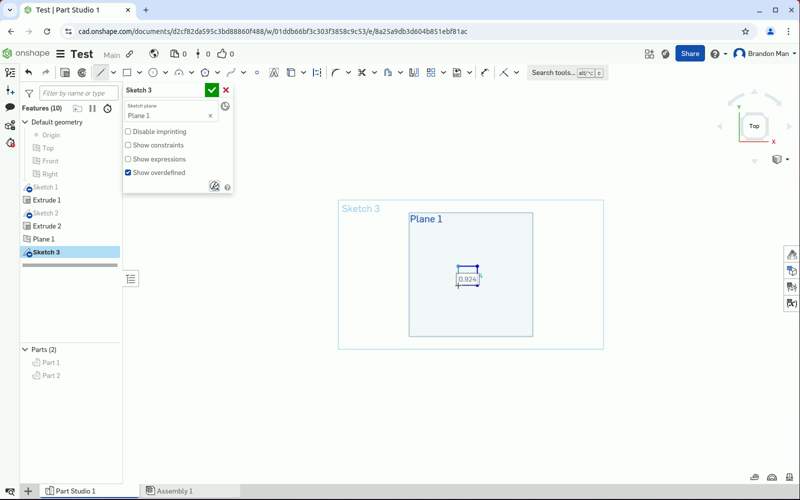
scroll(6)
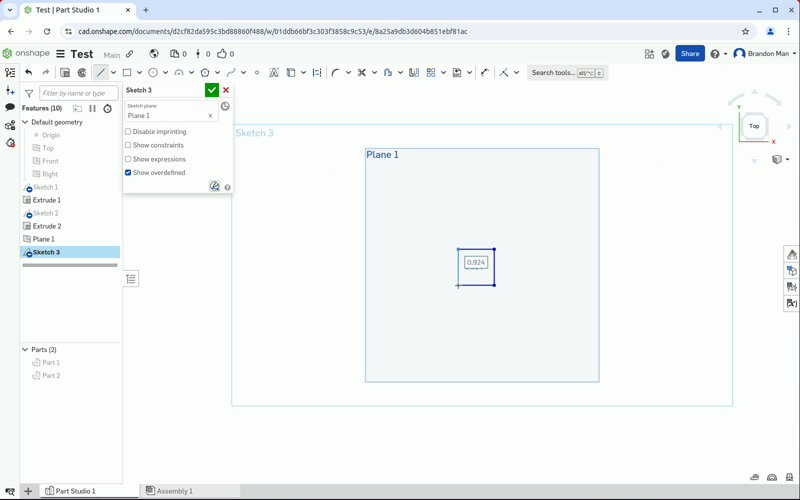
scroll(6)
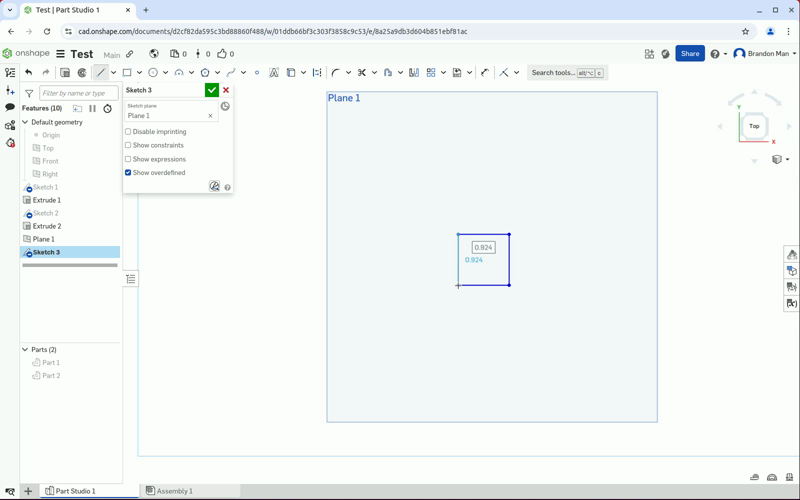
key_up(shift)
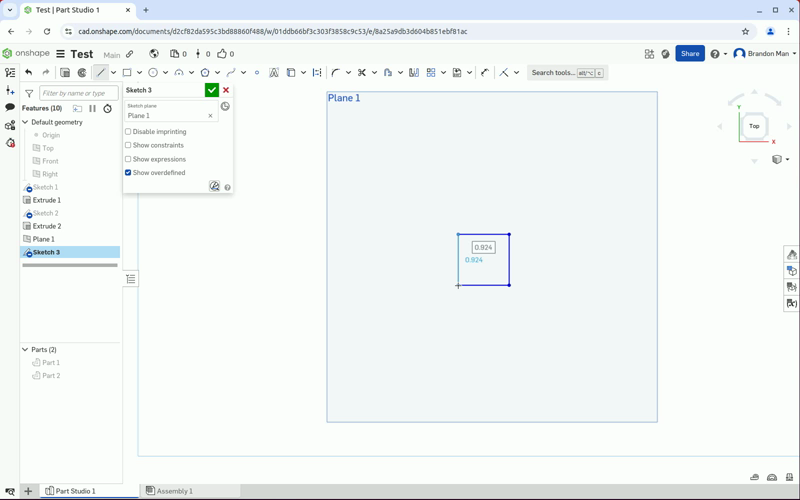
click(458, 285)
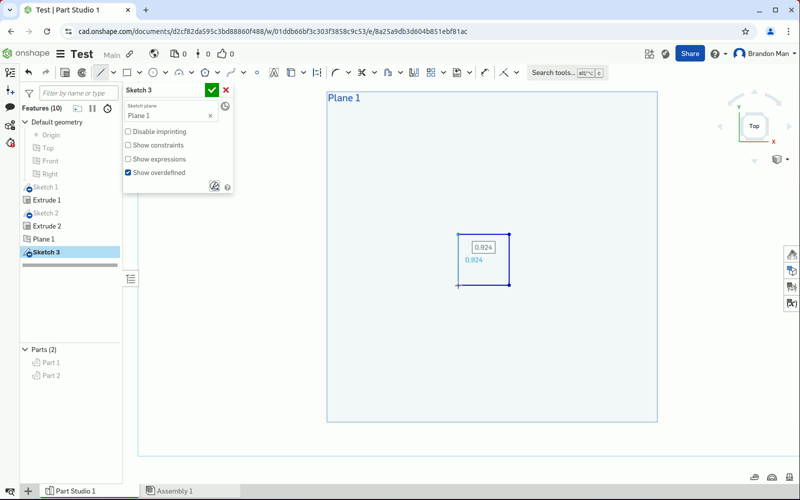
scroll(-6)
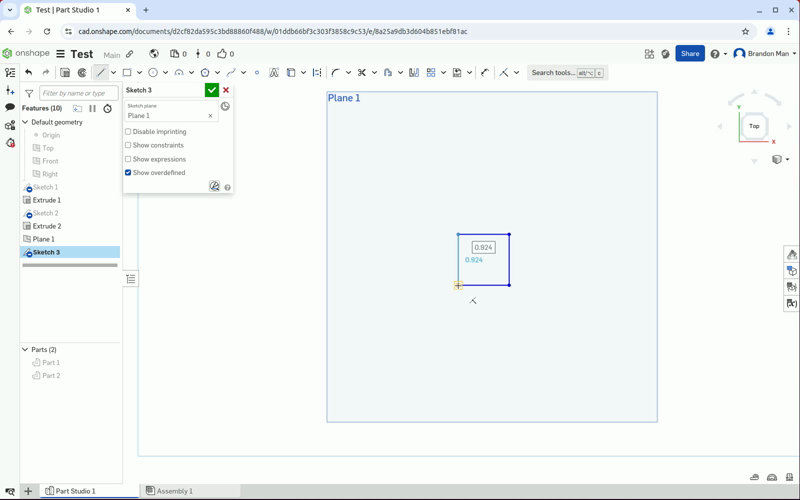
scroll(-6)
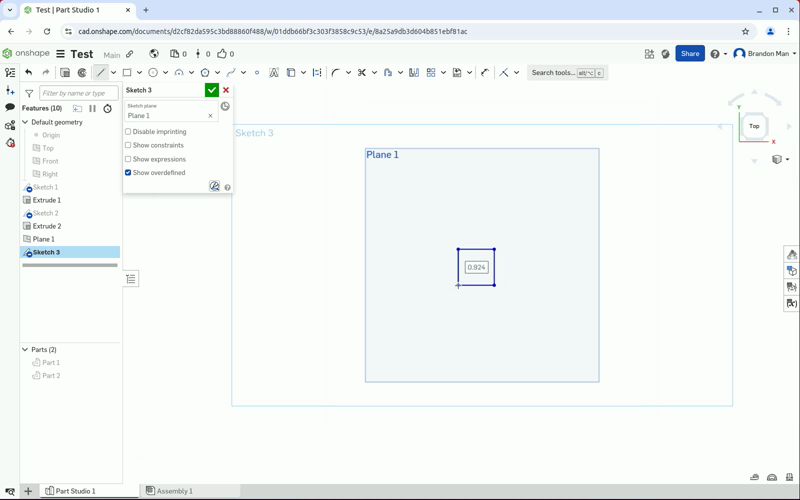
scroll(-6)
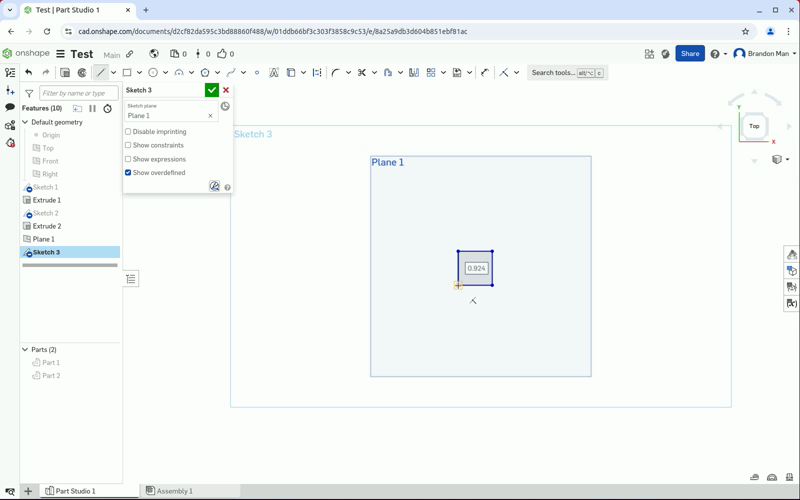
scroll(-6)
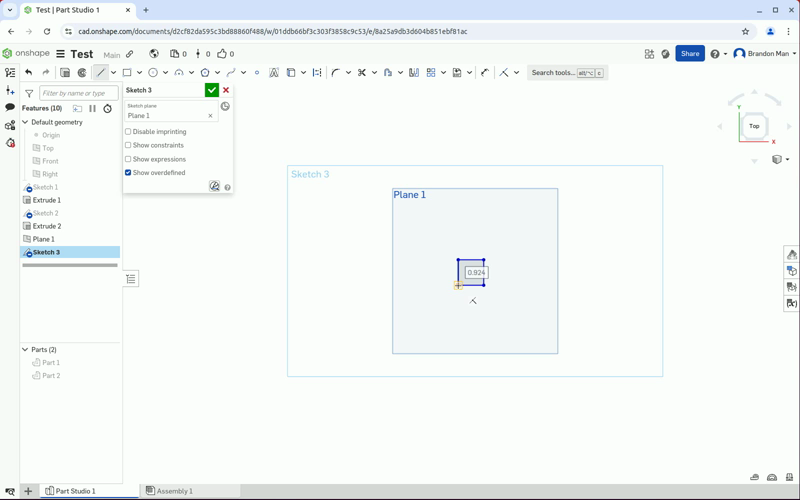
scroll(-6)
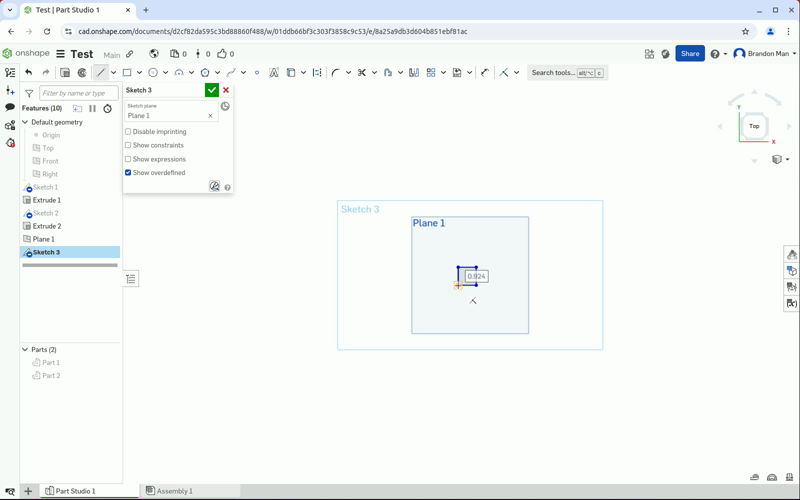
scroll(-6)
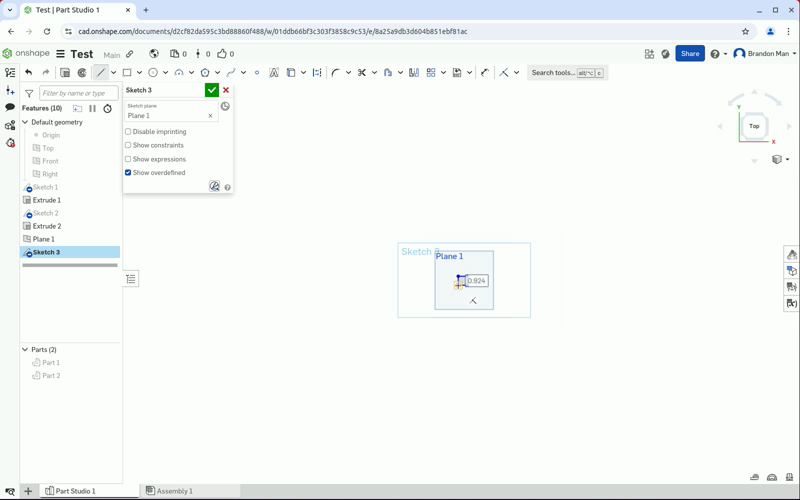
scroll(-6)
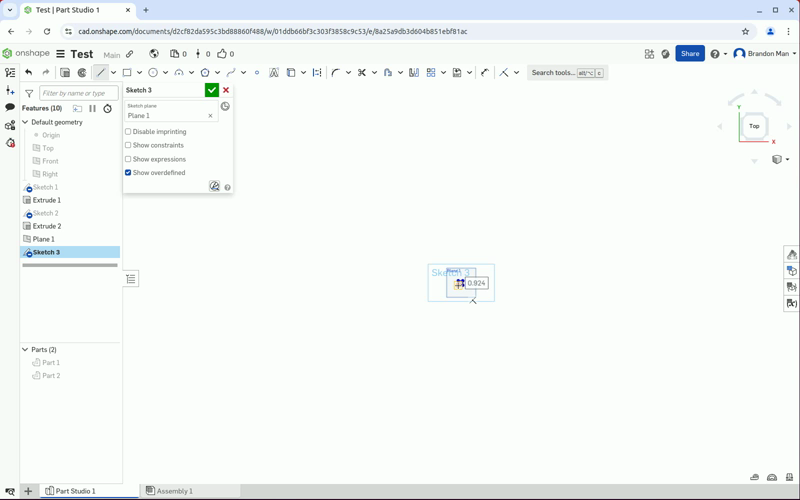
key(esc)
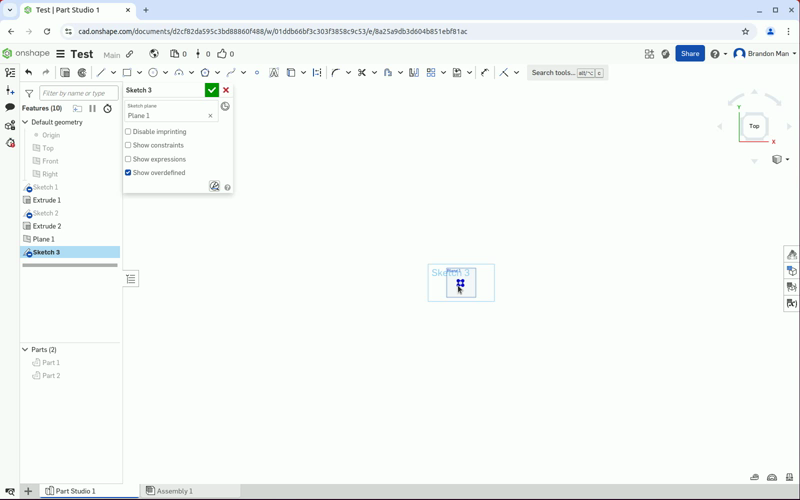
mouse_move(458, 281)
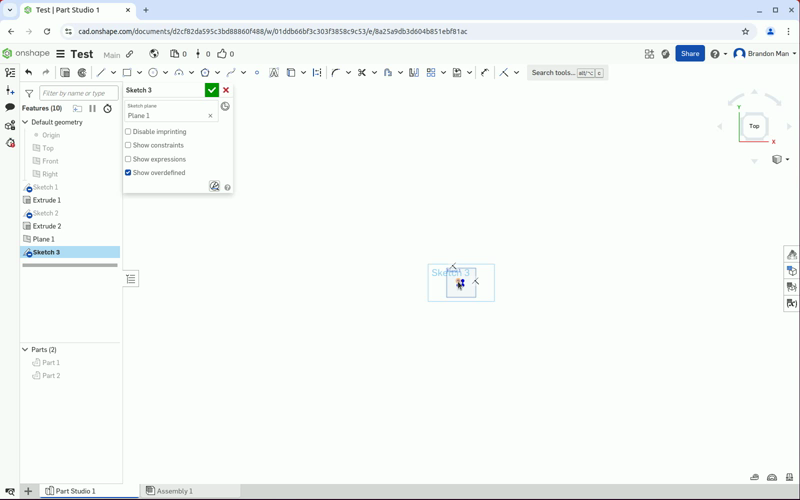
scroll(6)
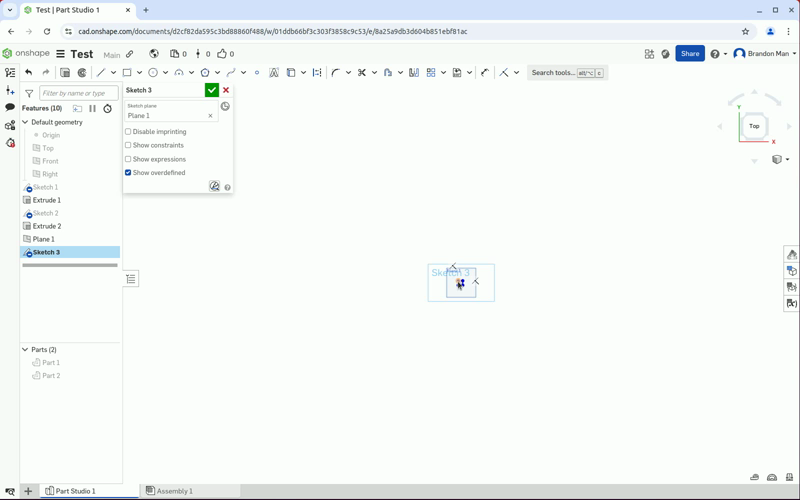
scroll(6)
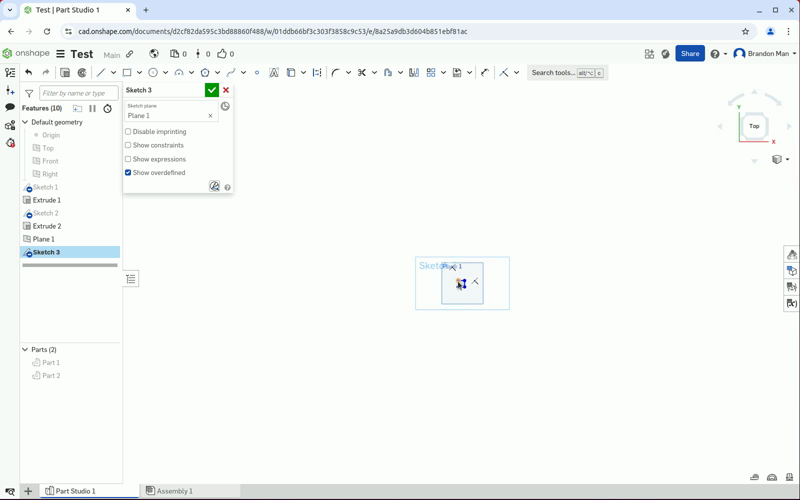
scroll(6)
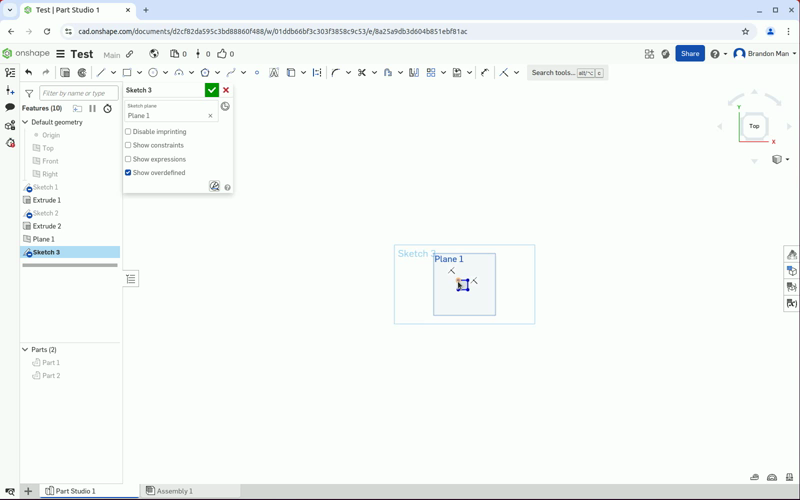
scroll(6)
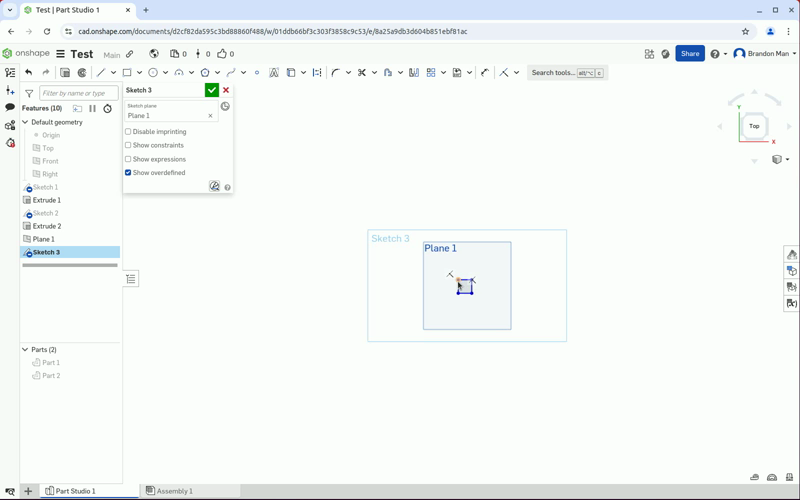
scroll(6)
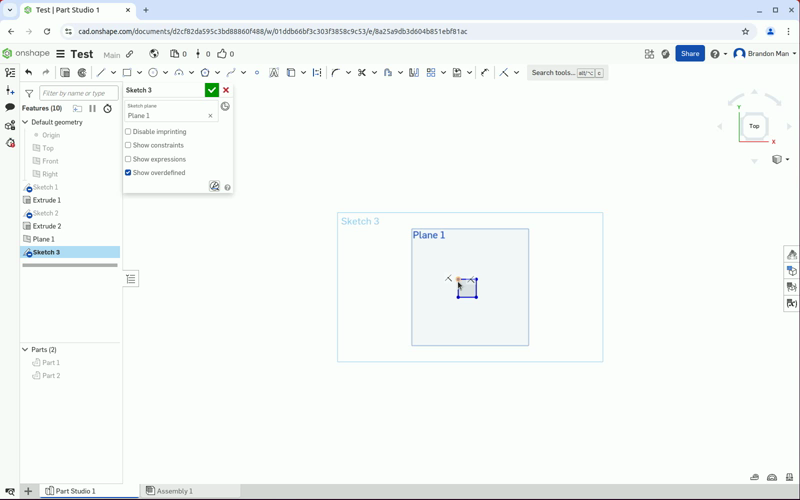
scroll(6)
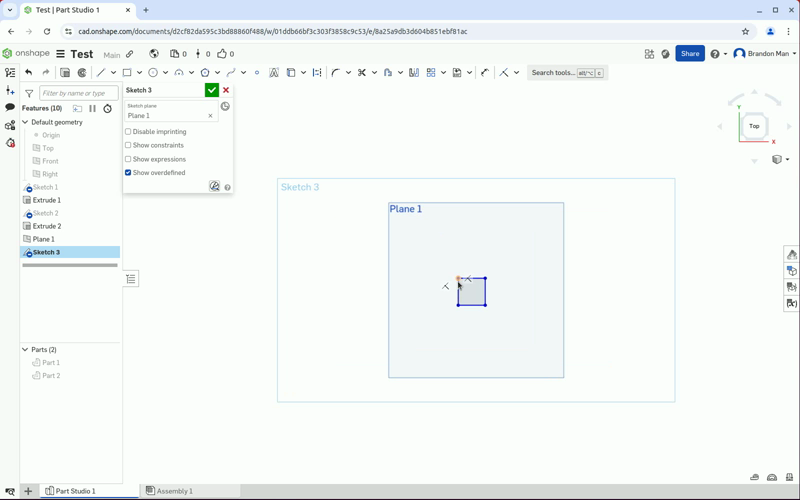
scroll(6)
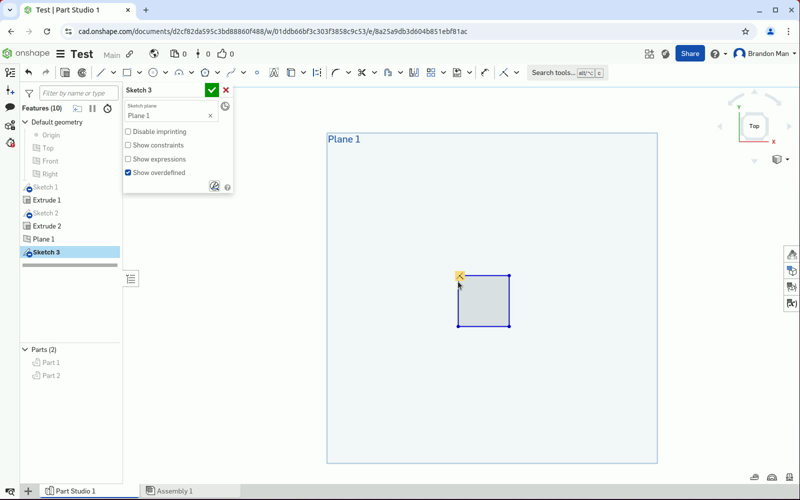
click(458, 281)
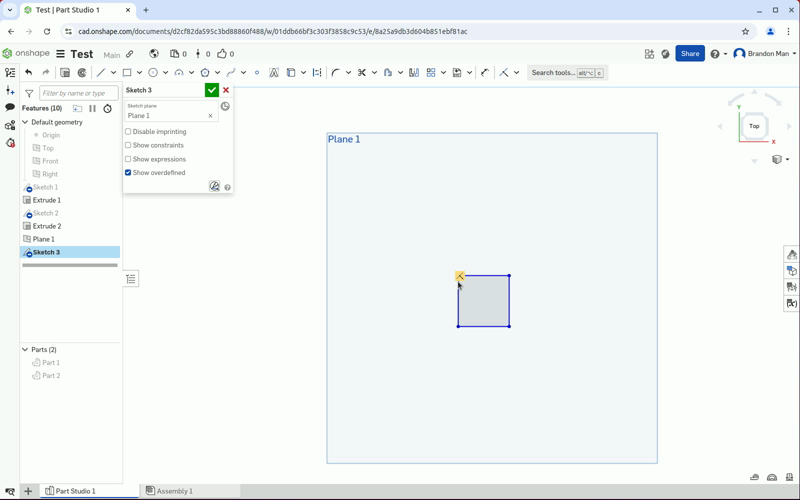
scroll(-6)
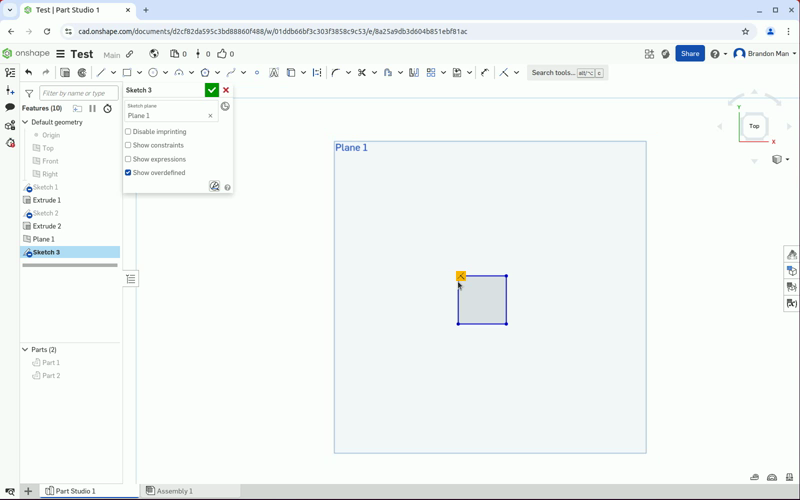
scroll(-6)
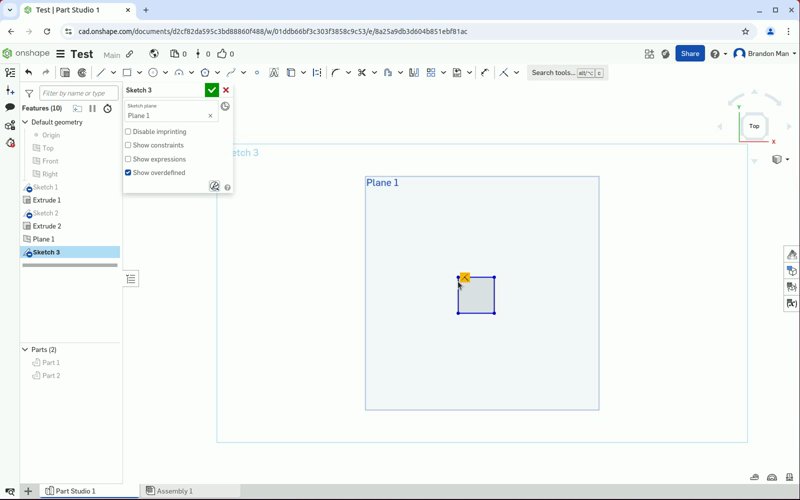
scroll(-6)
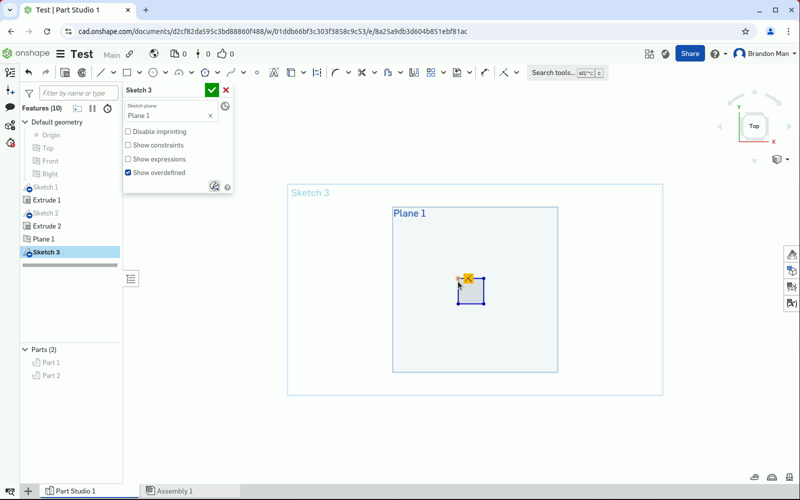
scroll(-6)
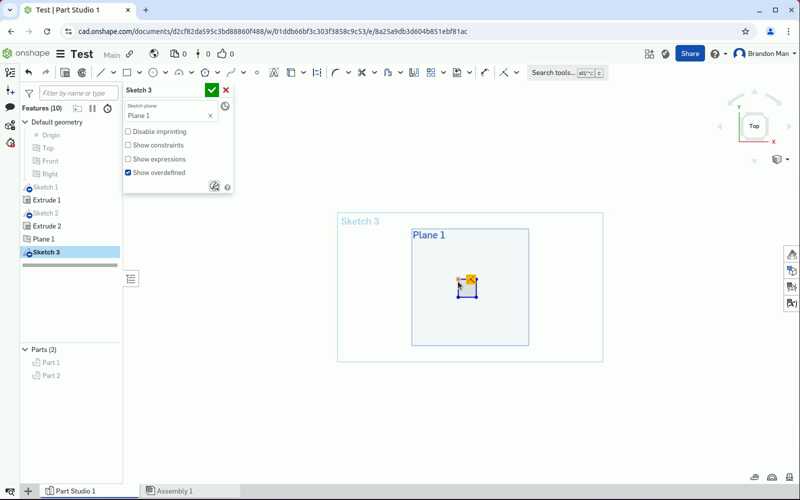
scroll(-6)
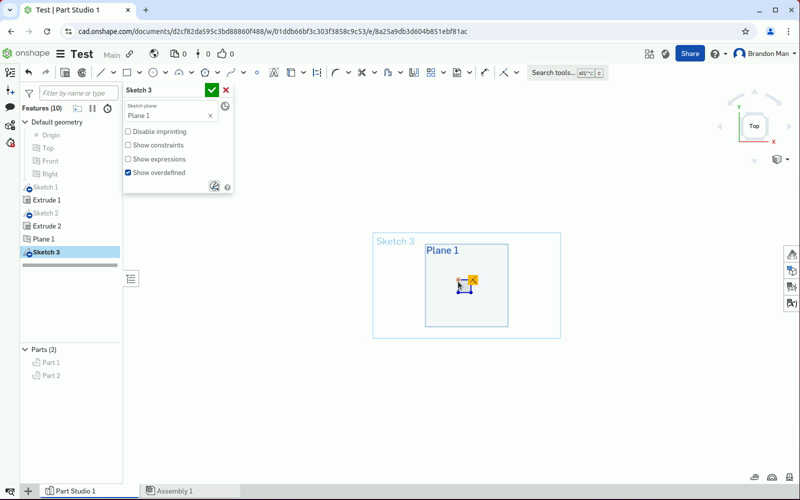
scroll(-6)
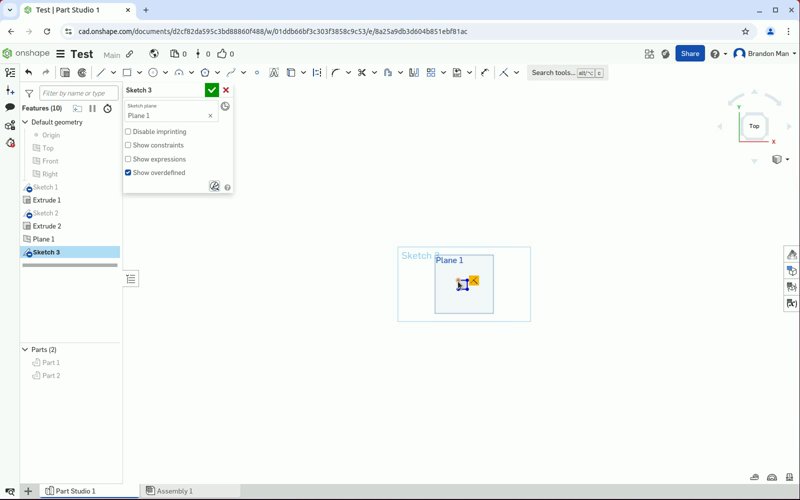
scroll(-6)
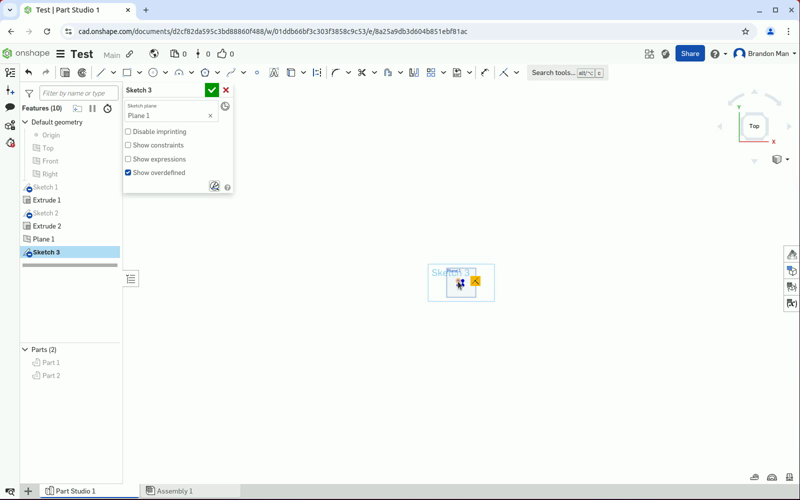
mouse_move(73, 352)
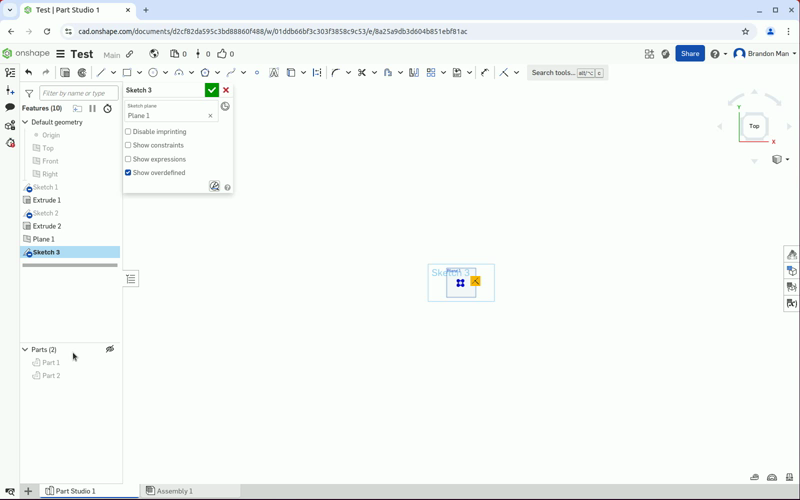
key(shift+y)
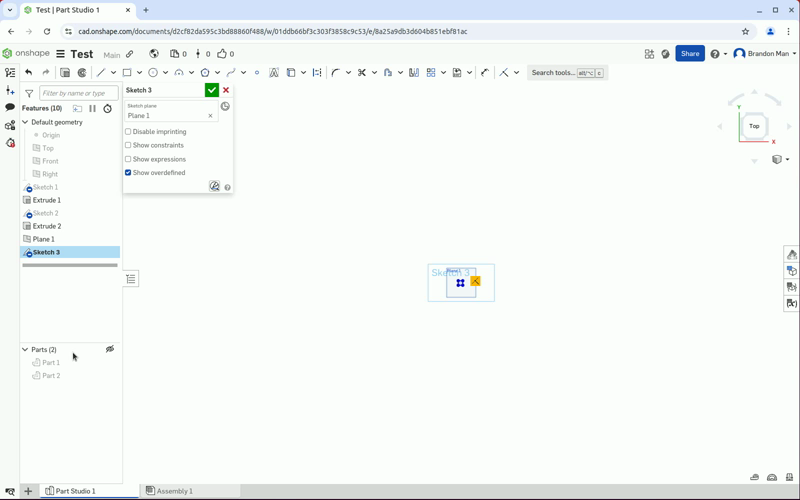
key(shift+e)
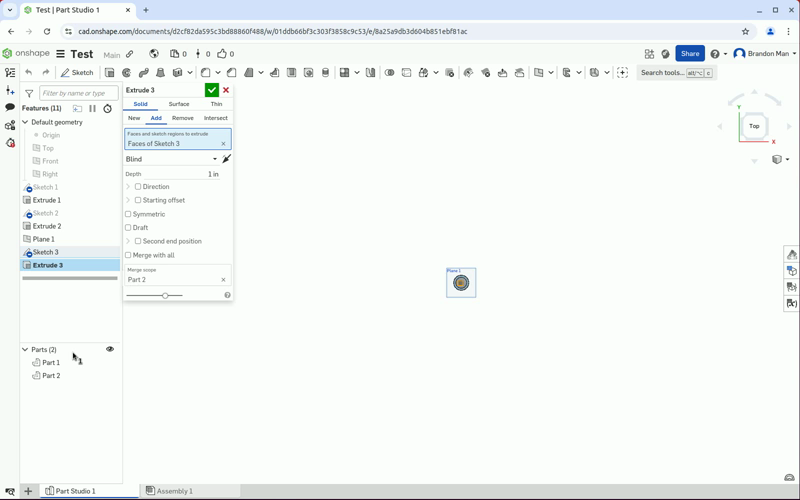
mouse_move(143, 106)
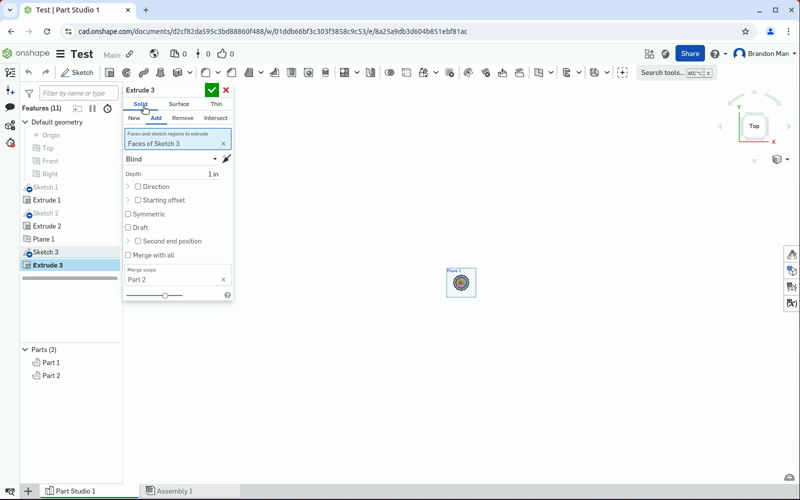
click(143, 106)
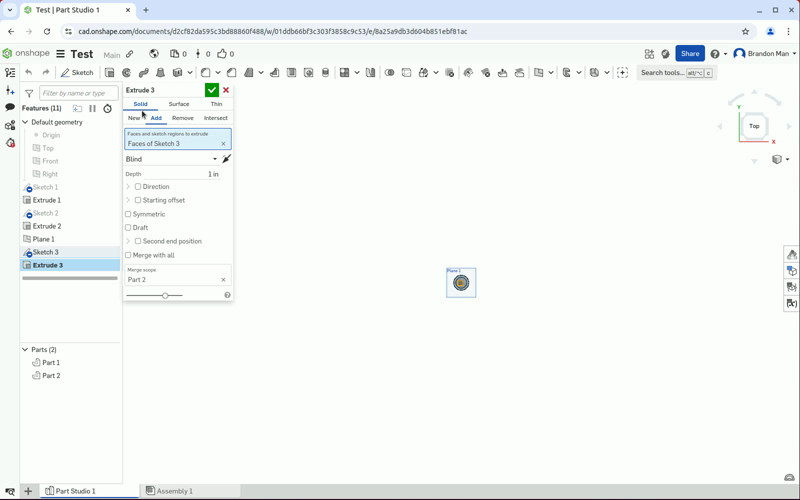
mouse_move(137, 120)
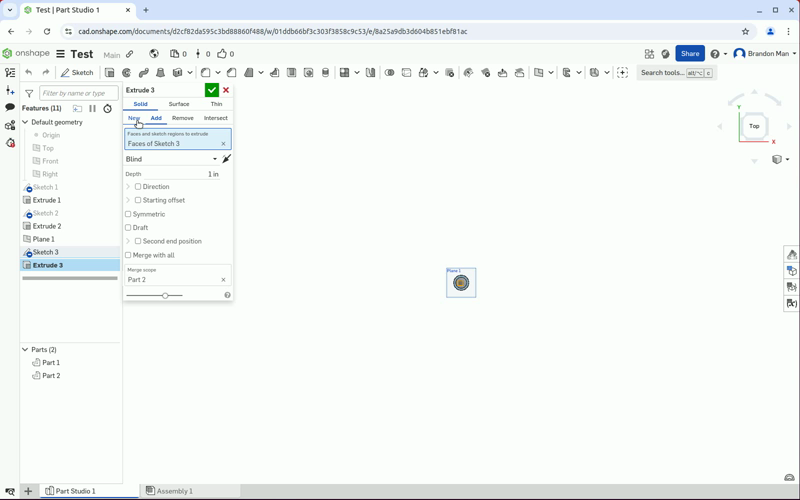
click(137, 120)
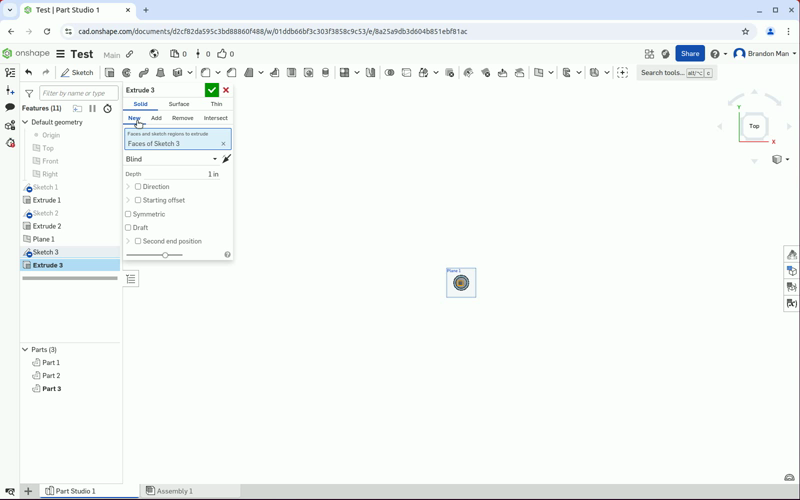
key(tab, 4)
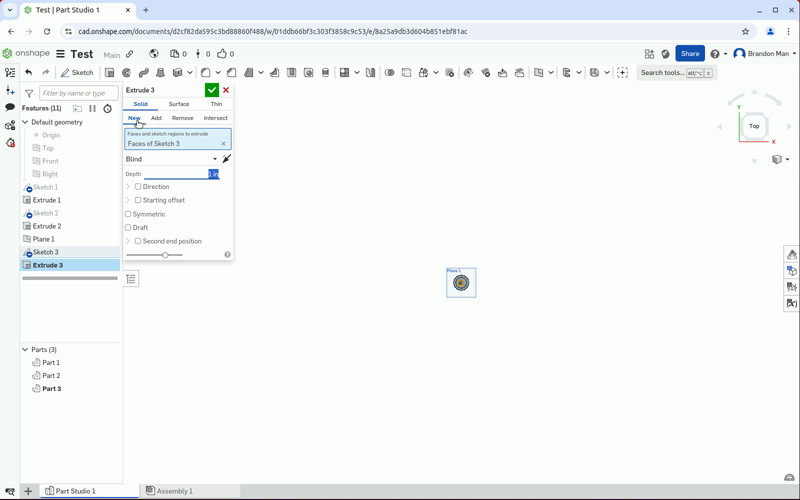
text(3.851)
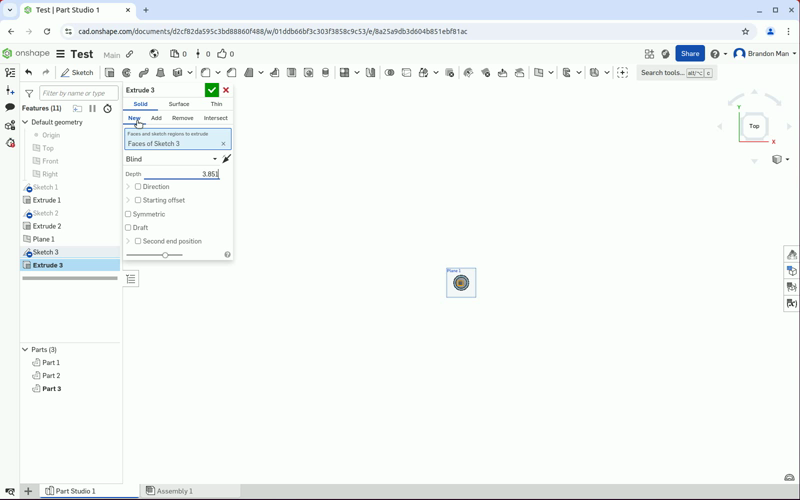
key(enter)
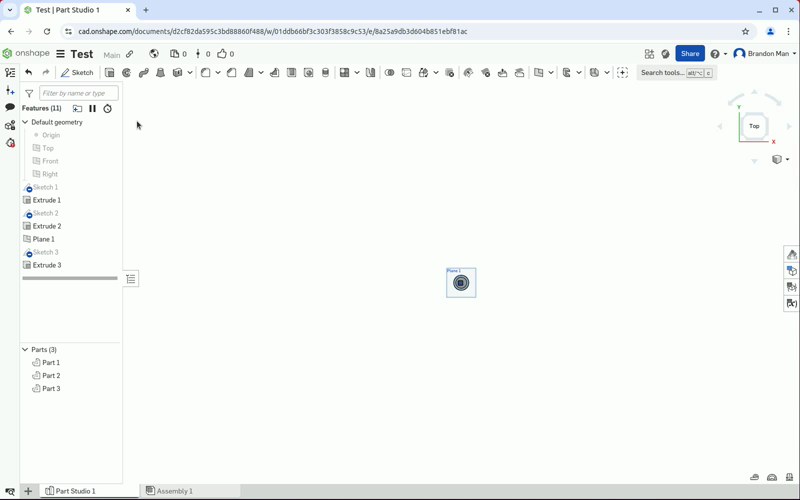
key(shift+h)
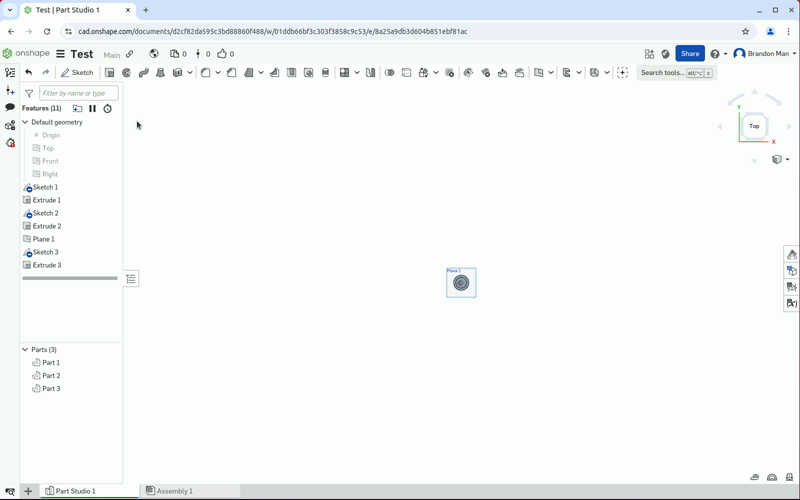
key(shift+h)
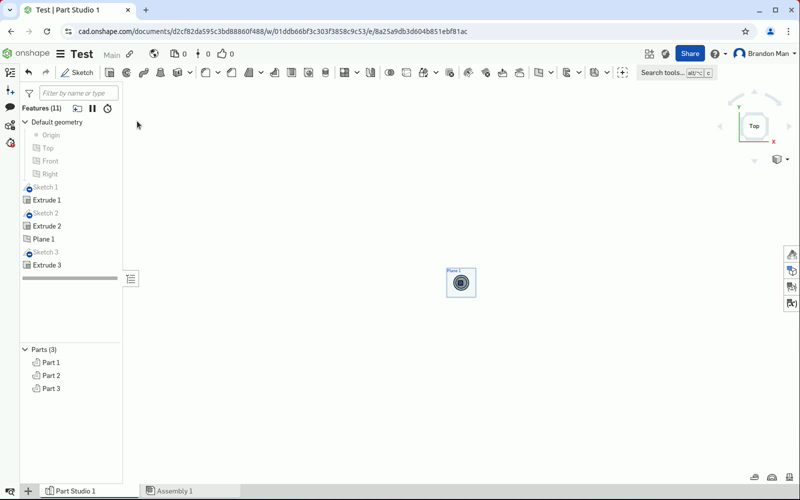
mouse_move(73, 189)
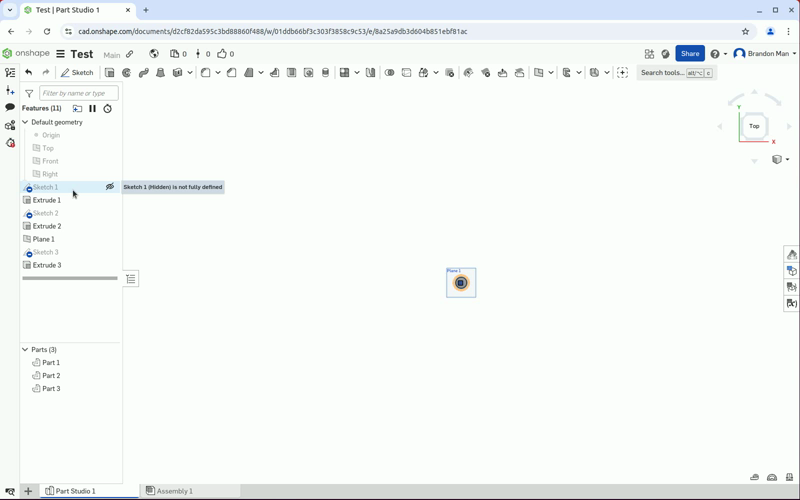
click(73, 189)
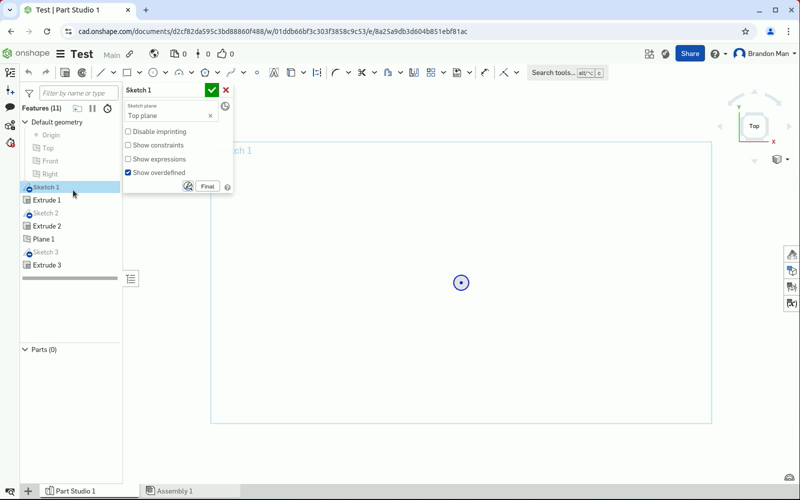
mouse_move(229, 92)
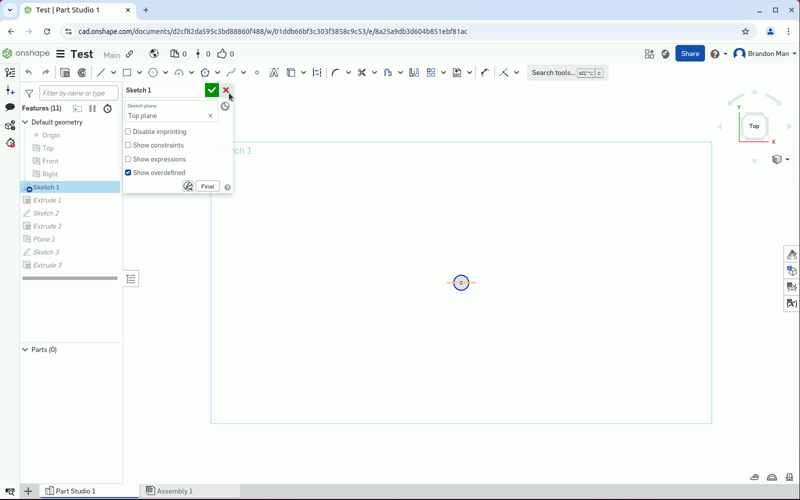
click(229, 92)
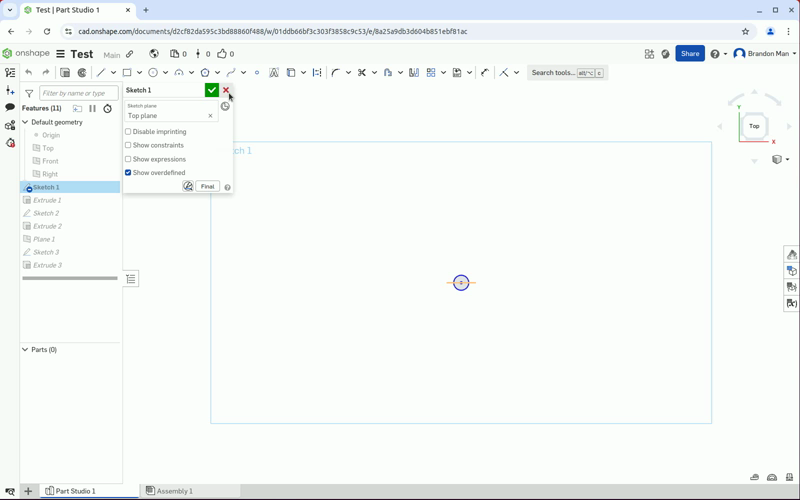
key(shift+s)
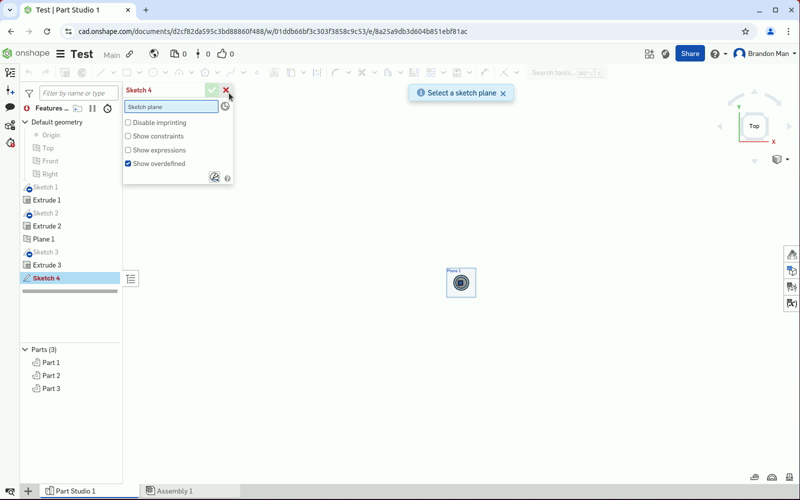
mouse_move(73, 150)
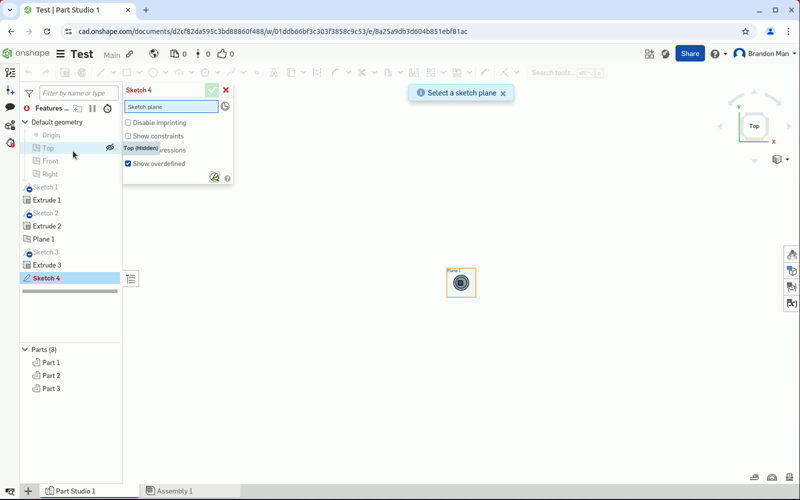
click(73, 150)
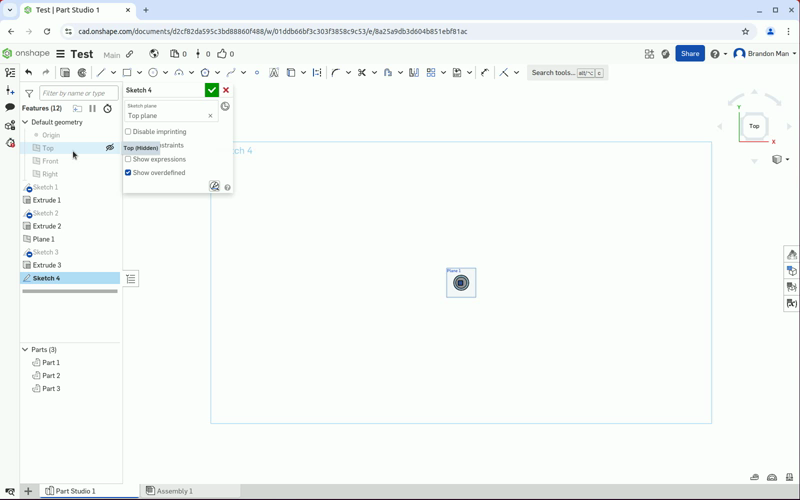
mouse_move(73, 352)
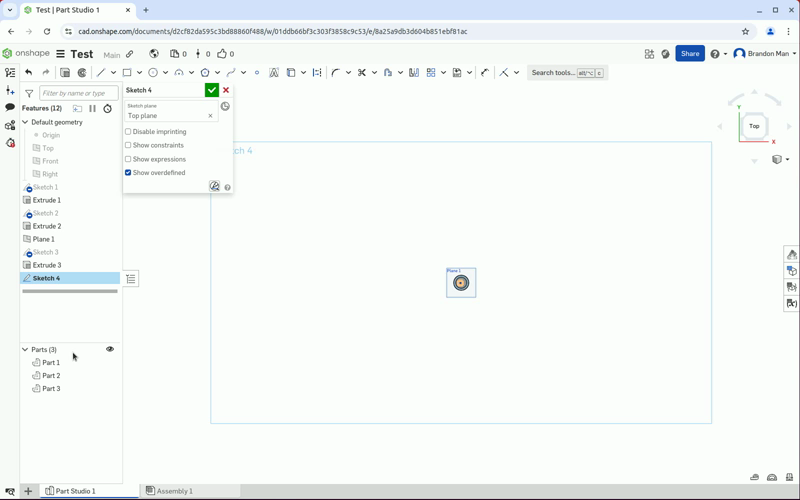
key(y)
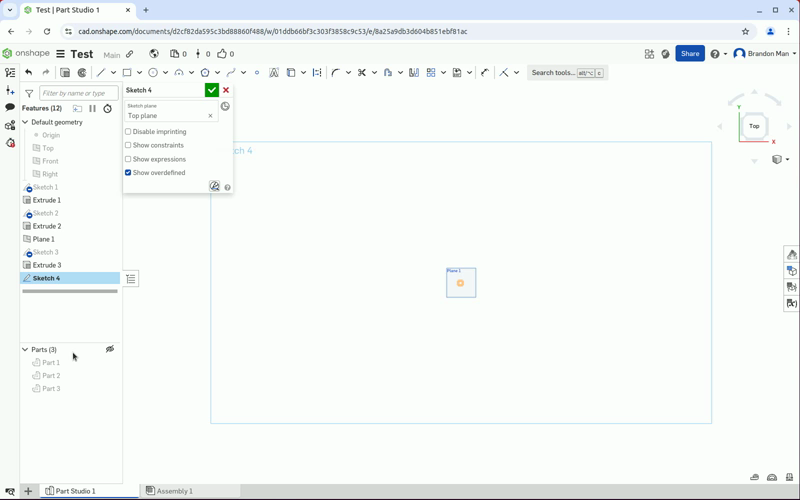
key(l)
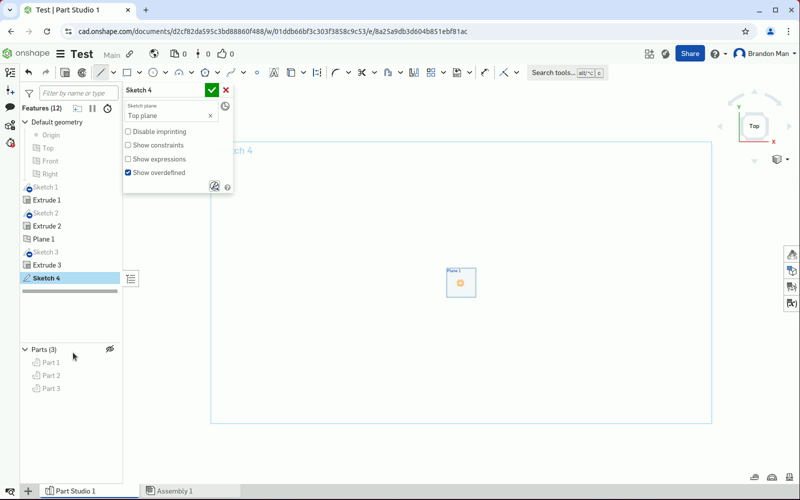
key_down(shift)
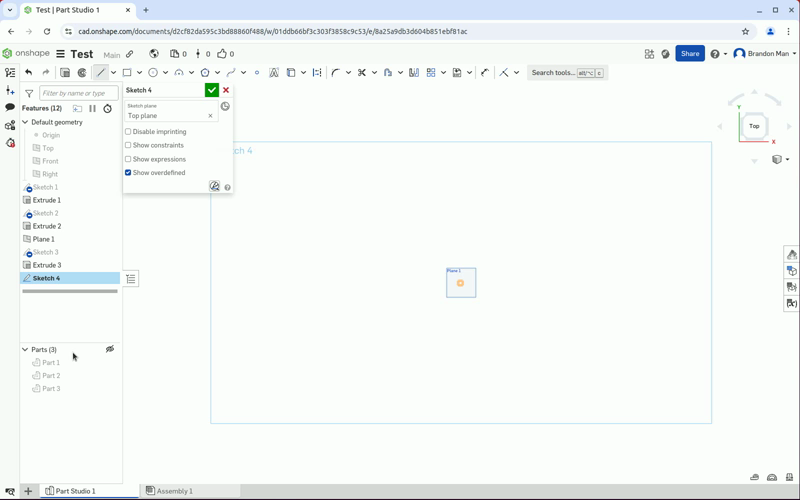
mouse_move(467, 298)
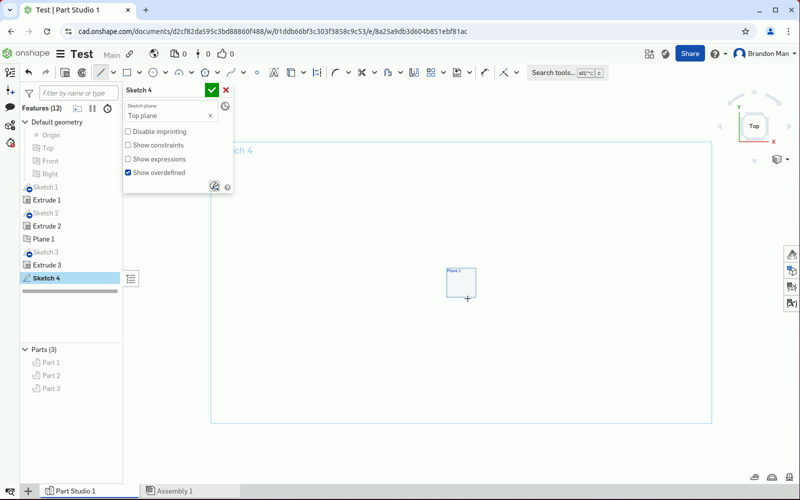
click(467, 298)
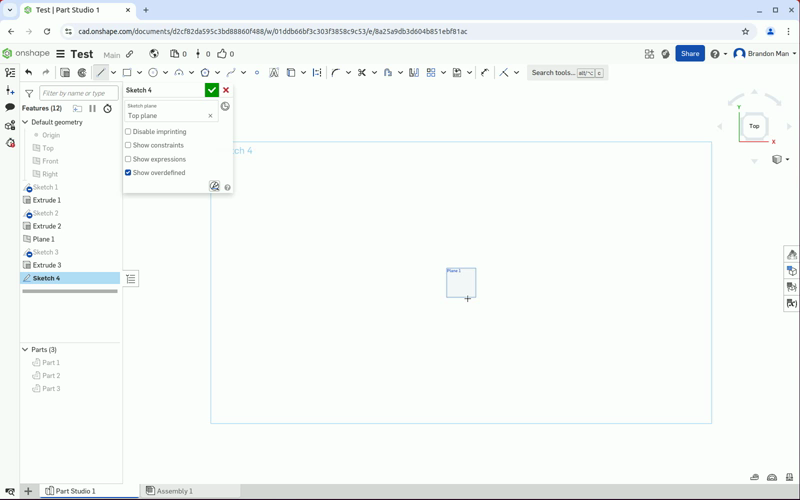
key_up(shift)
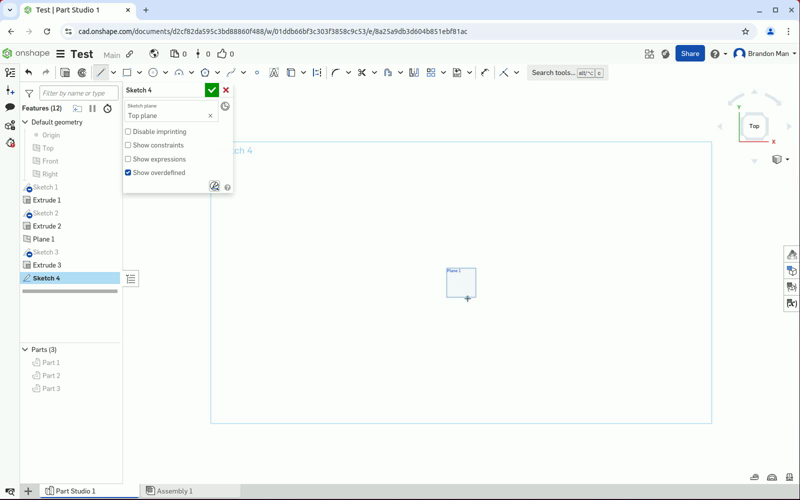
key_down(shift)
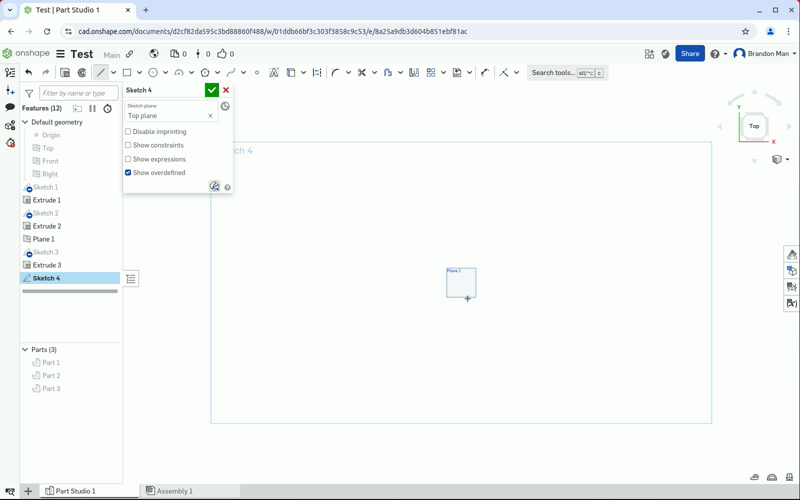
mouse_move(497, 298)
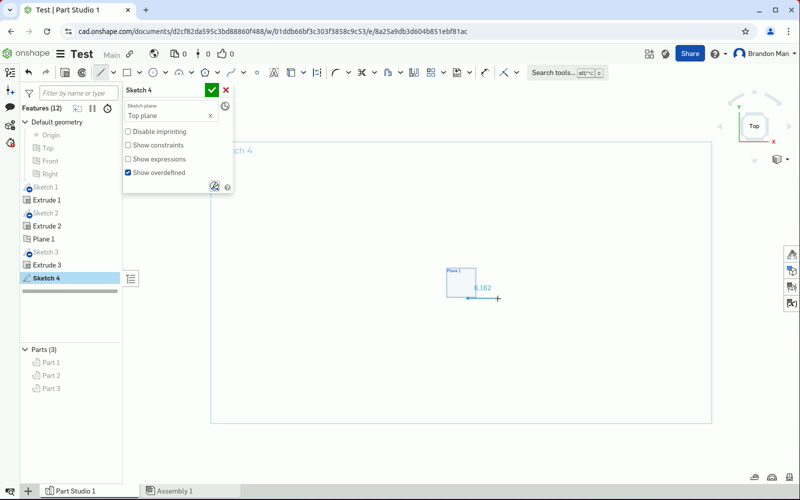
mouse_move(477, 298)
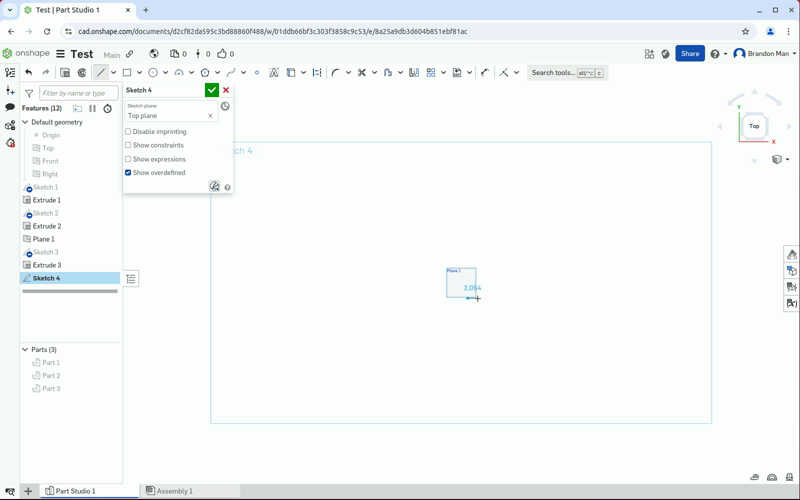
click(477, 298)
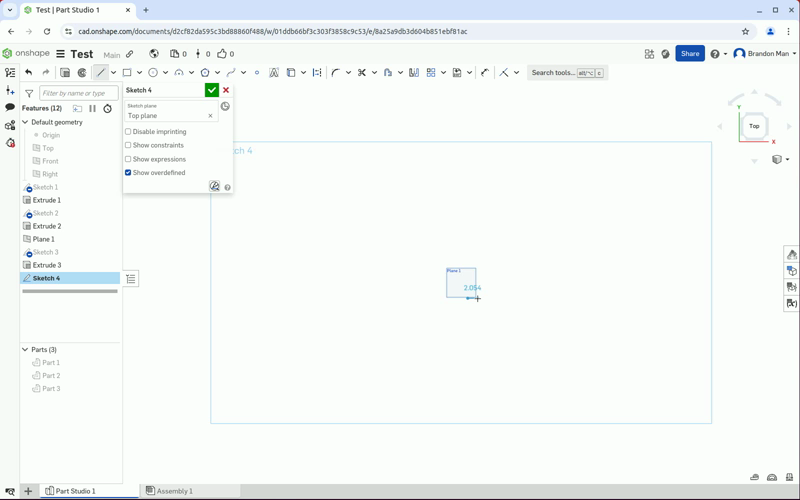
key_up(shift)
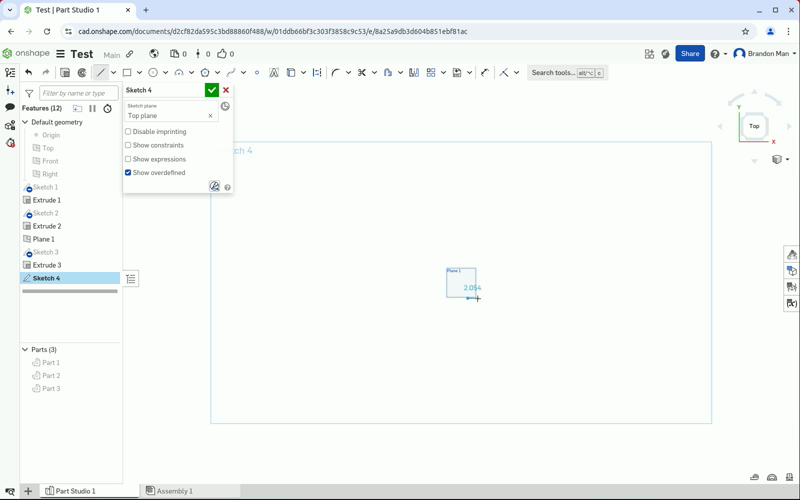
key_down(shift)
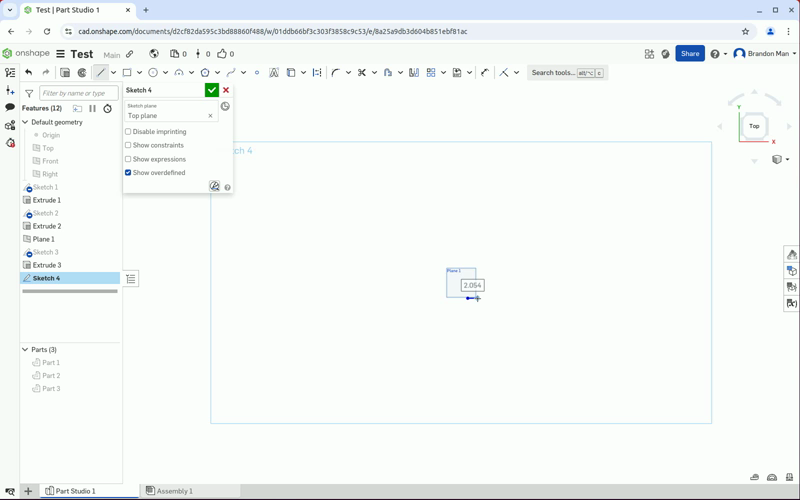
mouse_move(507, 298)
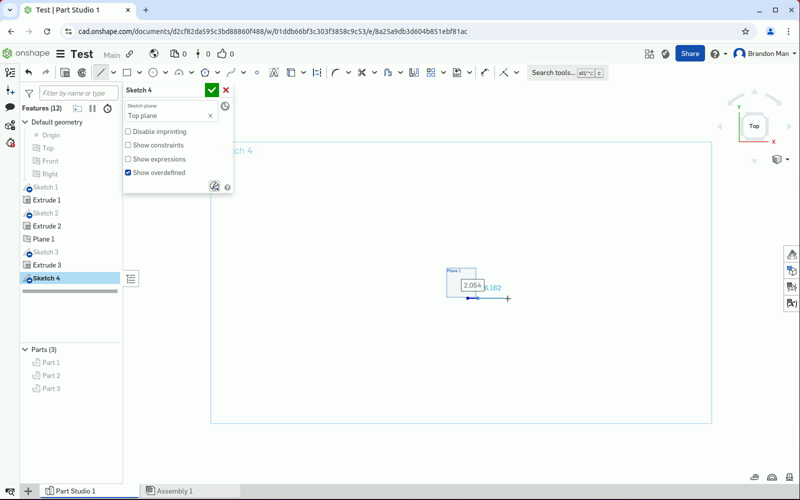
mouse_move(477, 267)
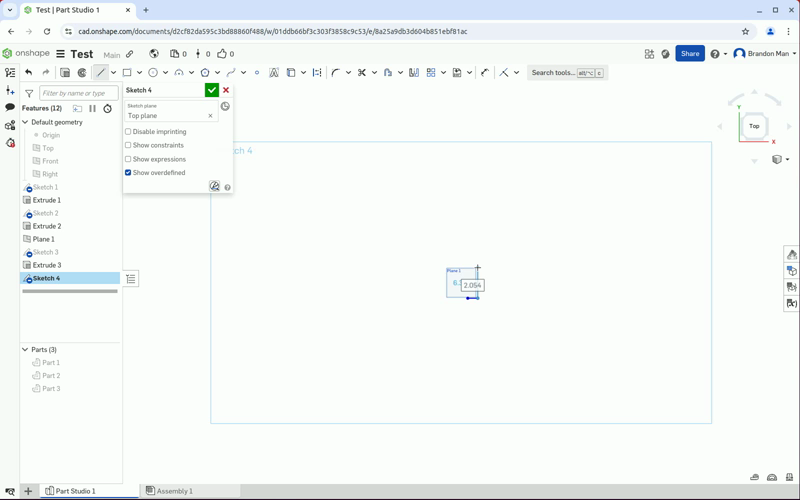
click(477, 267)
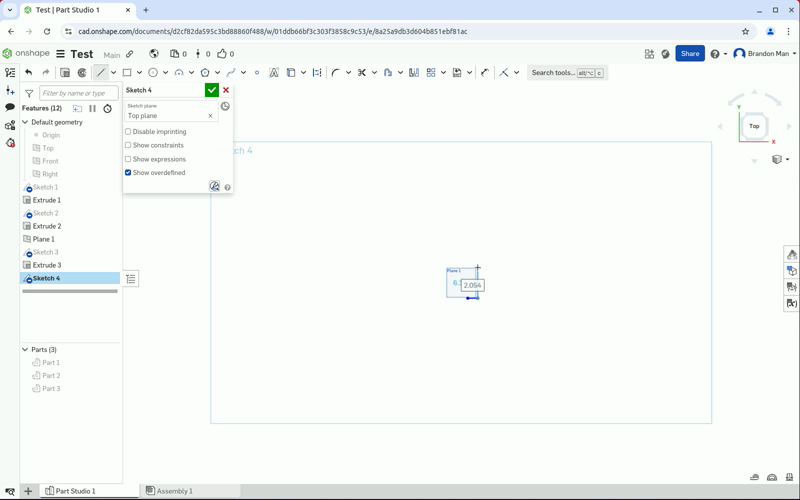
key_up(shift)
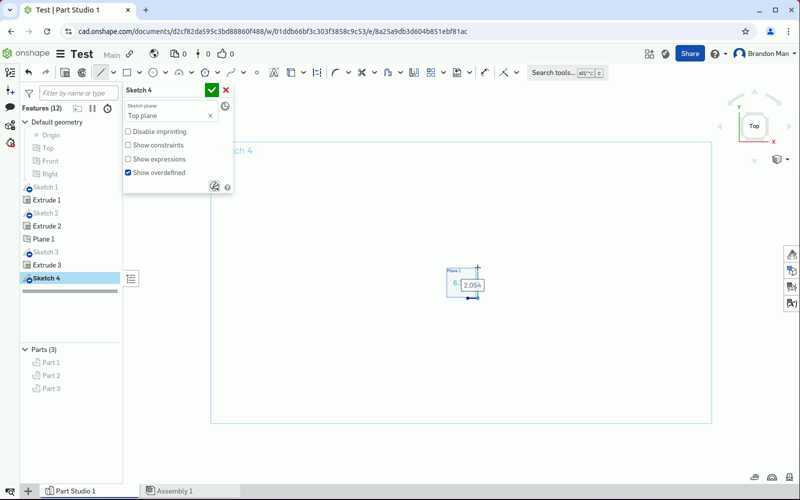
key_down(shift)
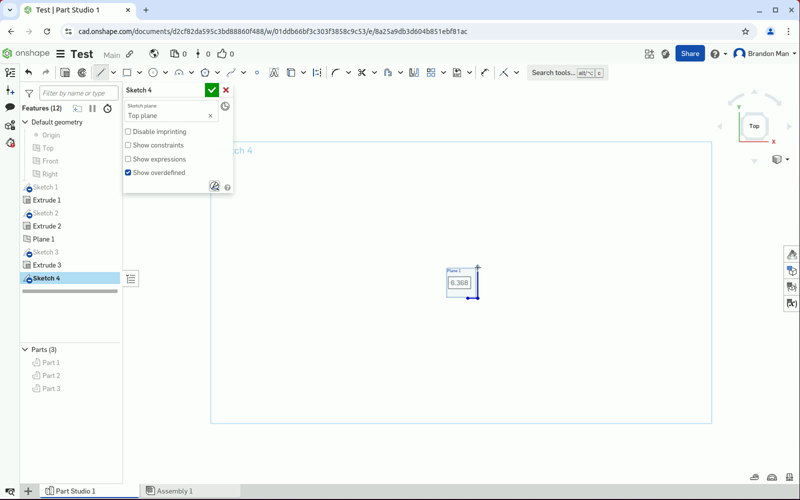
mouse_move(507, 267)
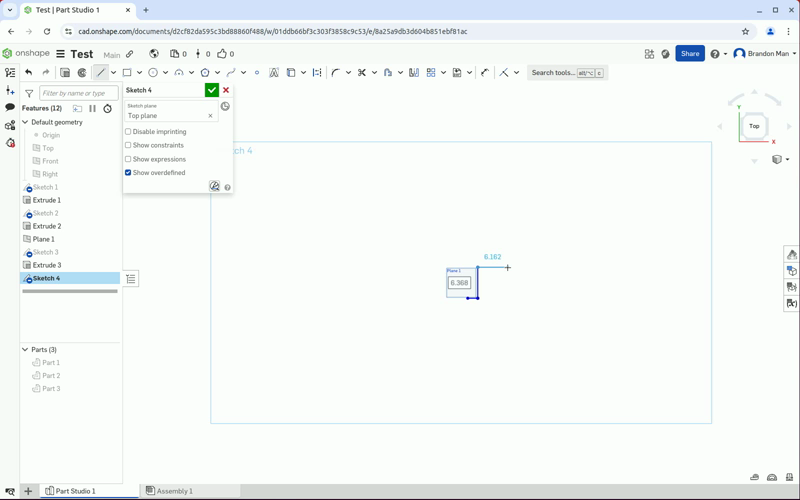
mouse_move(467, 267)
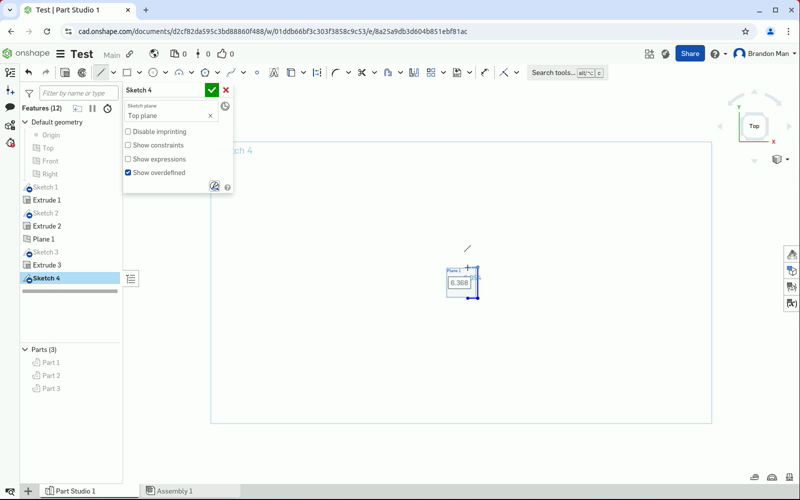
click(467, 267)
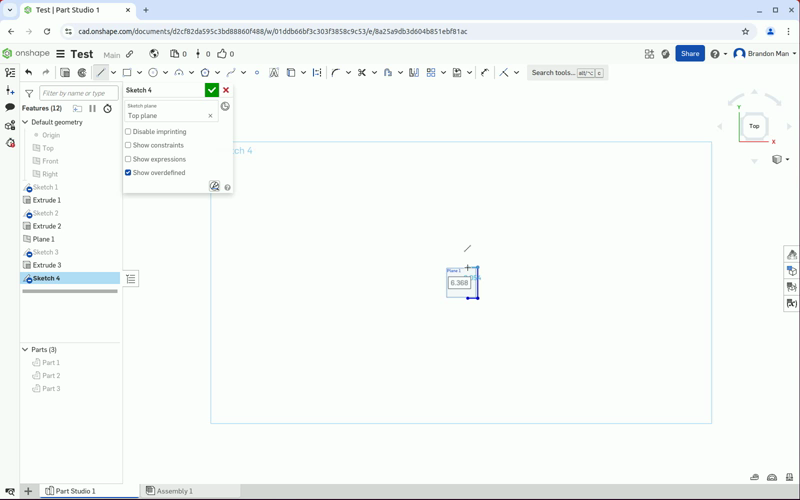
key_up(shift)
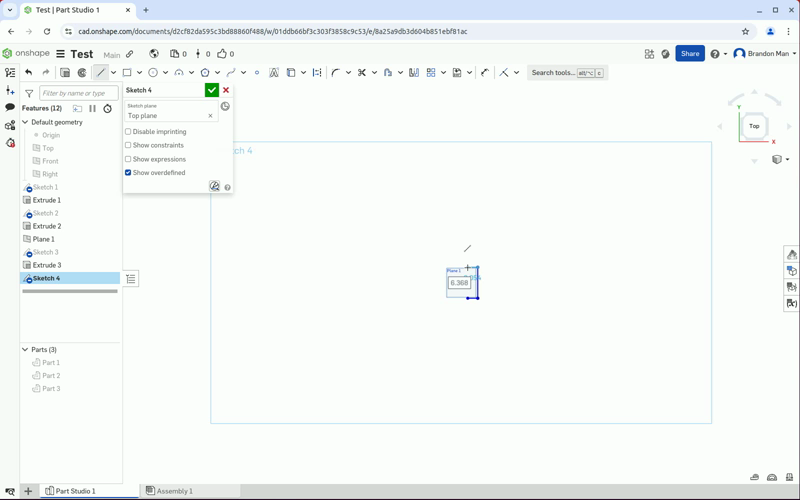
mouse_move(497, 267)
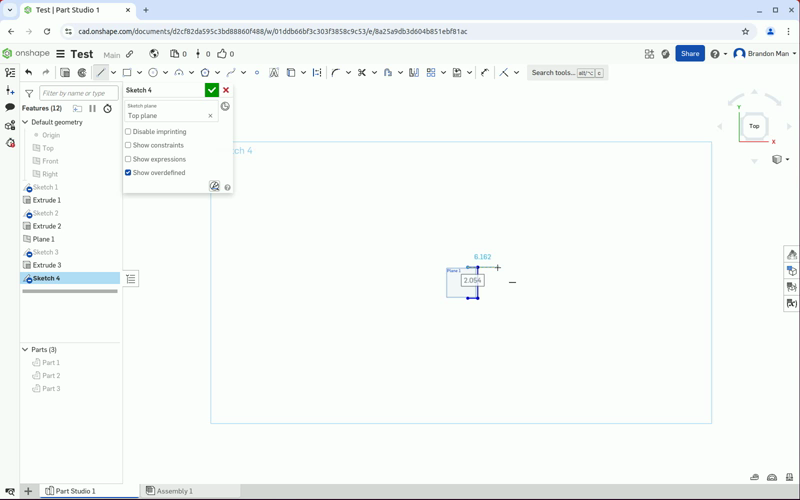
key_down(shift)
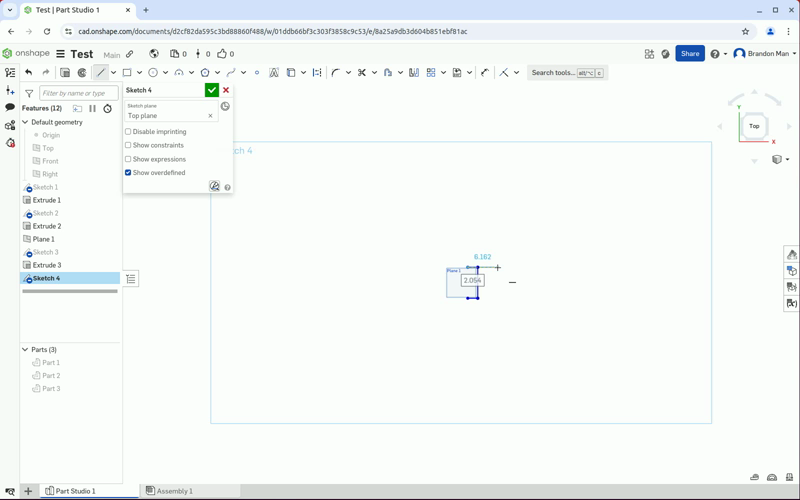
mouse_move(467, 298)
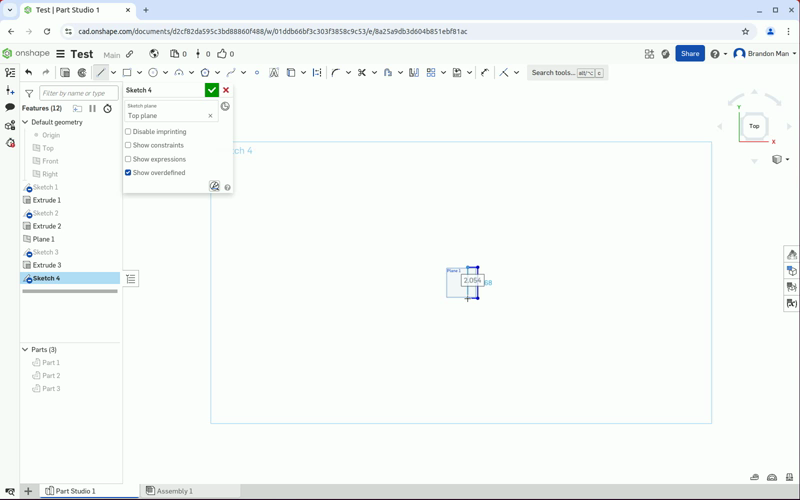
key_up(shift)
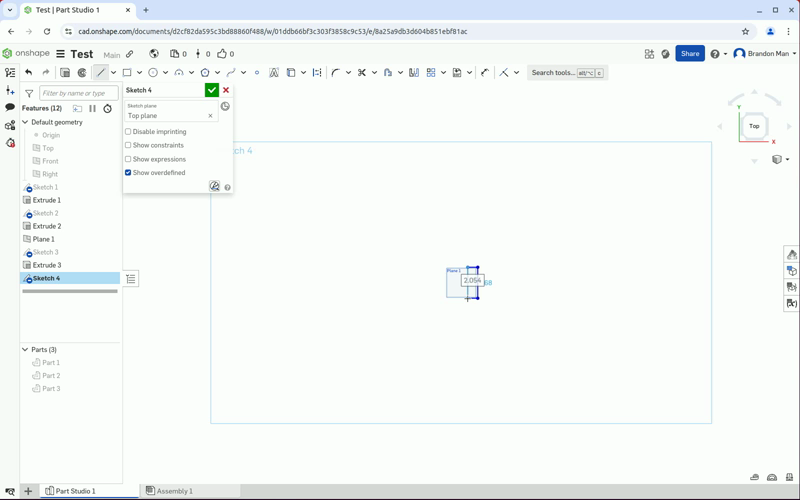
click(467, 298)
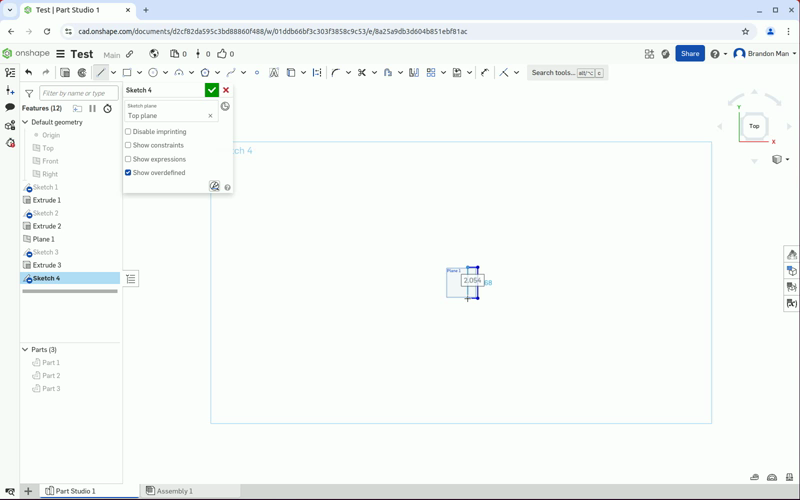
key(esc)
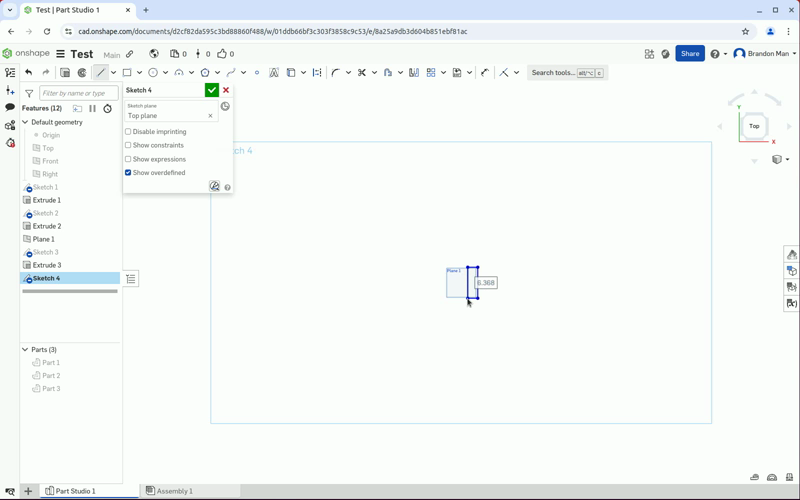
mouse_move(475, 284)
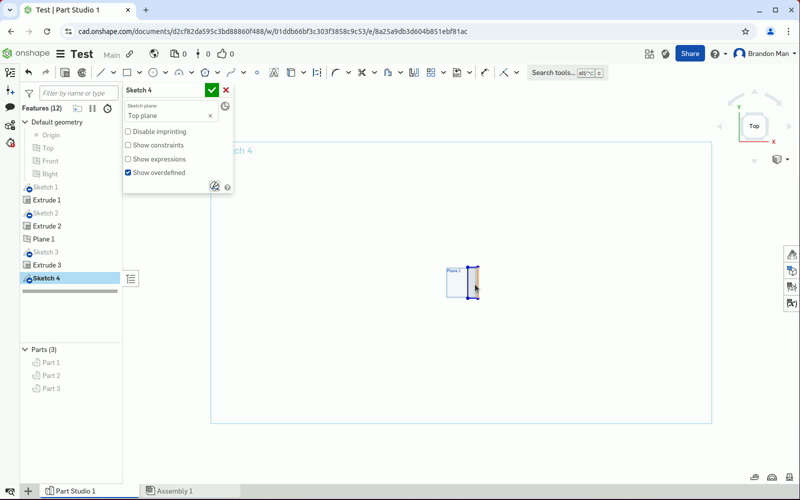
scroll(6)
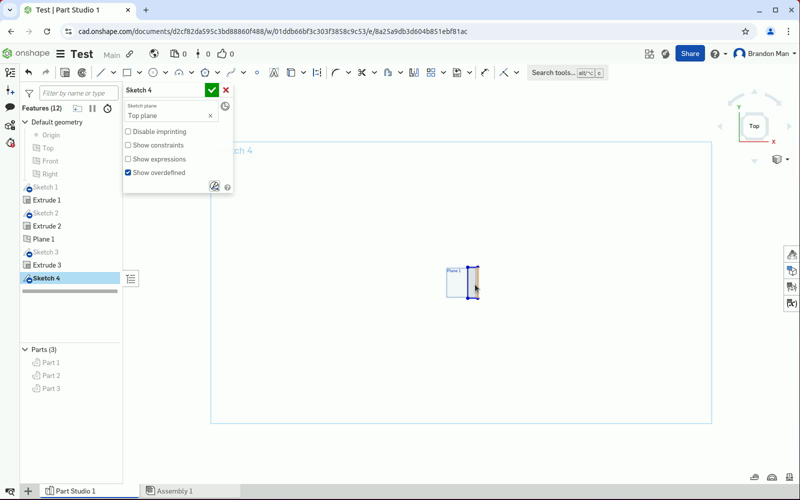
scroll(6)
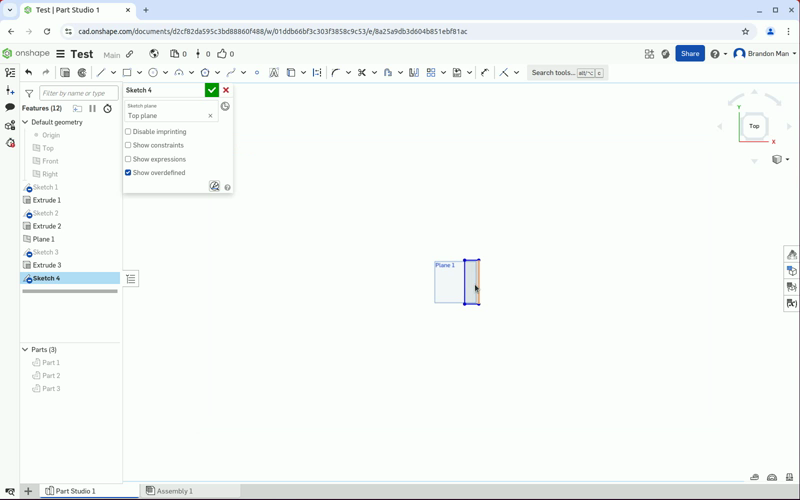
scroll(6)
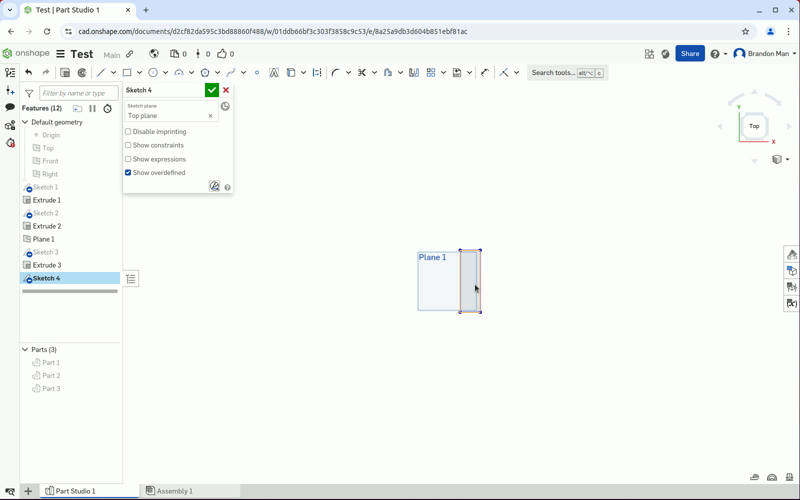
scroll(6)
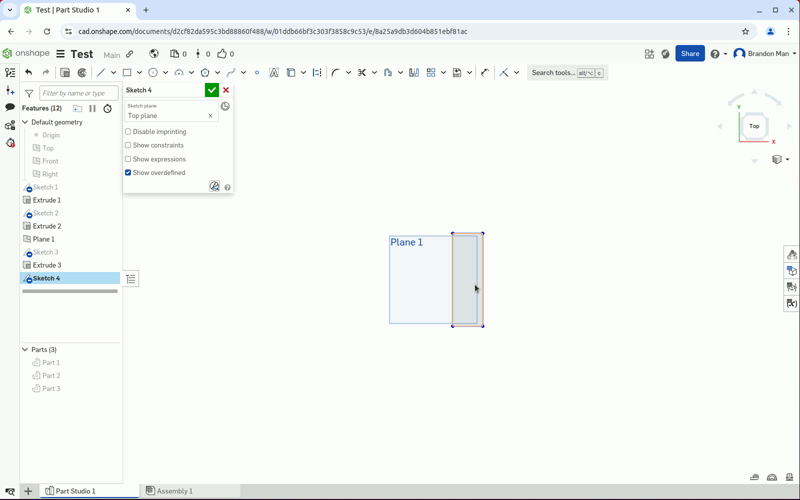
scroll(6)
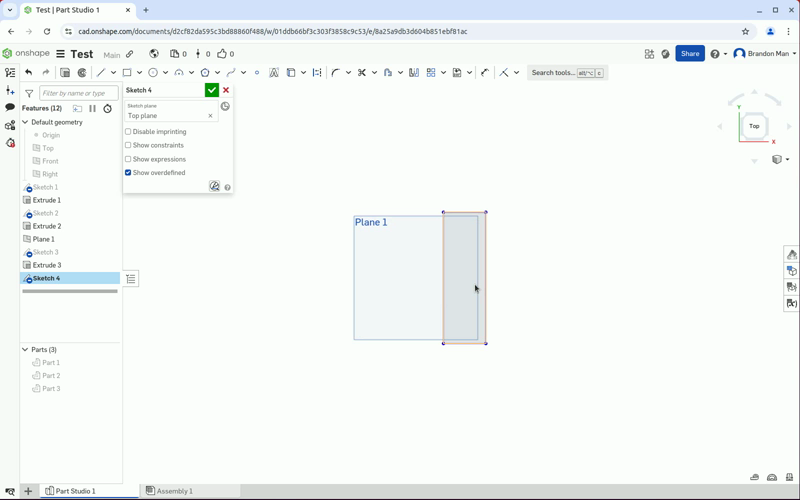
scroll(6)
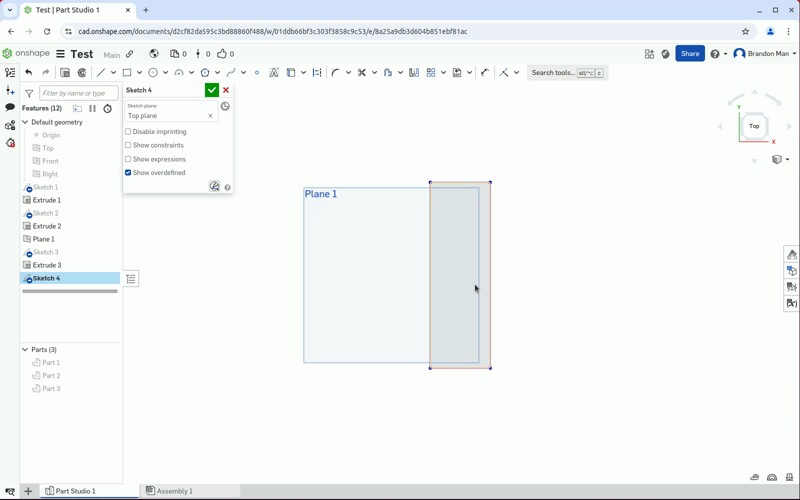
scroll(6)
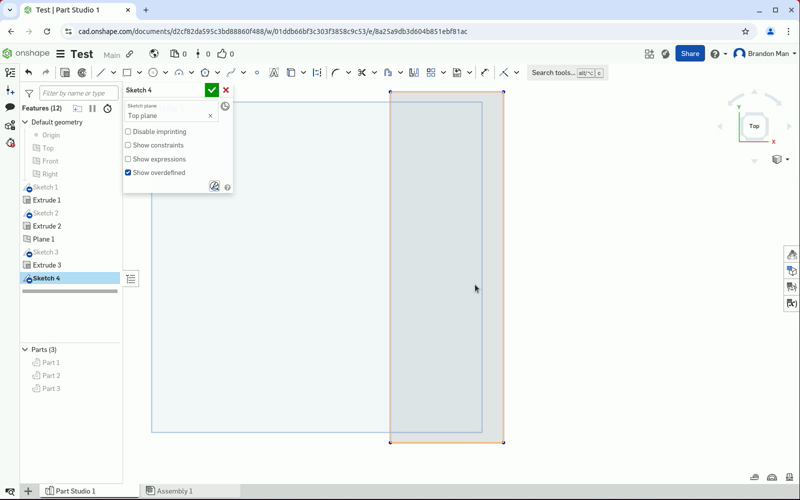
click(475, 284)
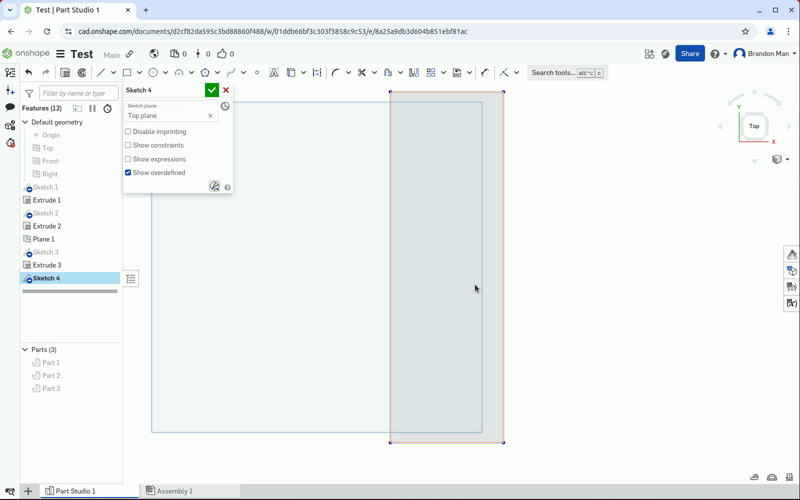
scroll(-6)
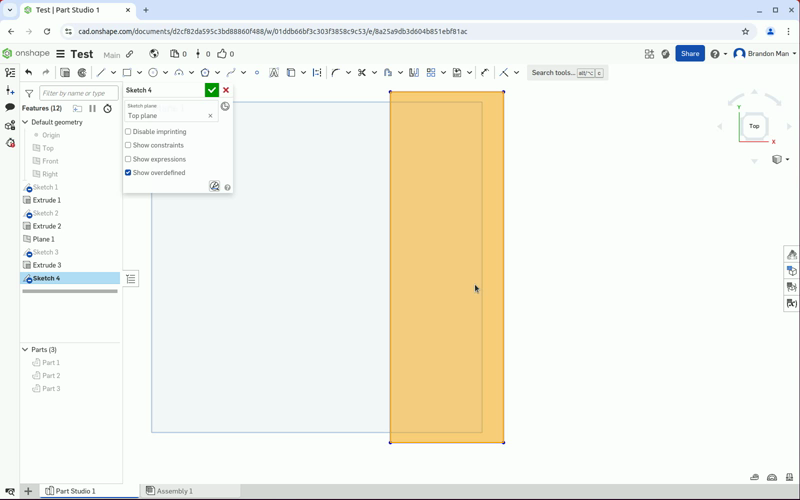
scroll(-6)
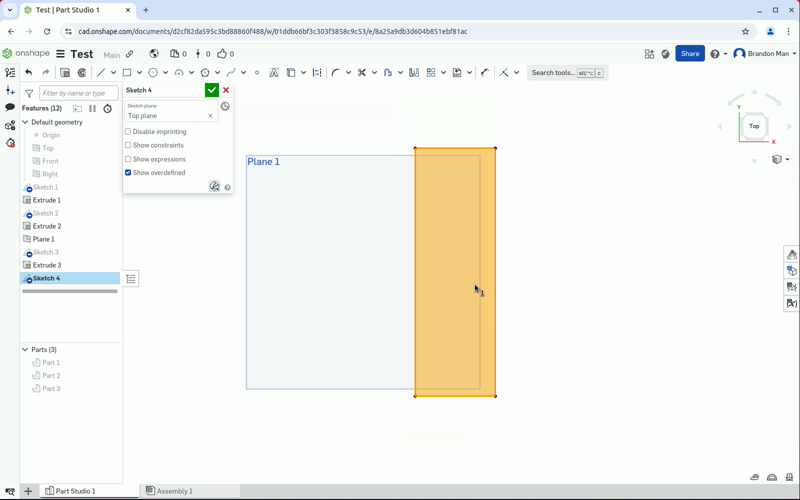
scroll(-6)
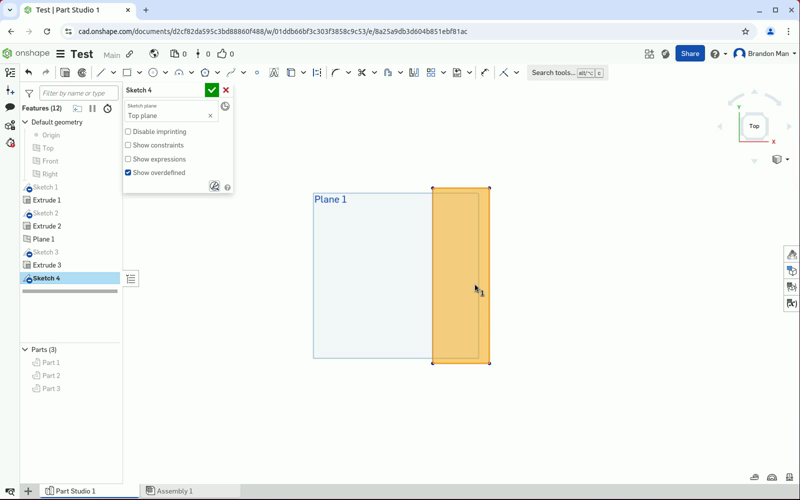
scroll(-6)
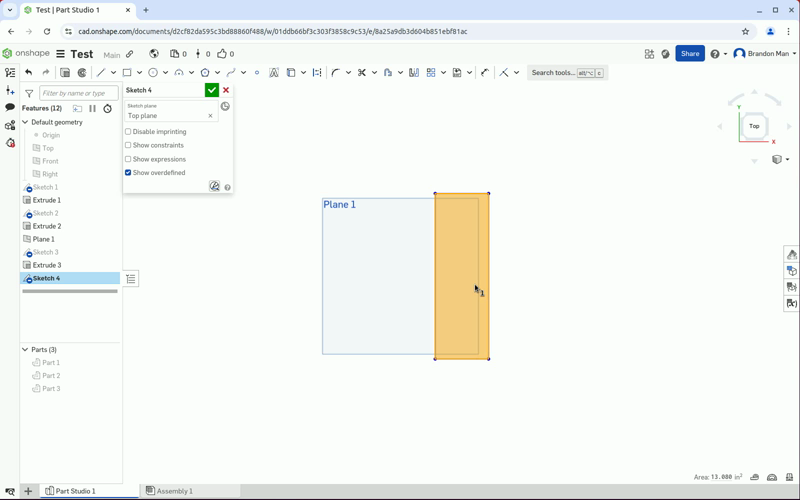
scroll(-6)
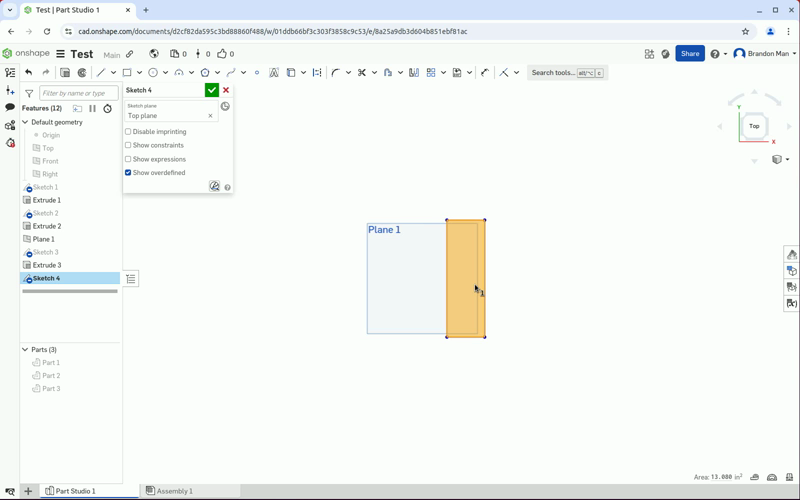
scroll(-6)
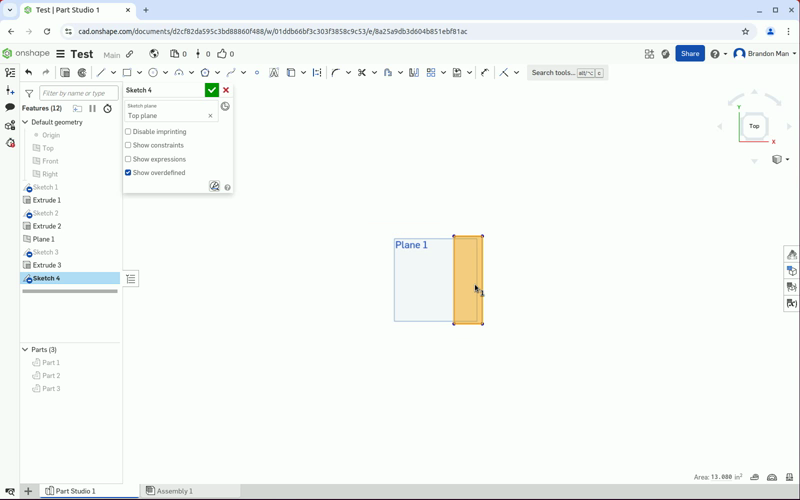
scroll(-6)
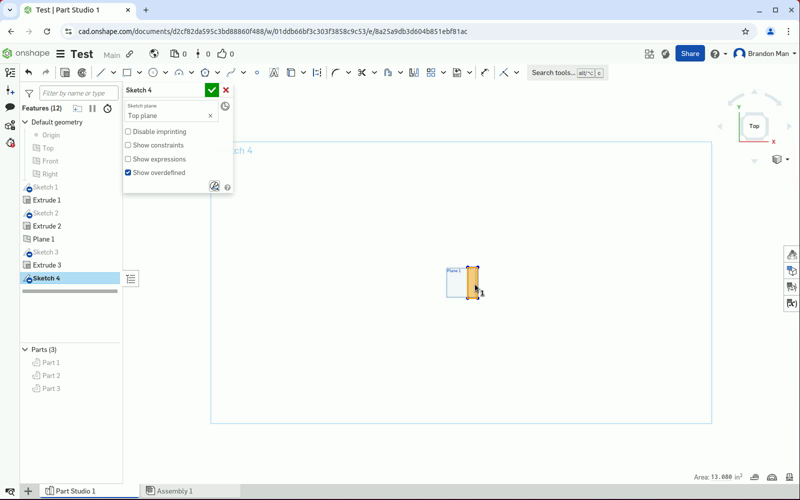
mouse_move(73, 352)
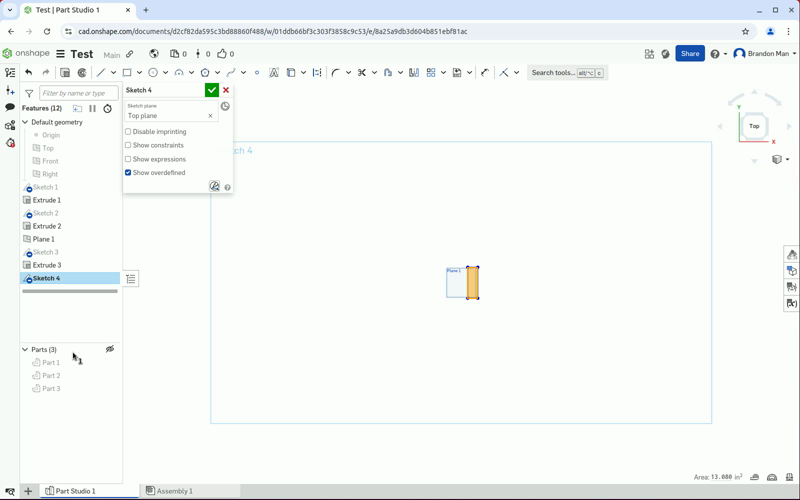
key(shift+y)
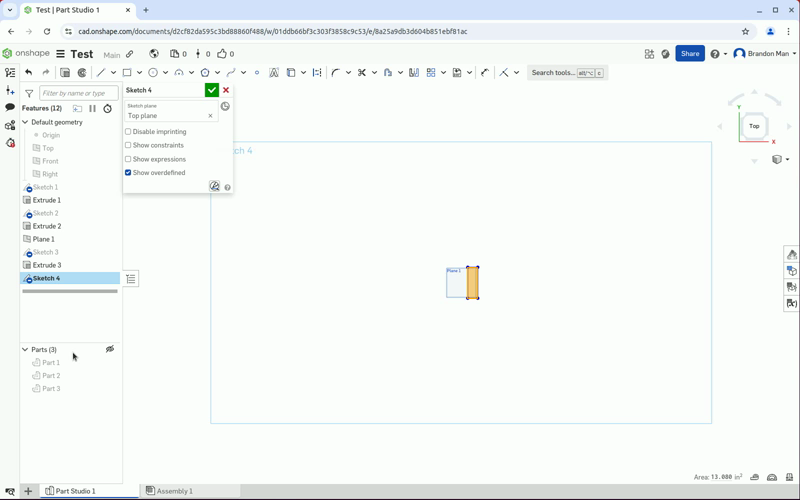
key(shift+e)
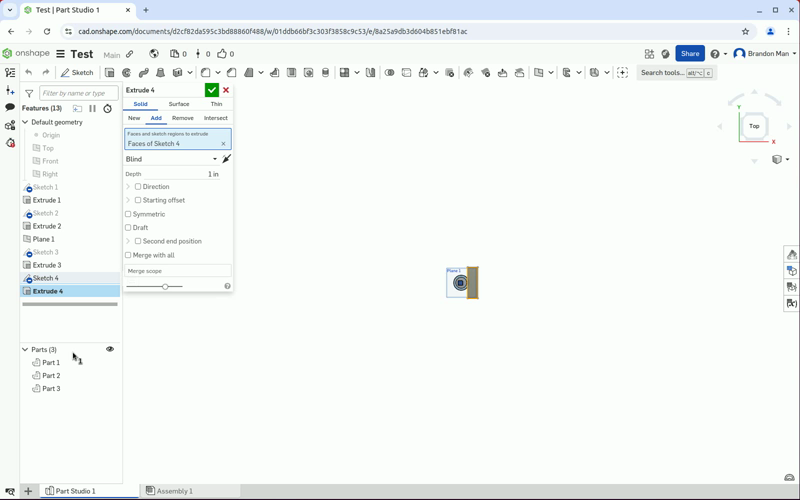
mouse_move(143, 106)
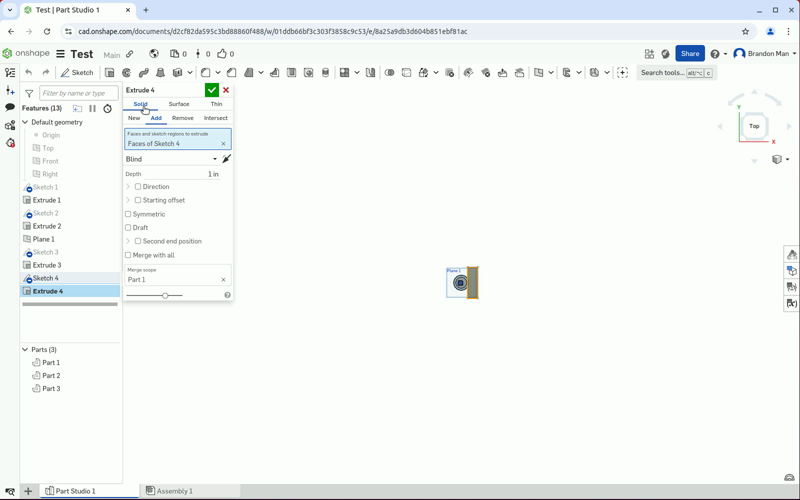
click(143, 106)
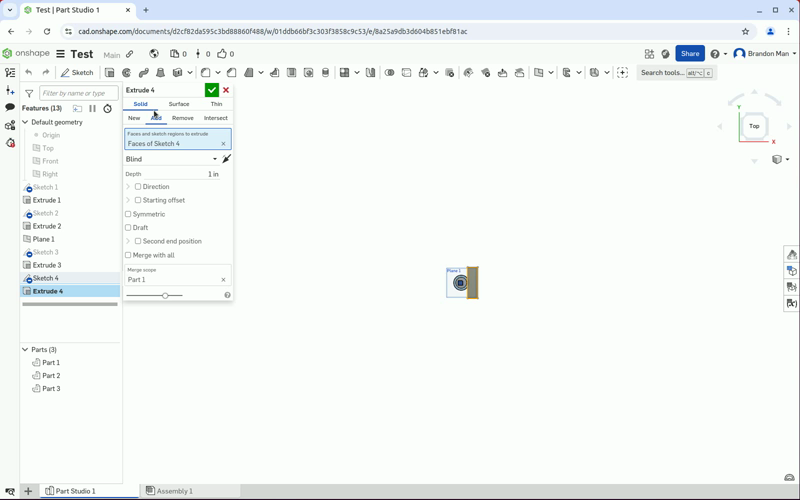
mouse_move(186, 120)
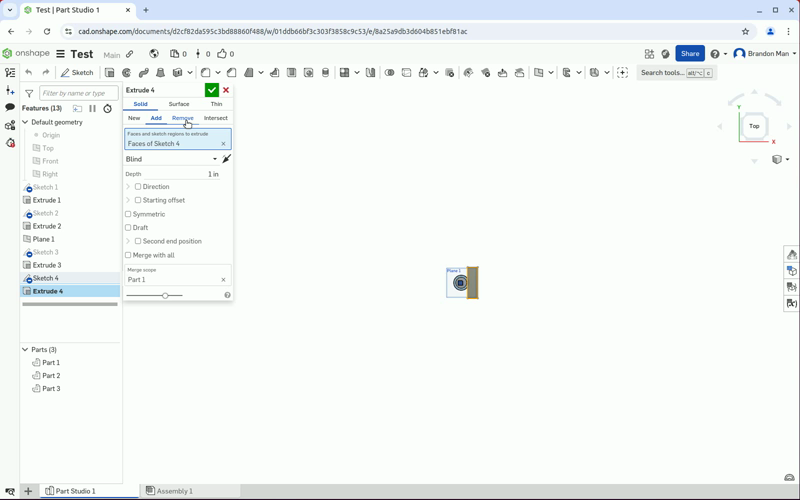
click(186, 120)
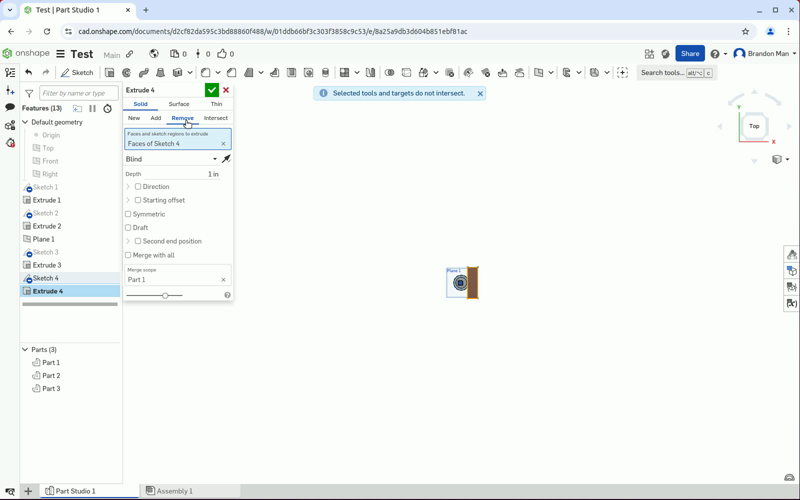
key(tab, 4)
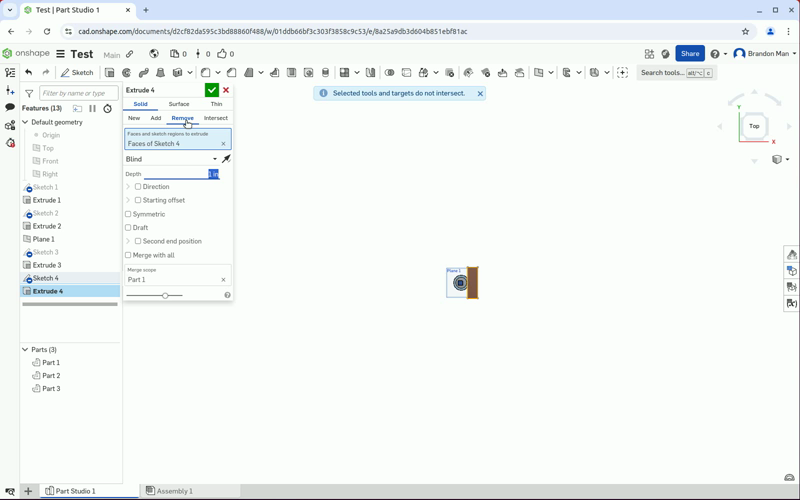
text(-4.814)
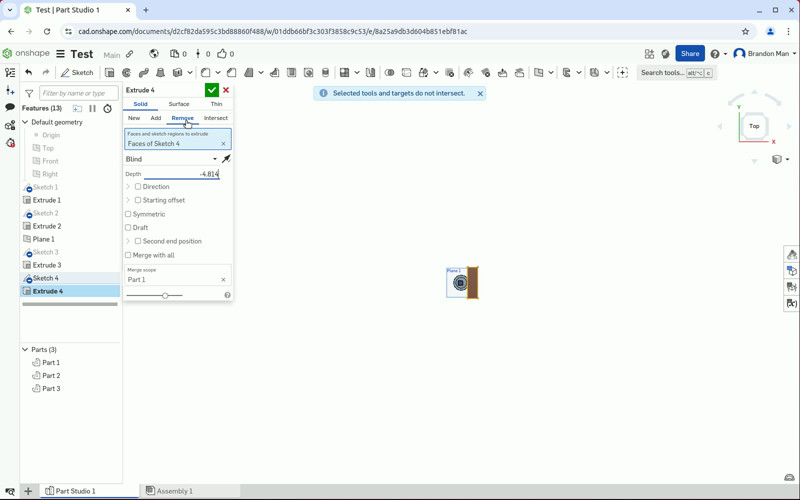
key(tab, 6)
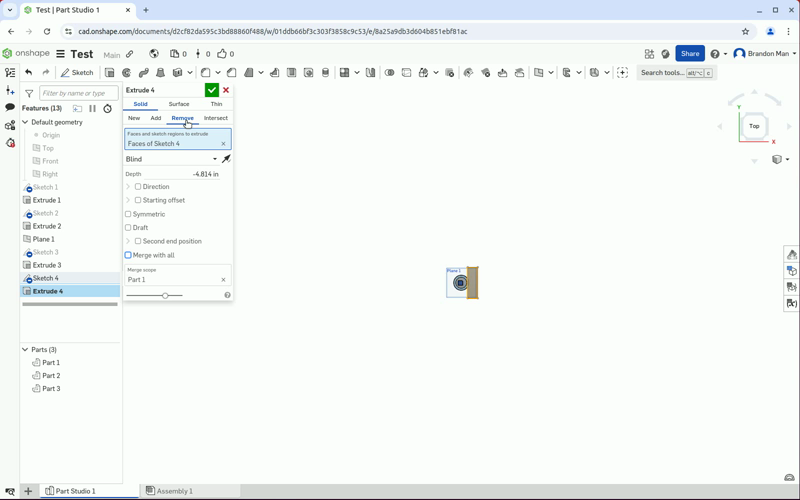
key(space)
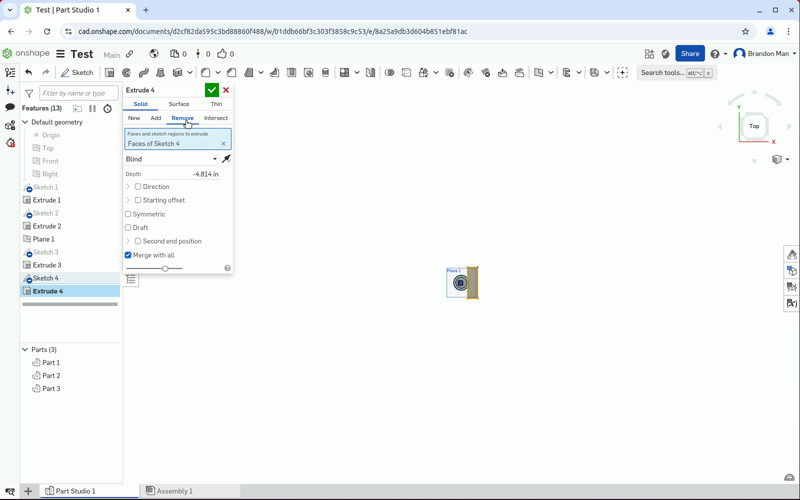
key(enter)
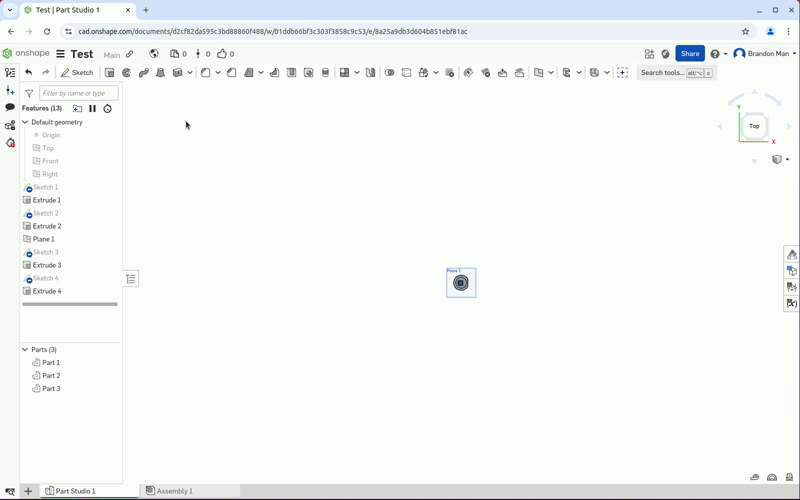
key(shift+h)
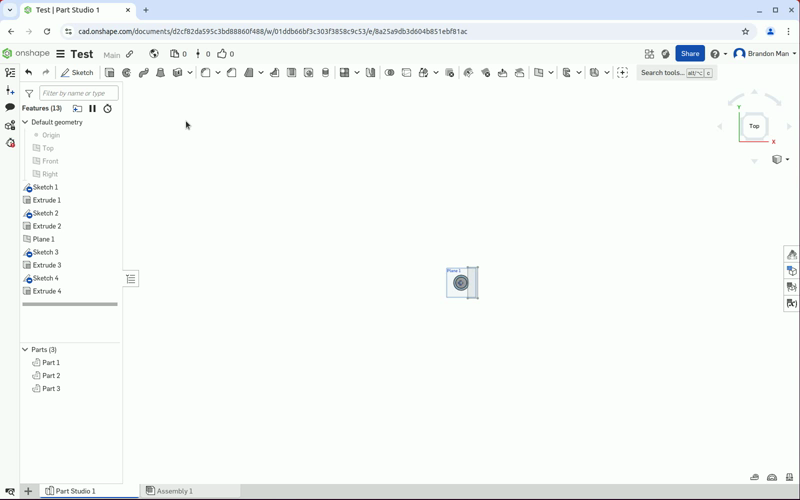
key(shift+h)
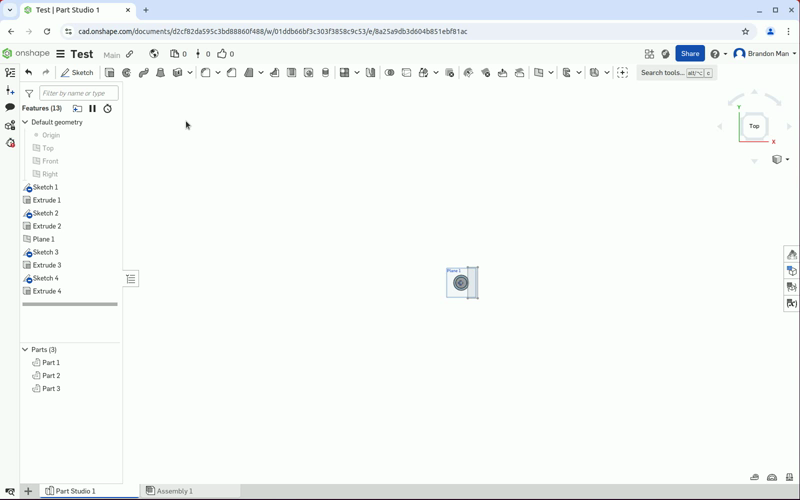
key(shift+7)
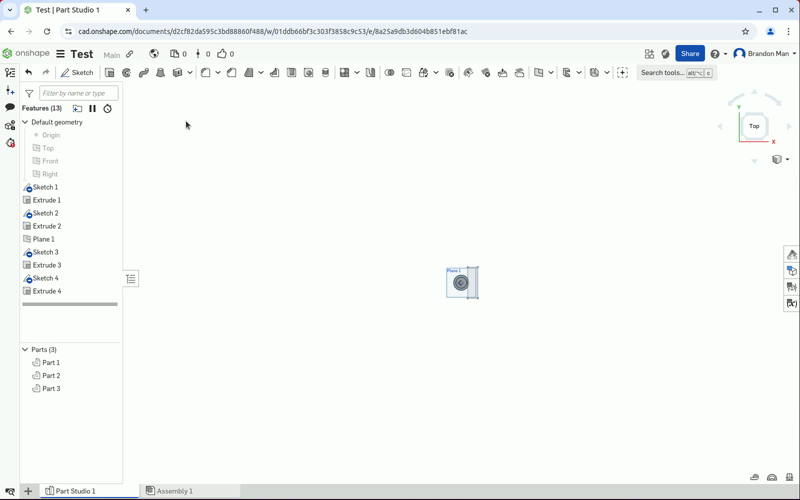
key(up, 3)
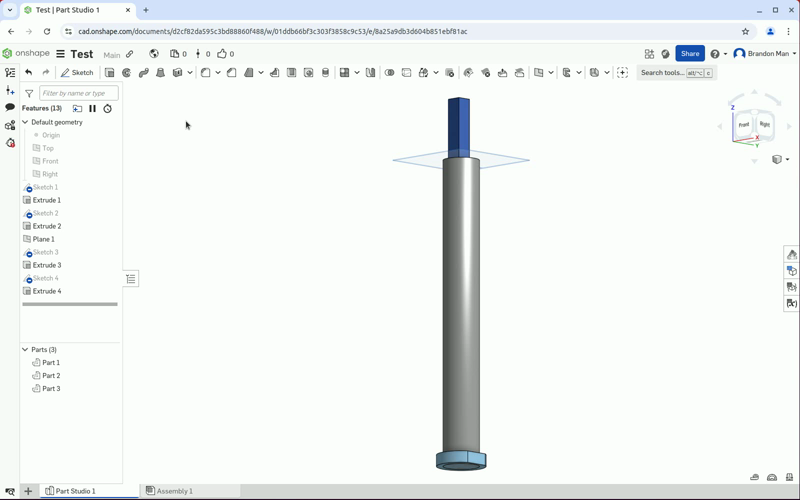
key(left, 3)
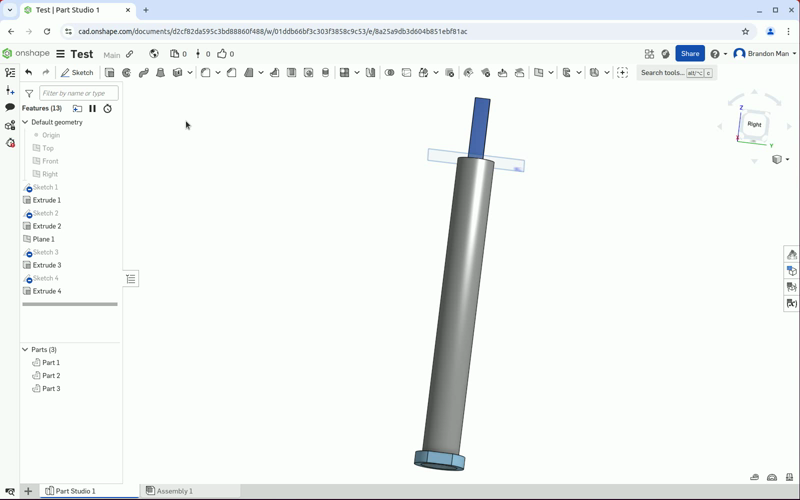
key(right, 3)
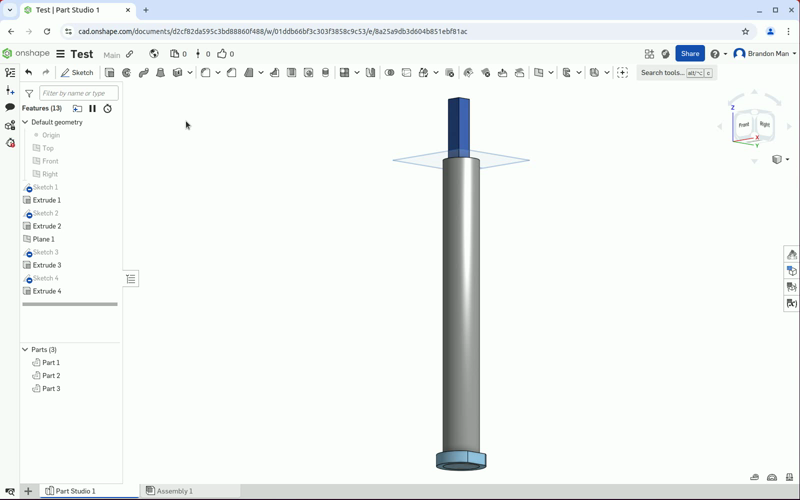
key(down, 3)
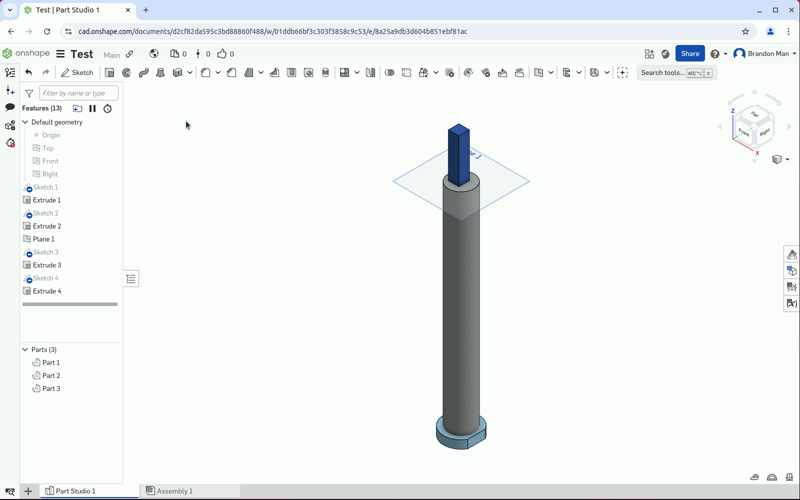
mouse_move(73, 189)
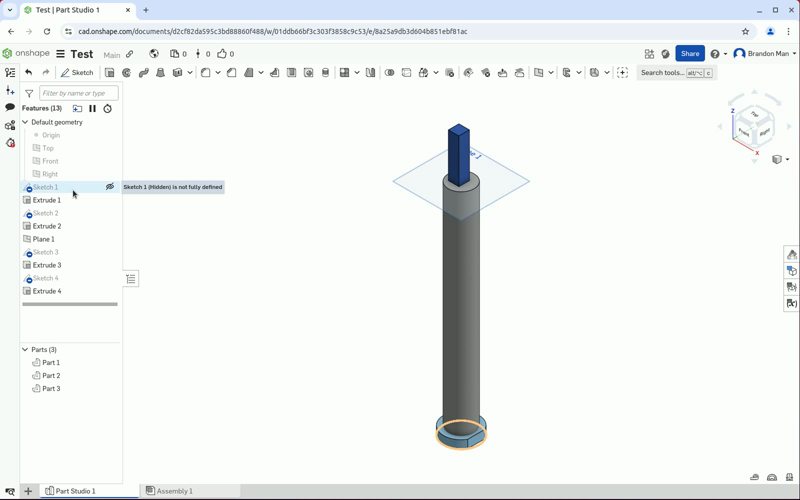
click(73, 189)